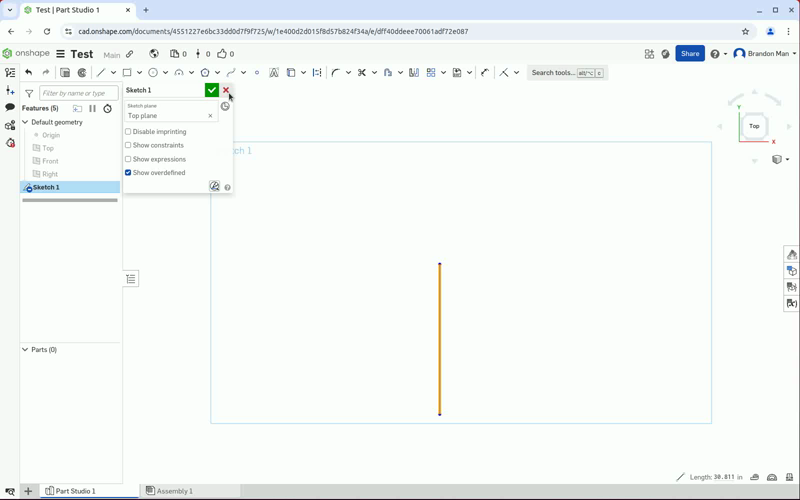
key(shift+h)
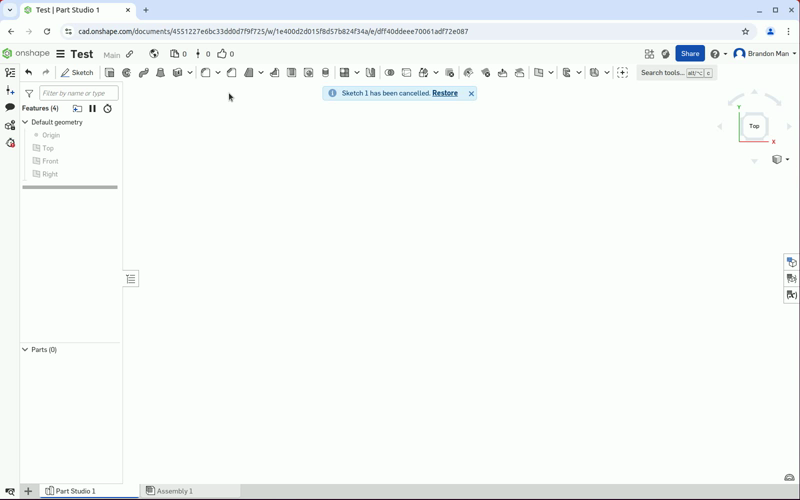
mouse_move(73, 352)
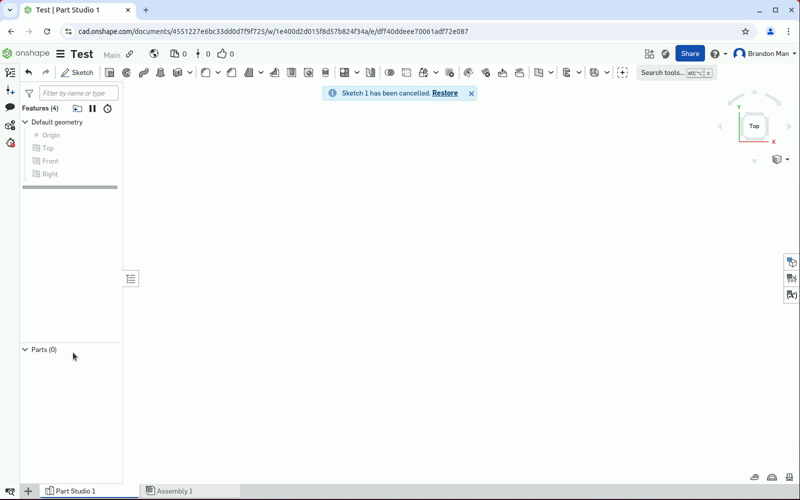
key(y)
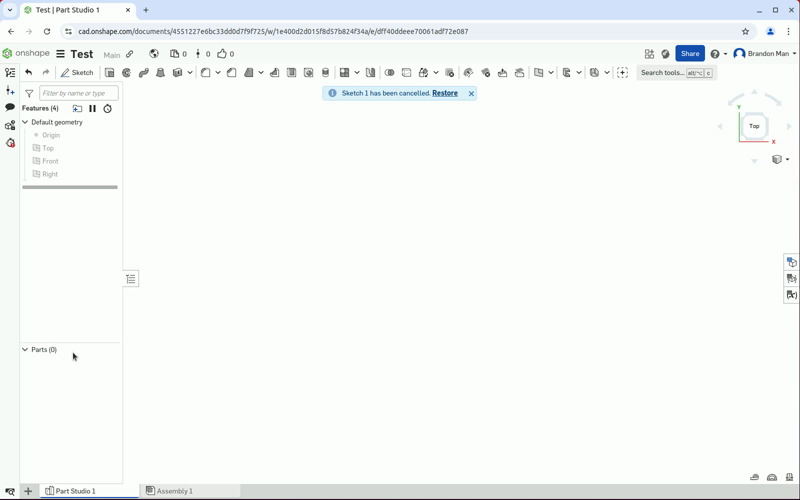
key(shift+p)
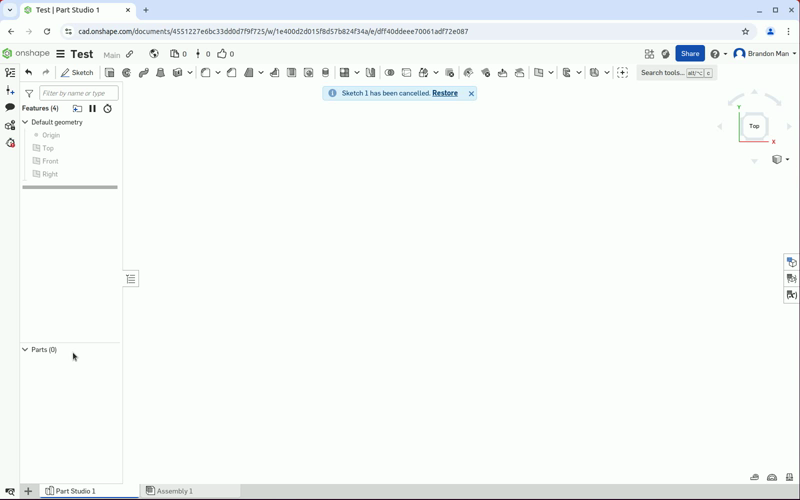
key(space)
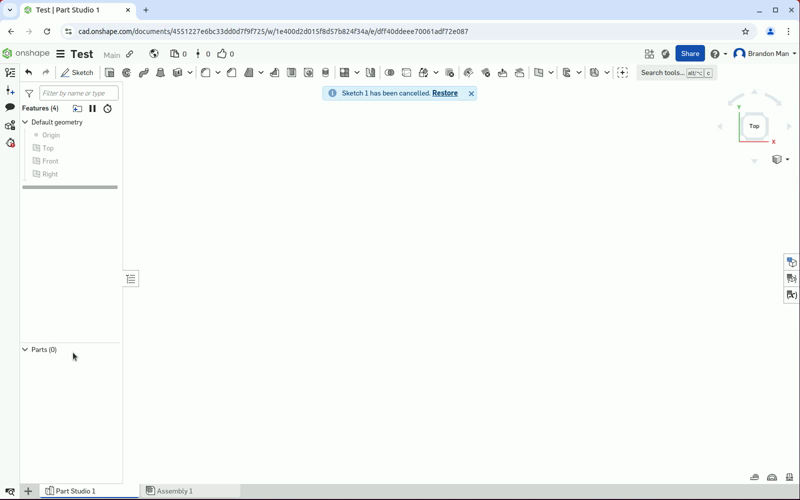
key_down(shift)
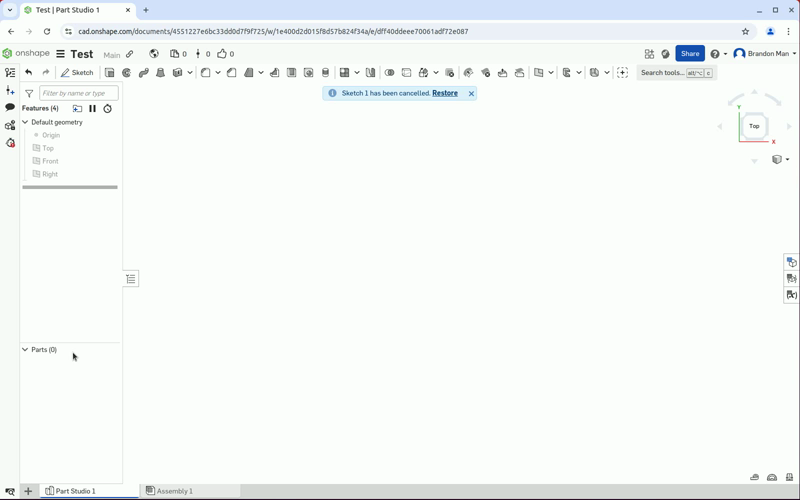
key(up)
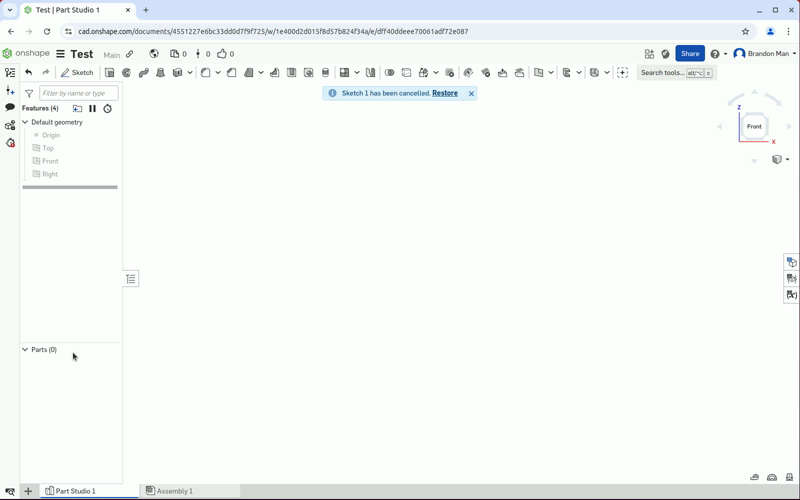
key_up(shift)
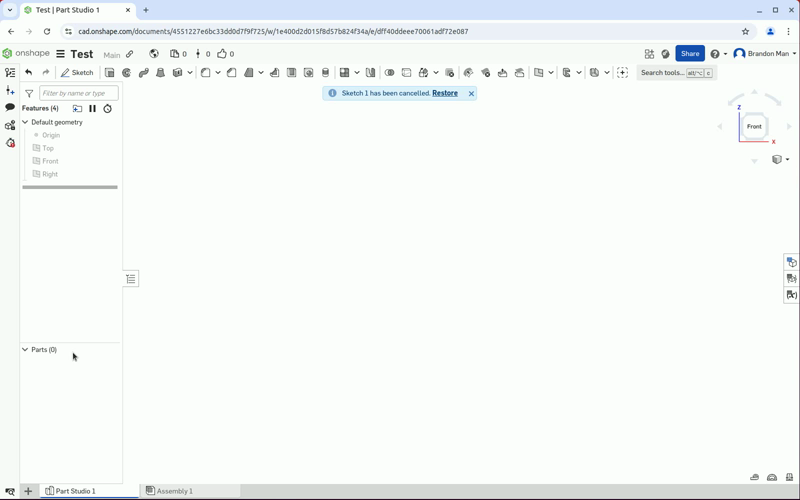
mouse_move(73, 352)
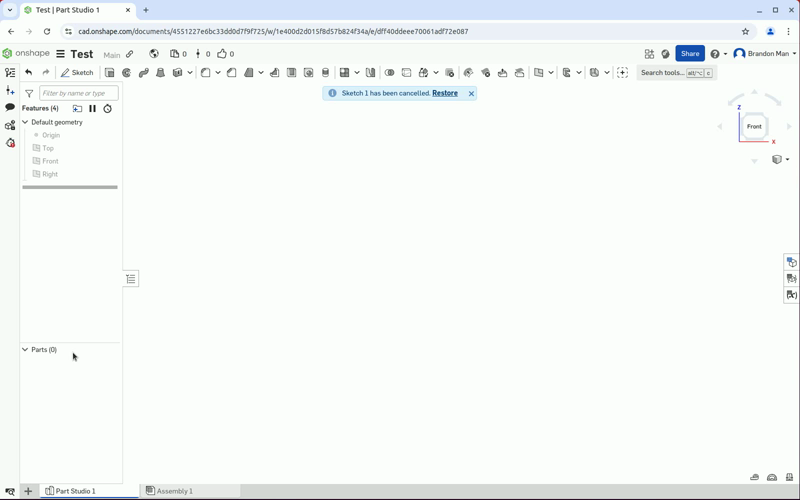
key(shift+y)
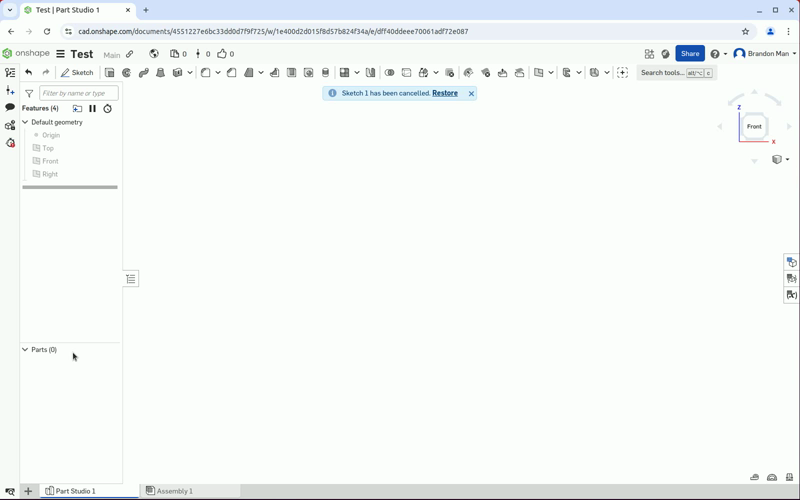
key(shift+s)
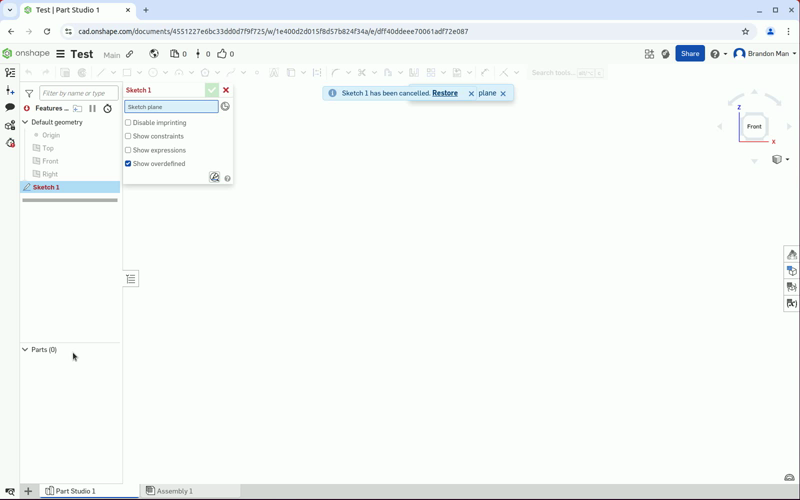
mouse_move(73, 163)
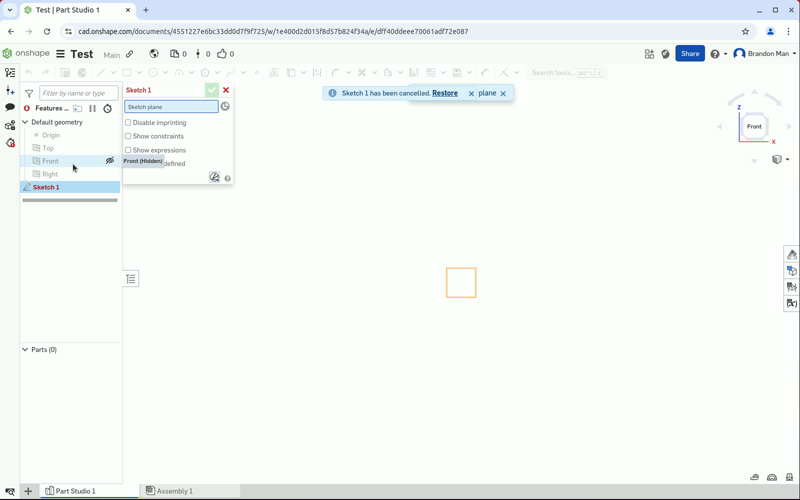
click(73, 163)
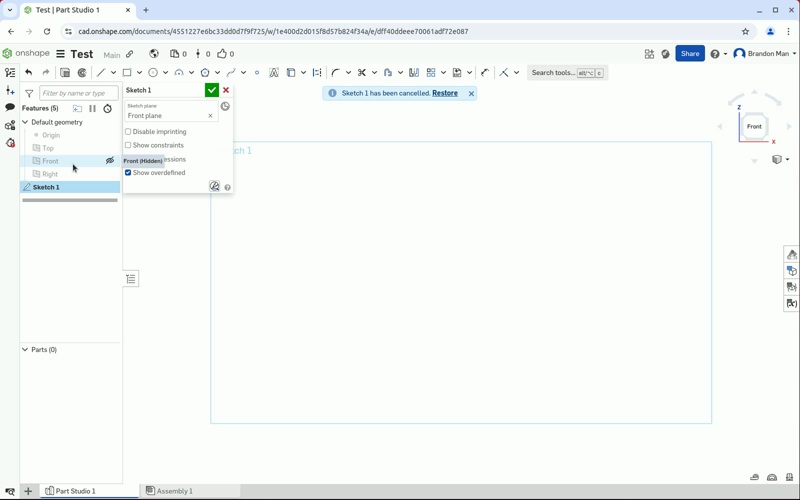
mouse_move(73, 352)
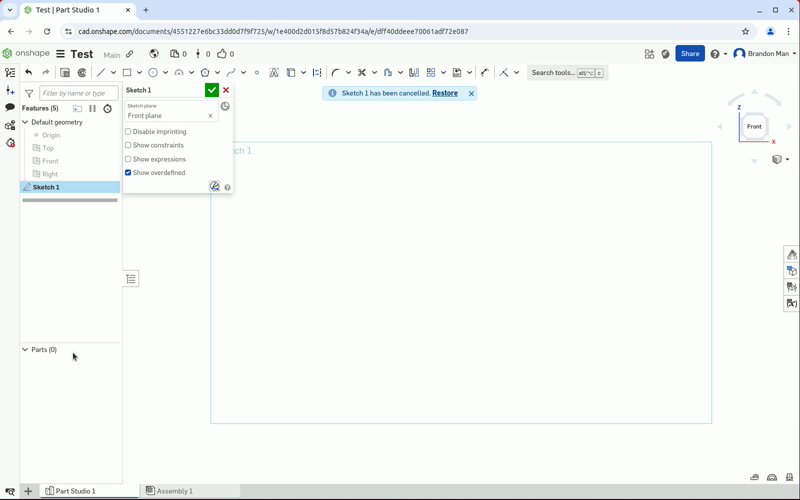
key(y)
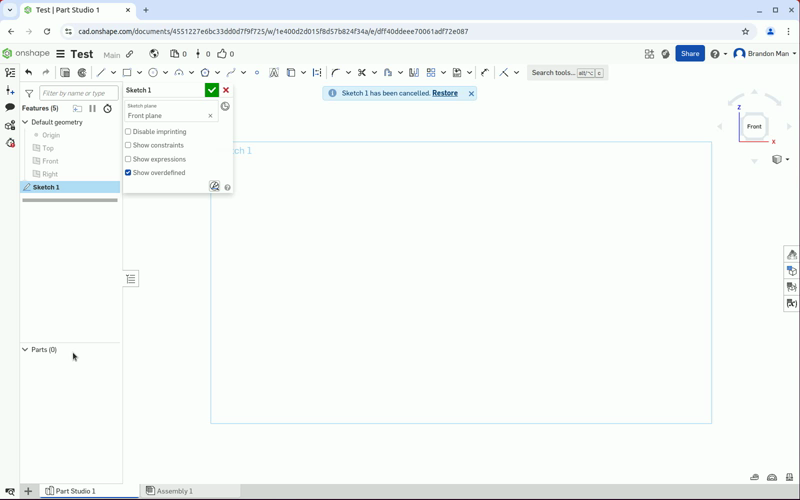
key(l)
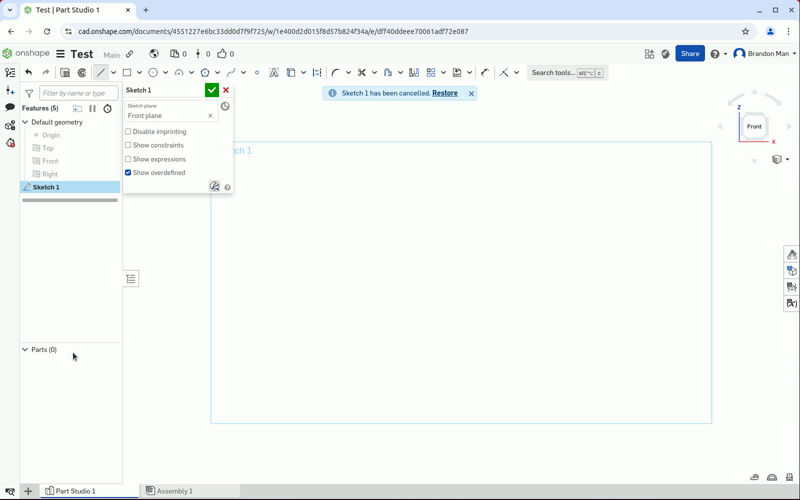
key_down(shift)
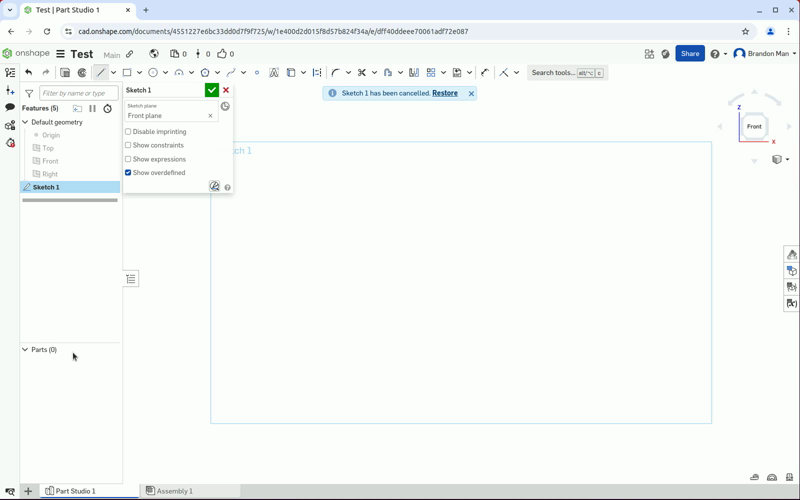
mouse_move(348, 357)
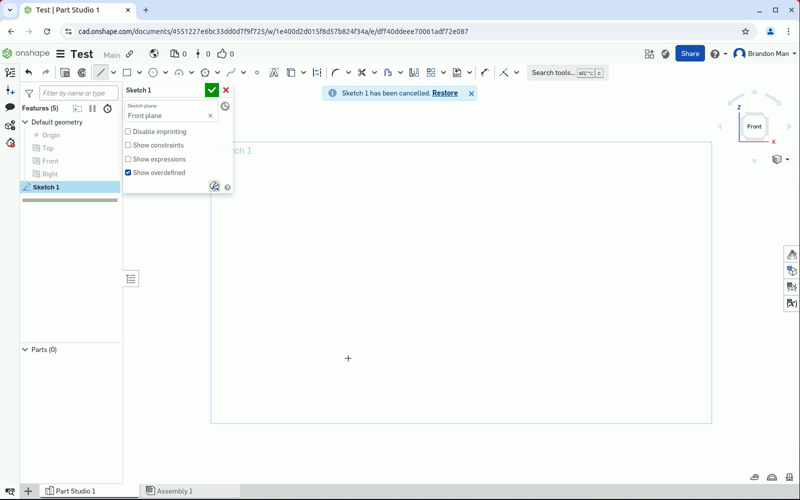
click(348, 357)
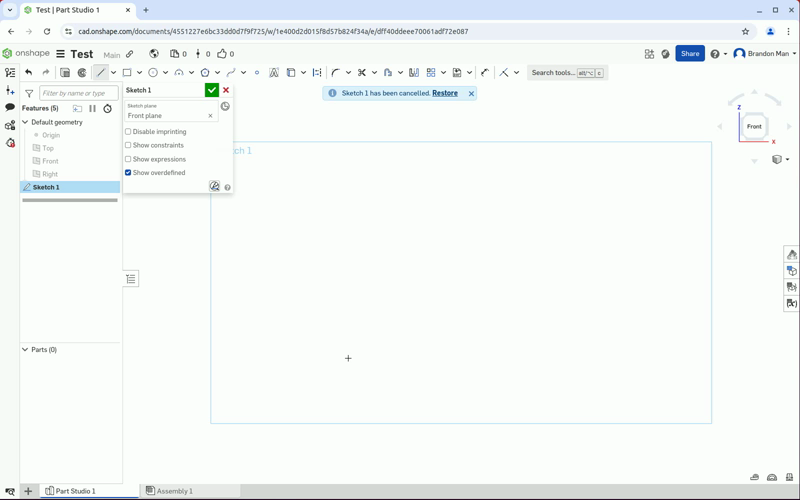
key_up(shift)
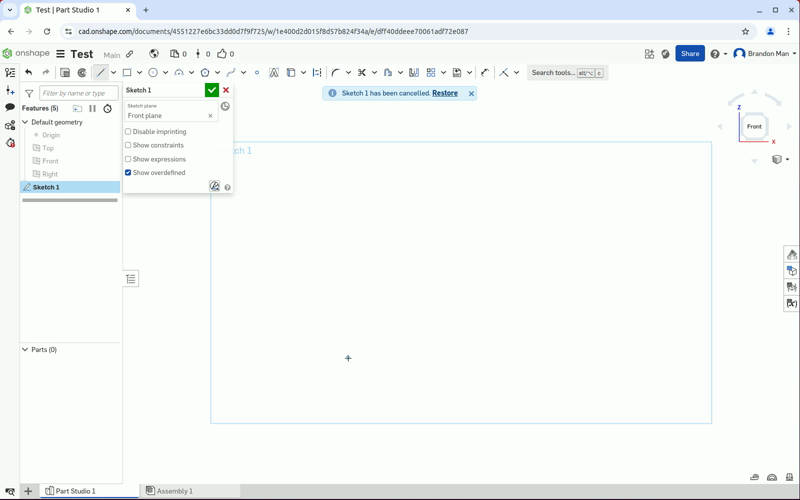
key_down(shift)
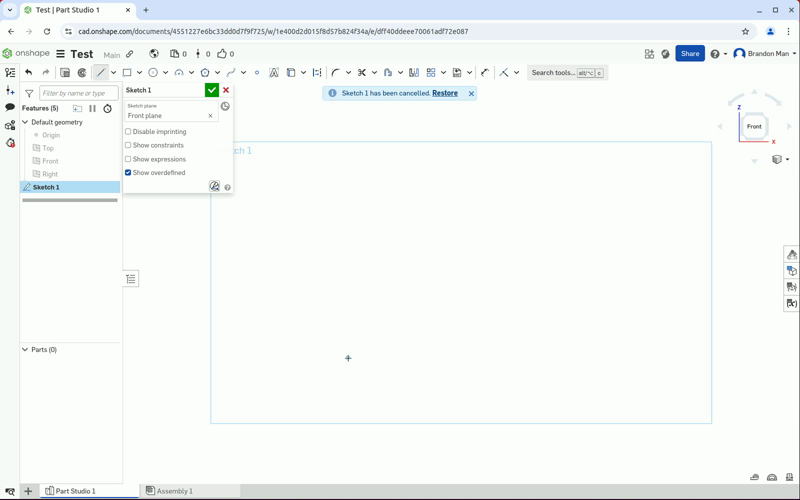
mouse_move(460, 357)
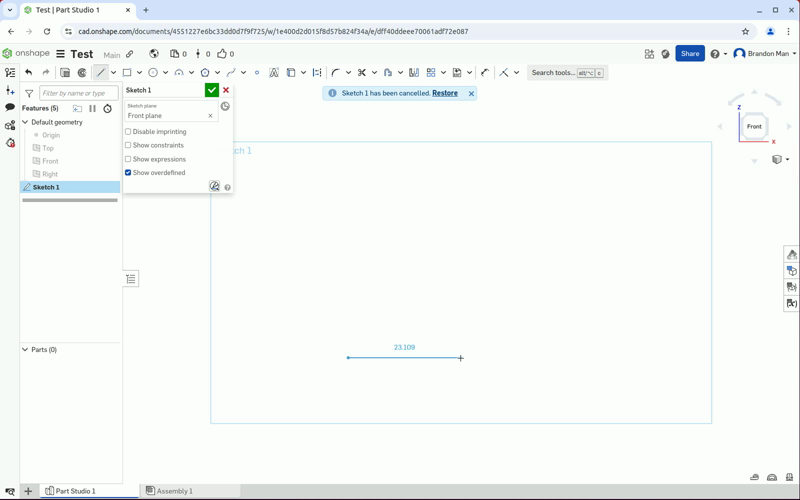
click(460, 357)
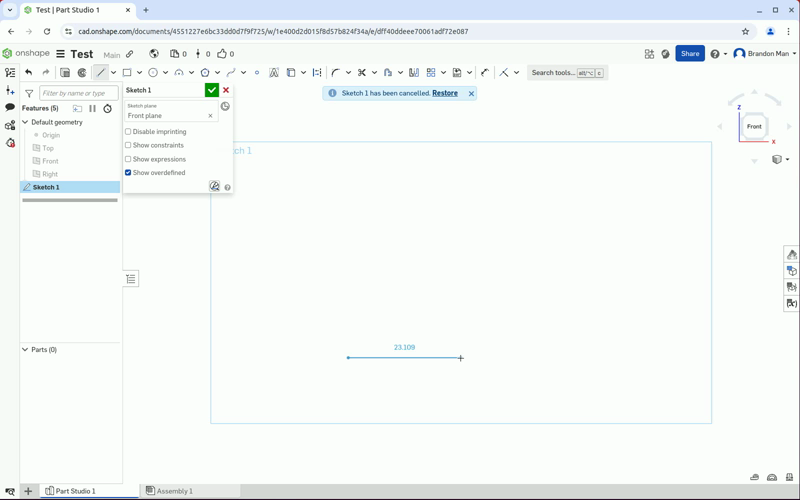
key_up(shift)
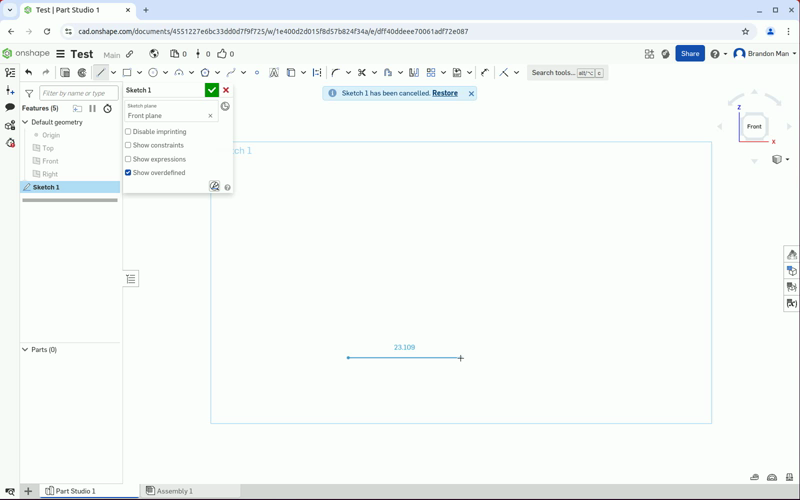
key_down(shift)
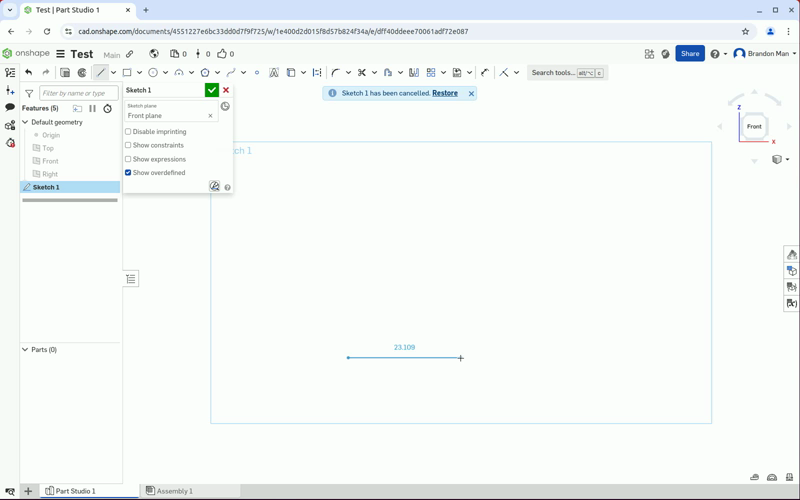
mouse_move(490, 357)
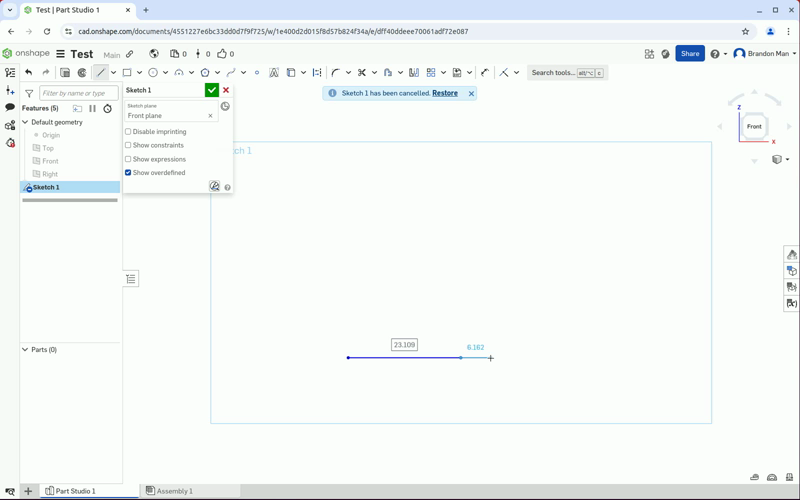
mouse_move(460, 339)
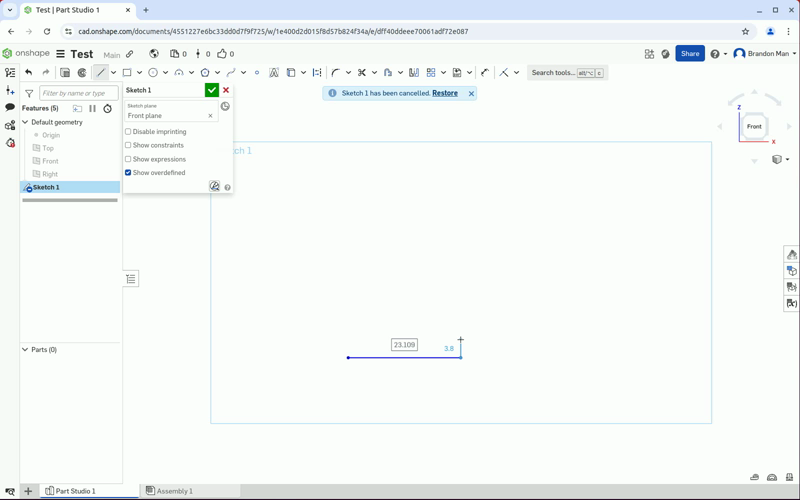
click(460, 339)
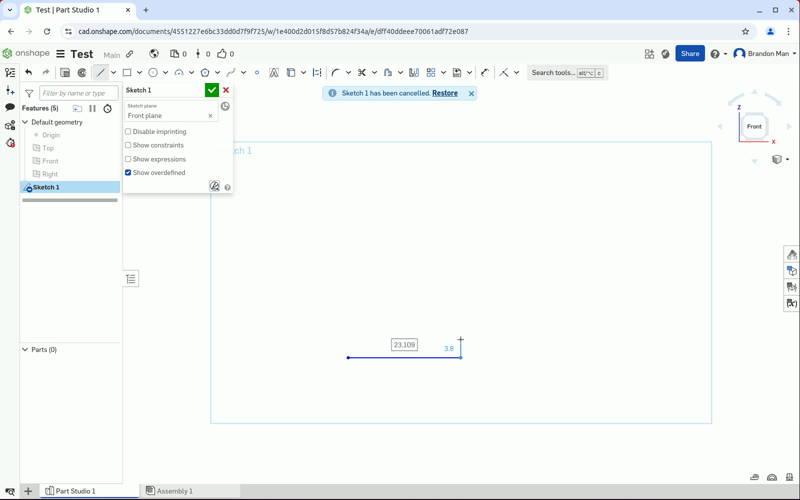
key_up(shift)
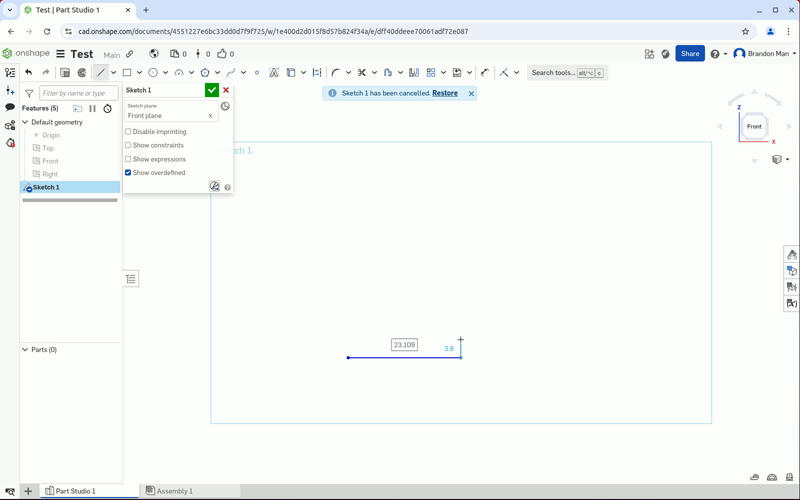
key_down(shift)
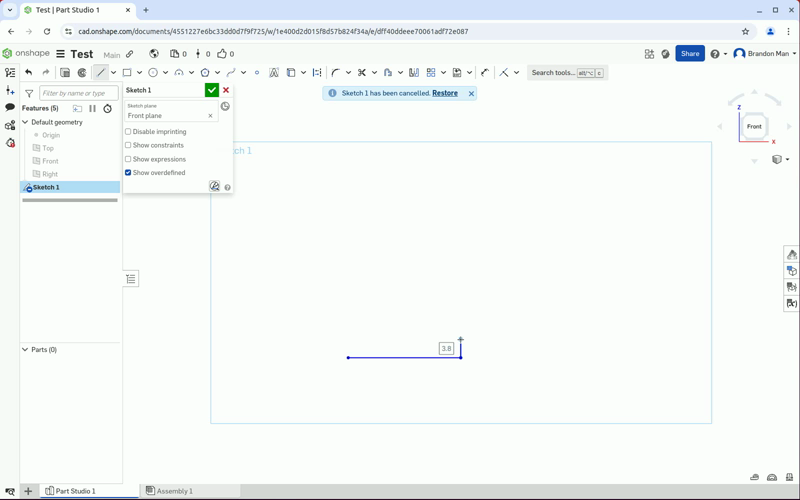
mouse_move(490, 339)
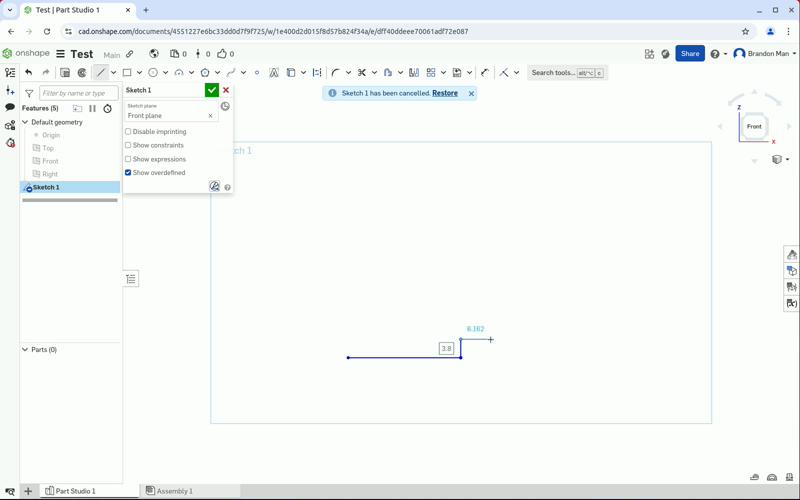
mouse_move(422, 339)
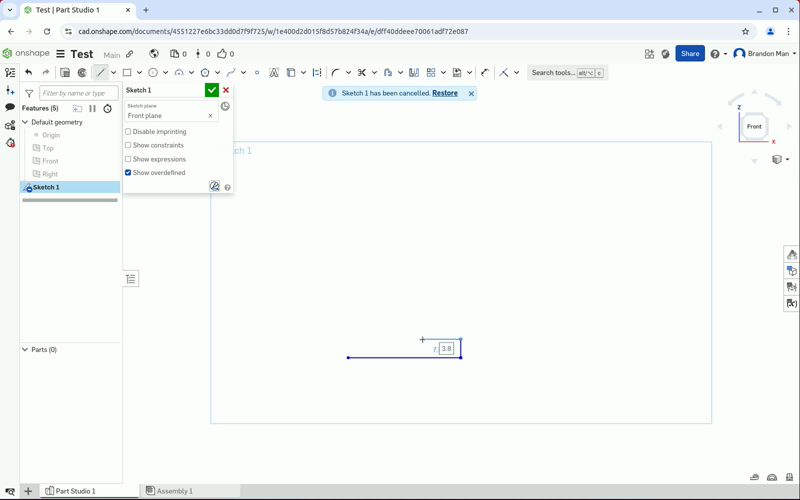
click(422, 339)
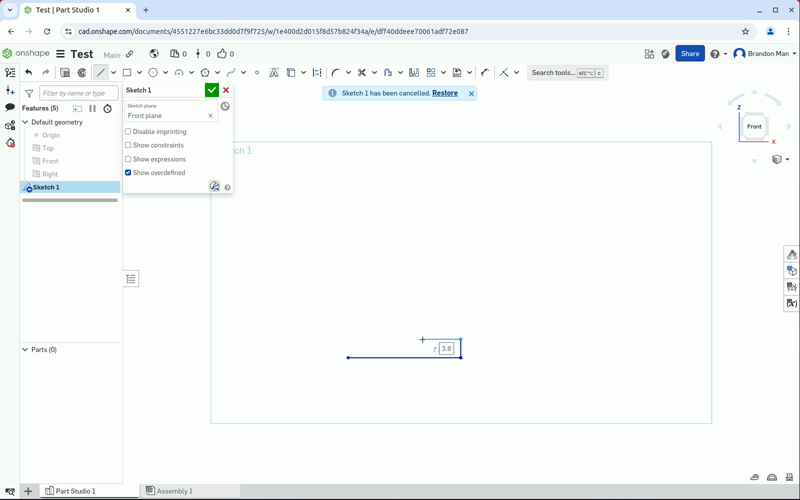
key_up(shift)
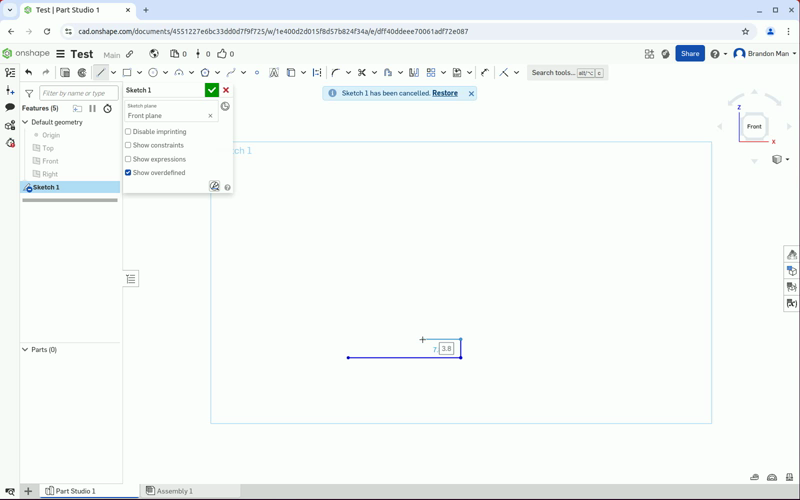
key_down(shift)
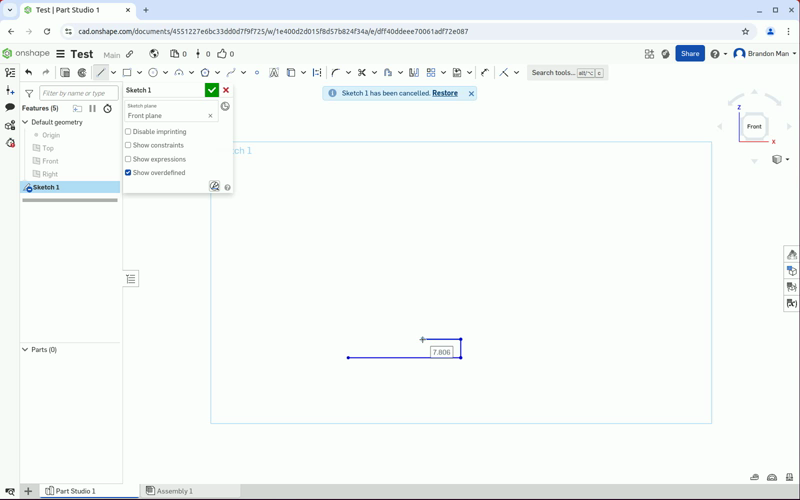
mouse_move(453, 339)
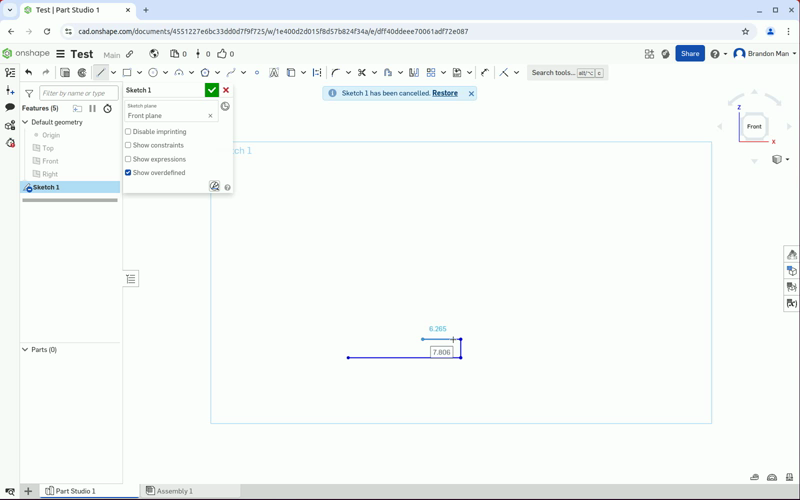
mouse_move(422, 301)
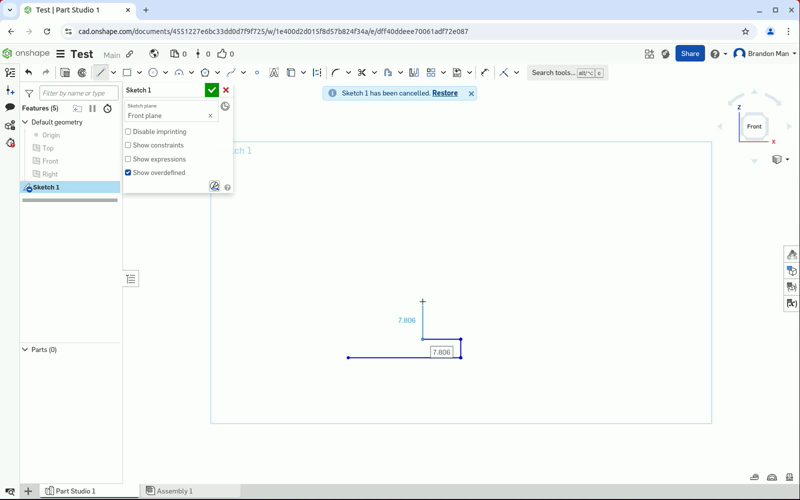
click(422, 301)
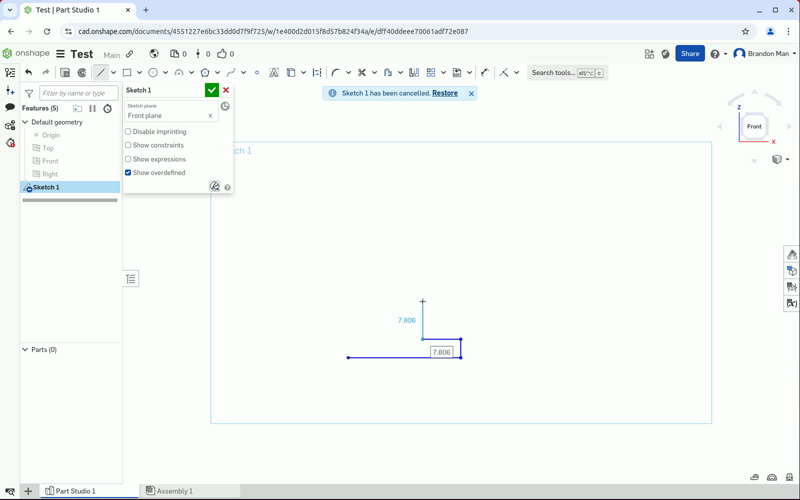
key_up(shift)
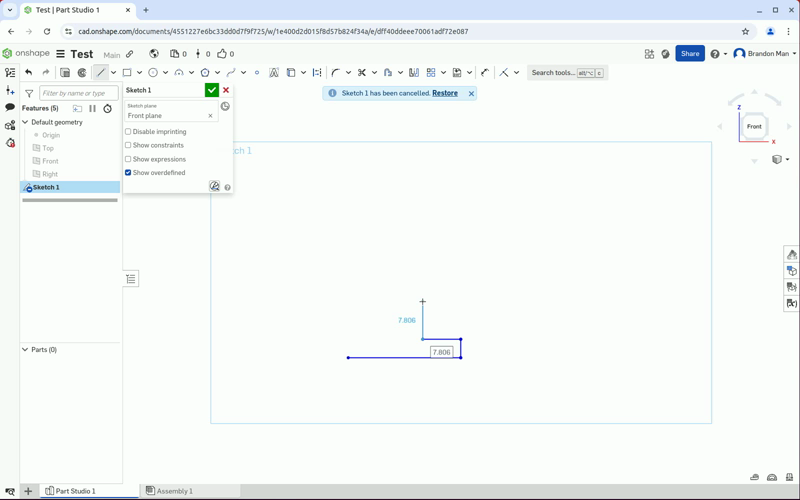
key_down(shift)
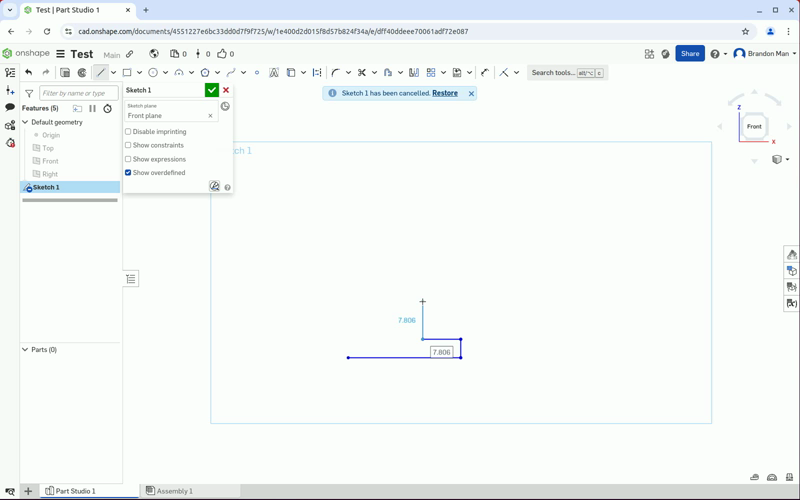
mouse_move(453, 301)
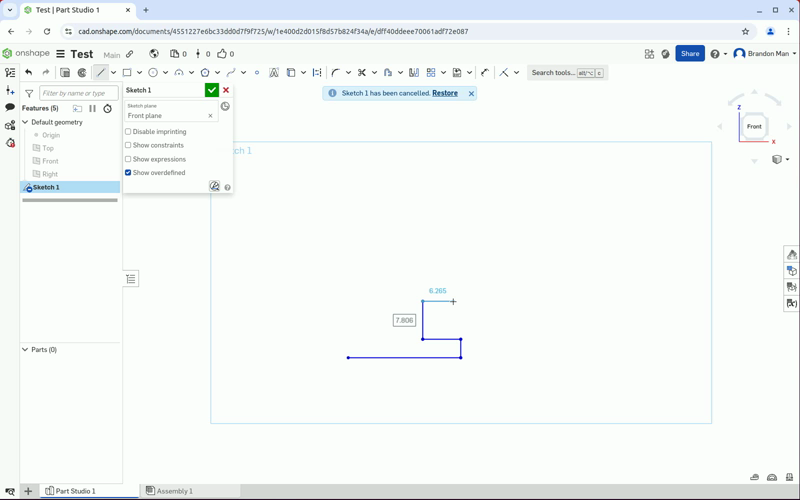
mouse_move(404, 301)
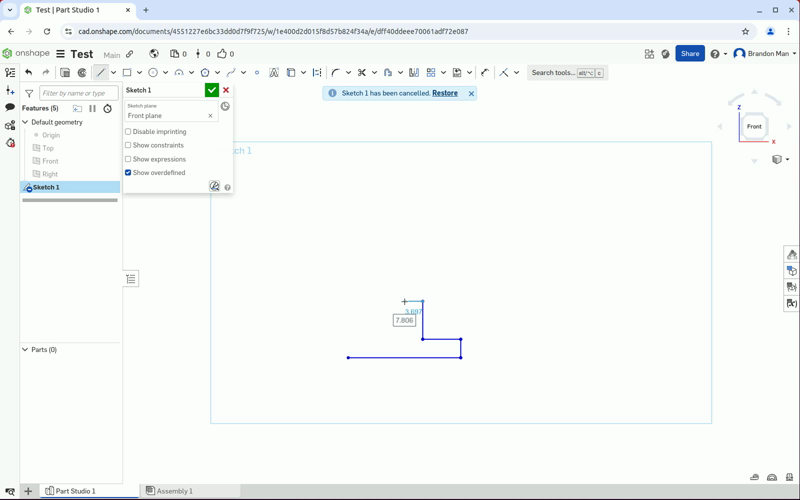
click(404, 301)
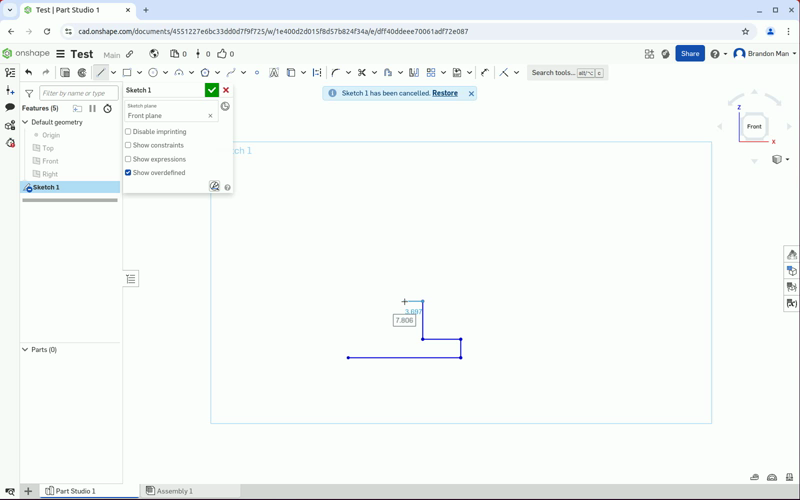
key_up(shift)
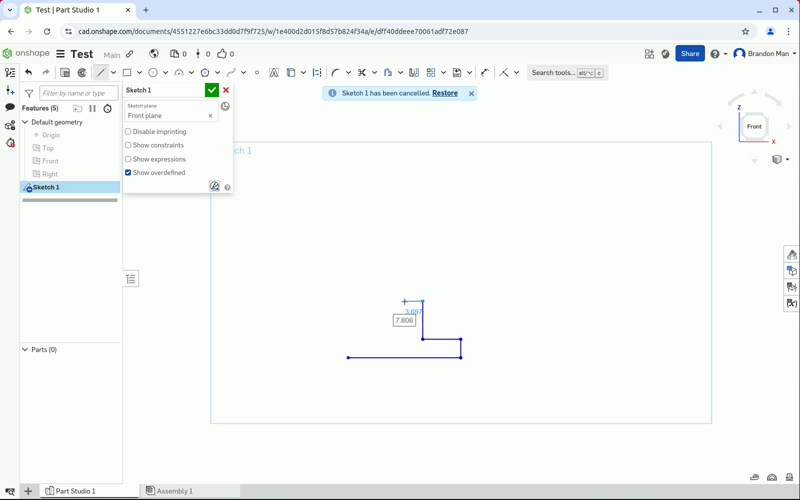
key_down(shift)
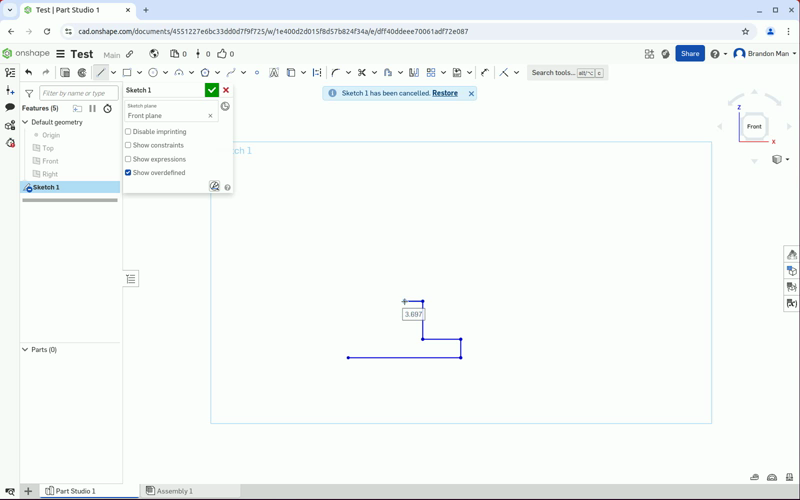
mouse_move(434, 301)
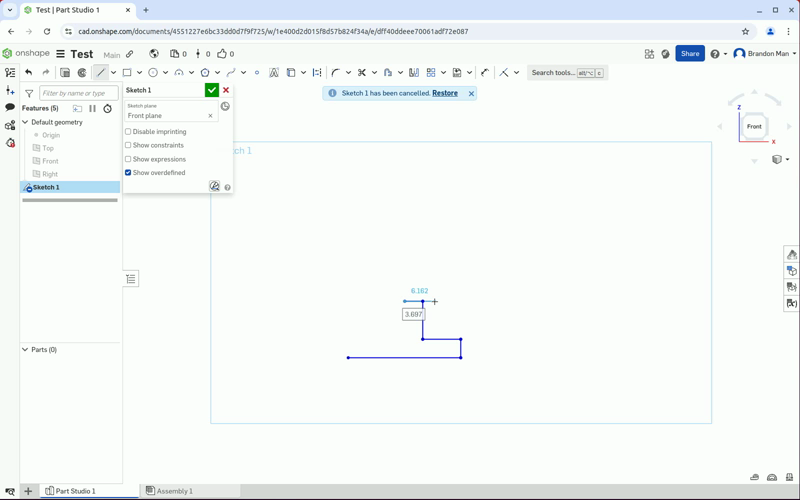
mouse_move(404, 283)
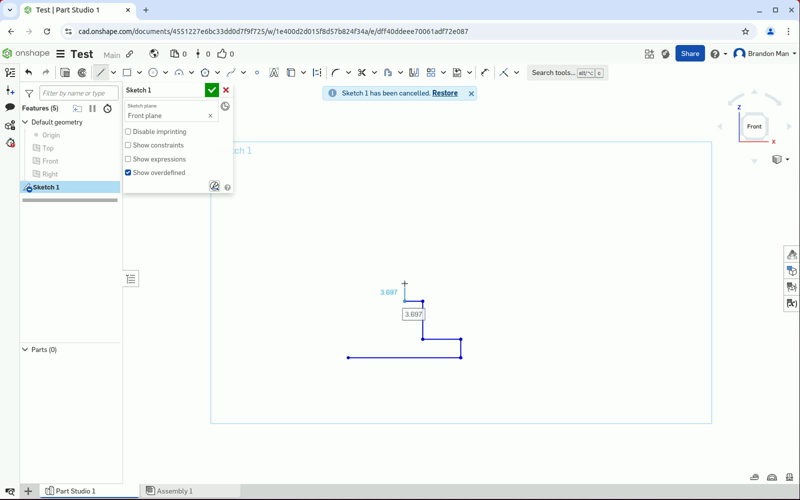
click(404, 283)
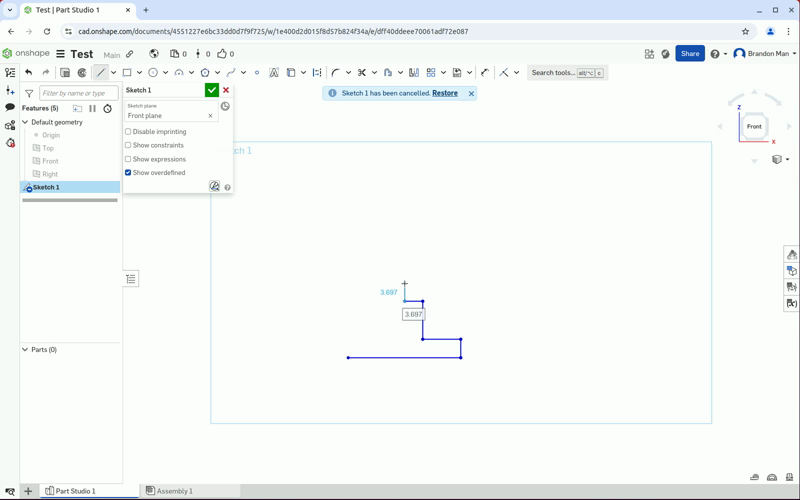
key_up(shift)
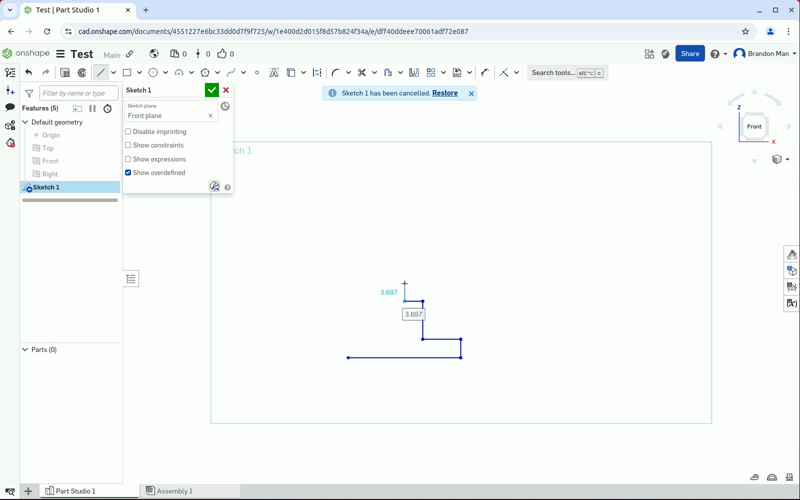
key_down(shift)
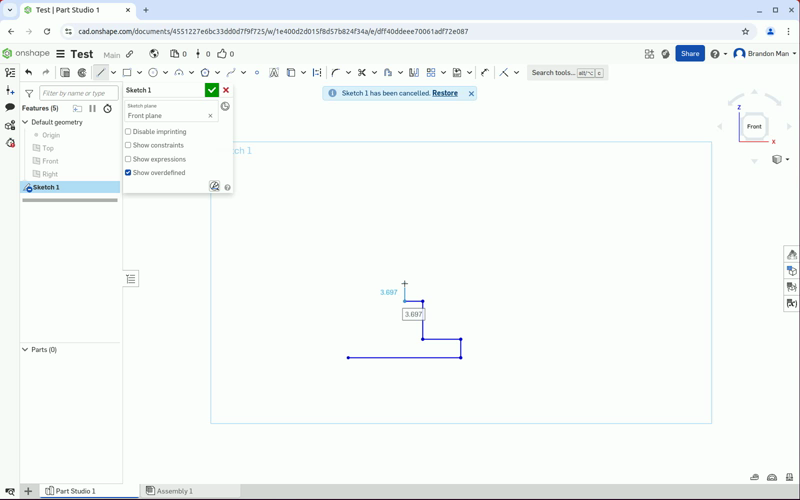
mouse_move(434, 283)
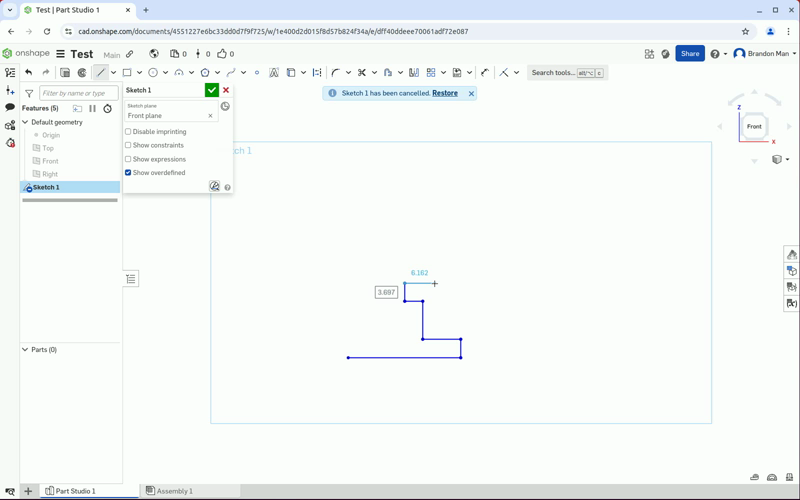
mouse_move(367, 283)
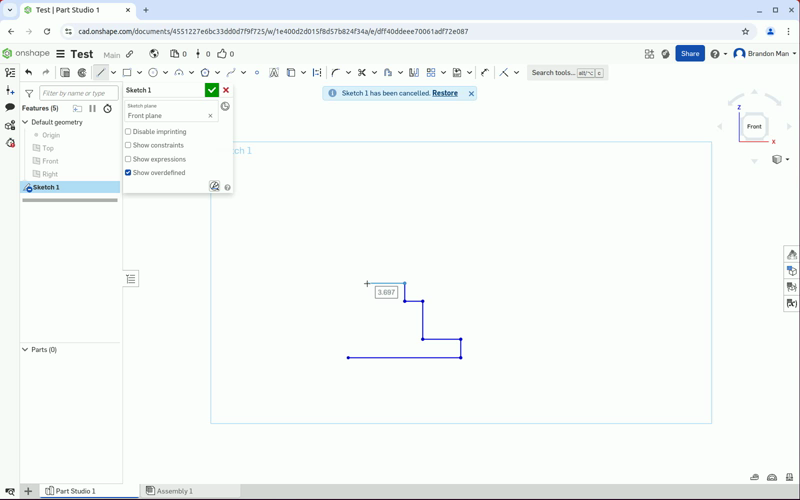
click(367, 283)
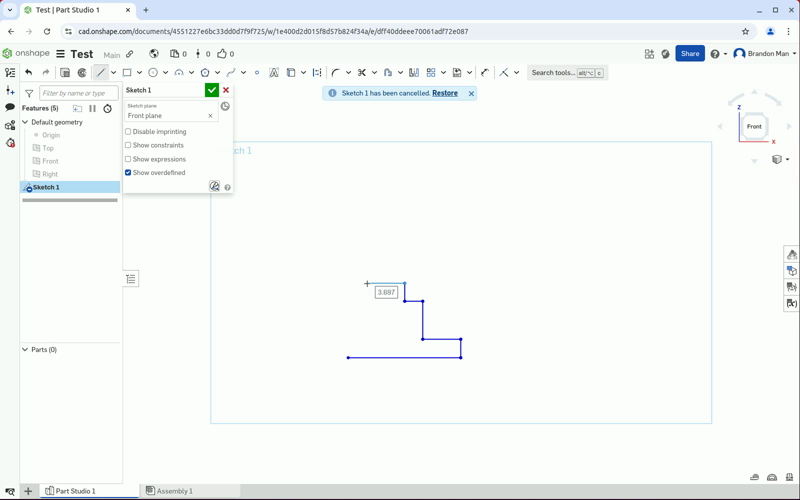
key_up(shift)
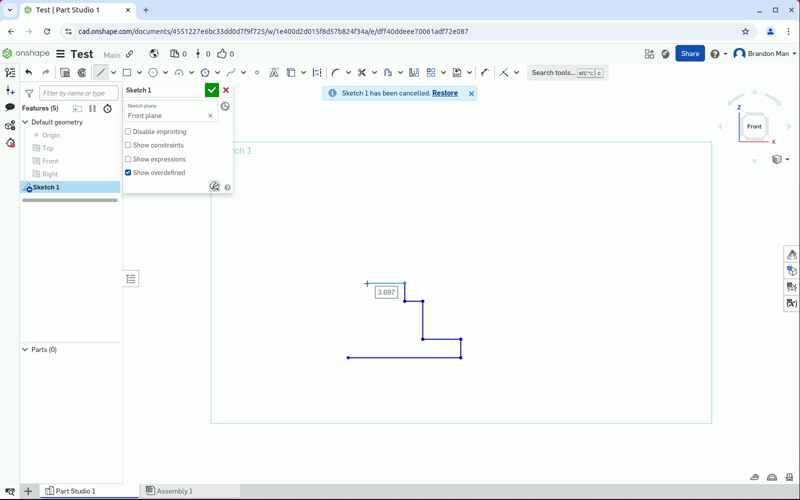
key_down(shift)
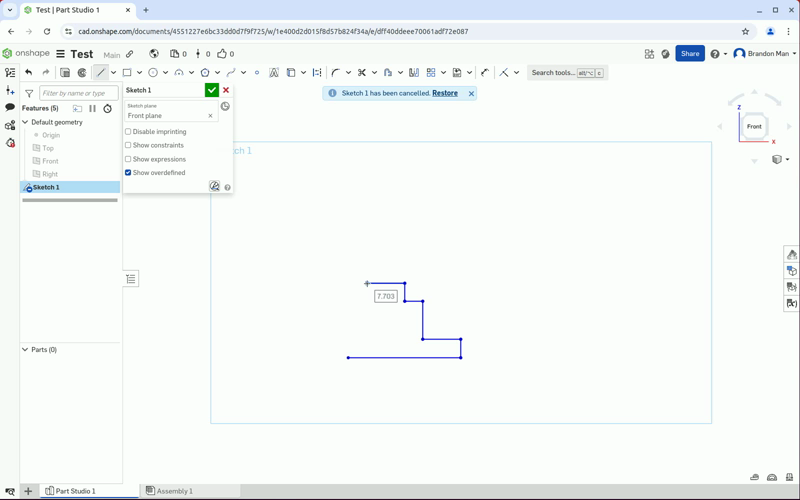
mouse_move(397, 283)
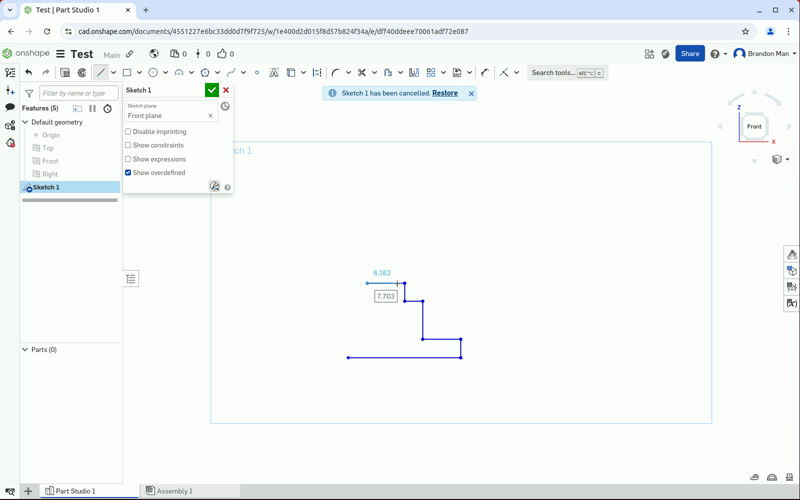
mouse_move(348, 301)
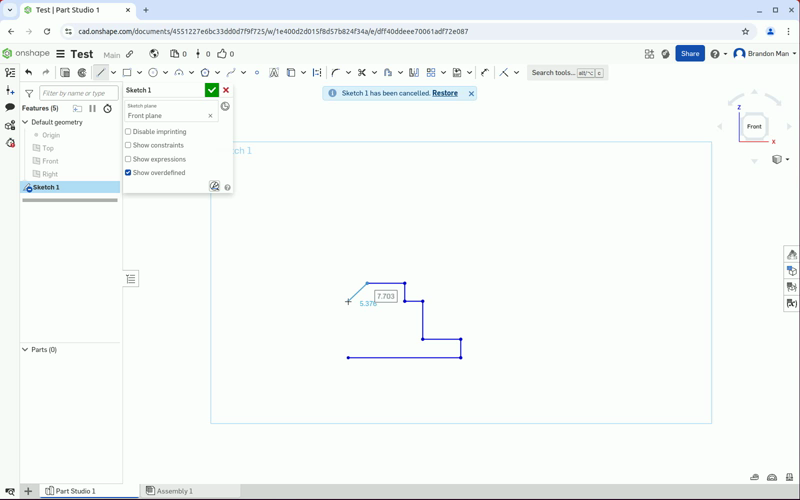
click(348, 301)
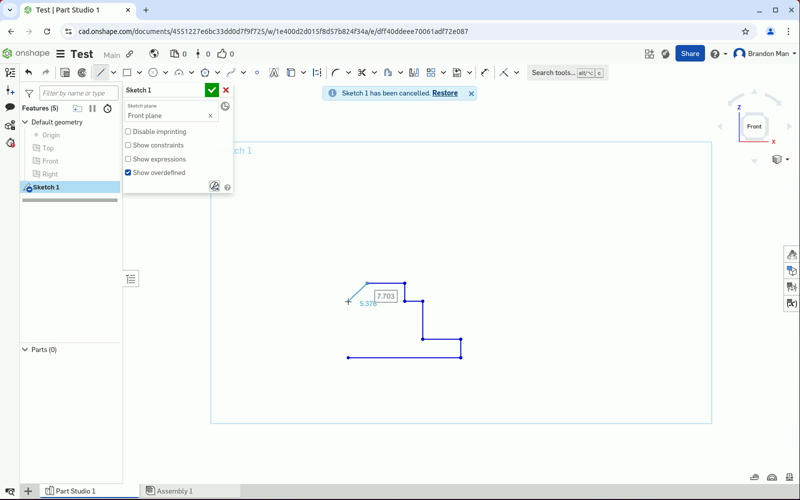
key_up(shift)
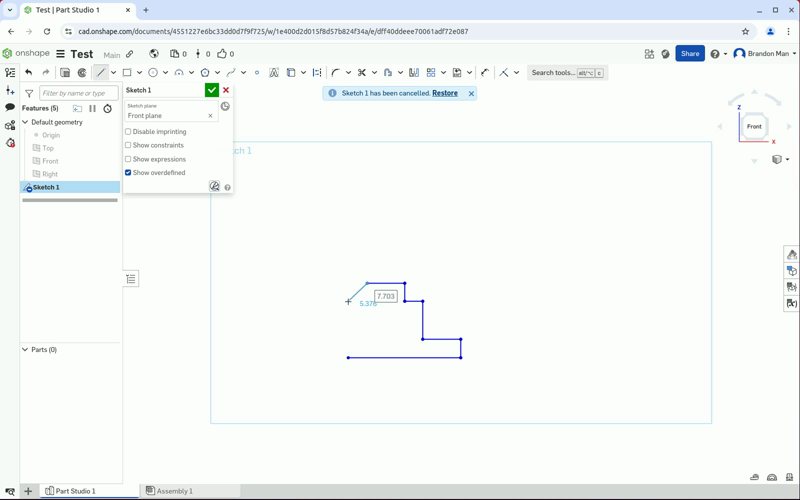
mouse_move(378, 301)
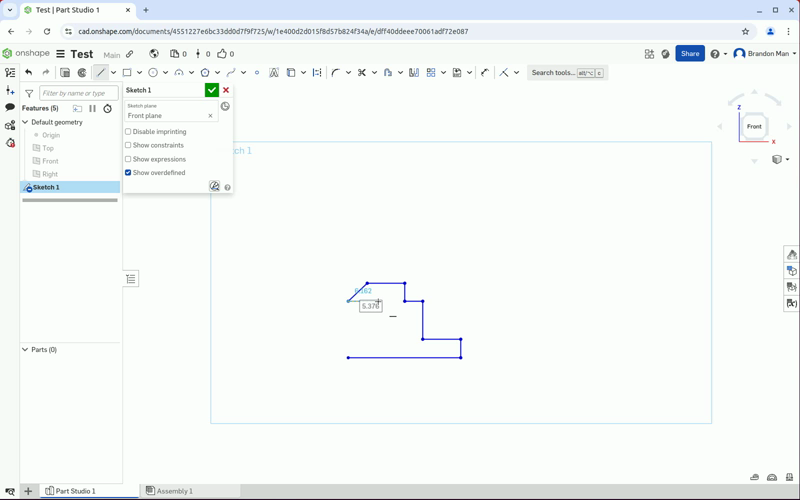
key_down(shift)
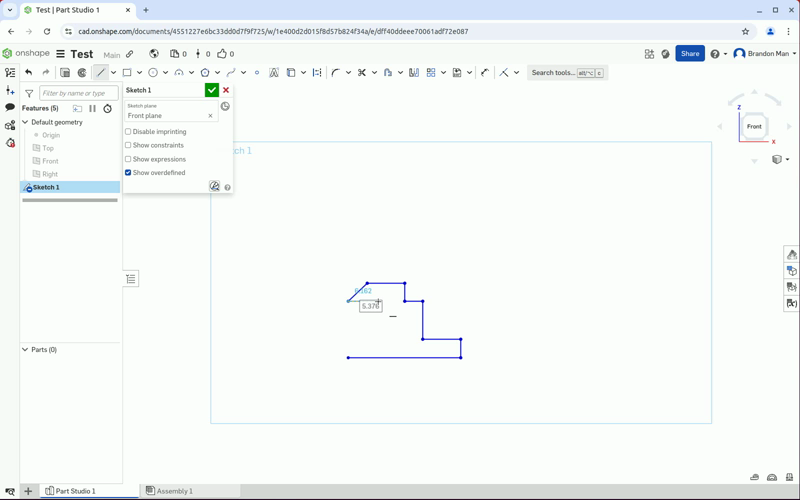
mouse_move(348, 357)
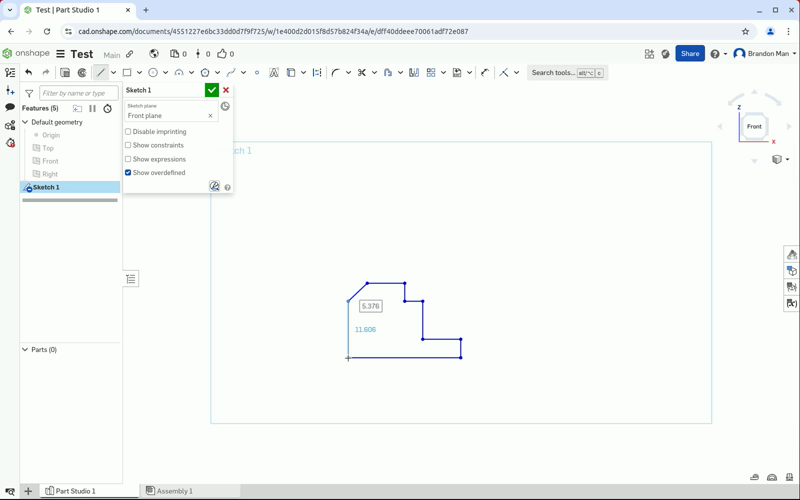
key_up(shift)
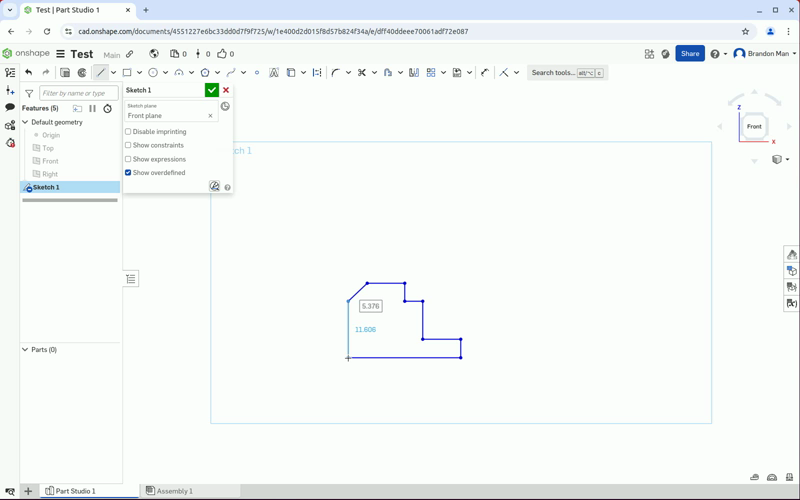
click(348, 357)
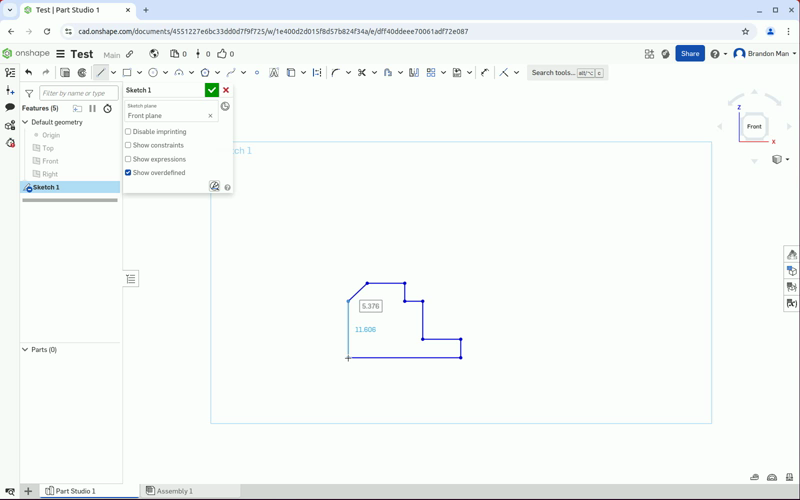
key(esc)
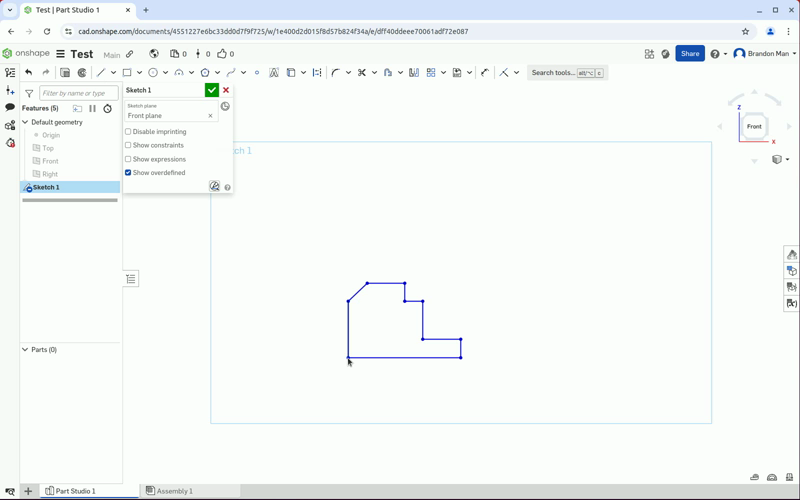
mouse_move(378, 329)
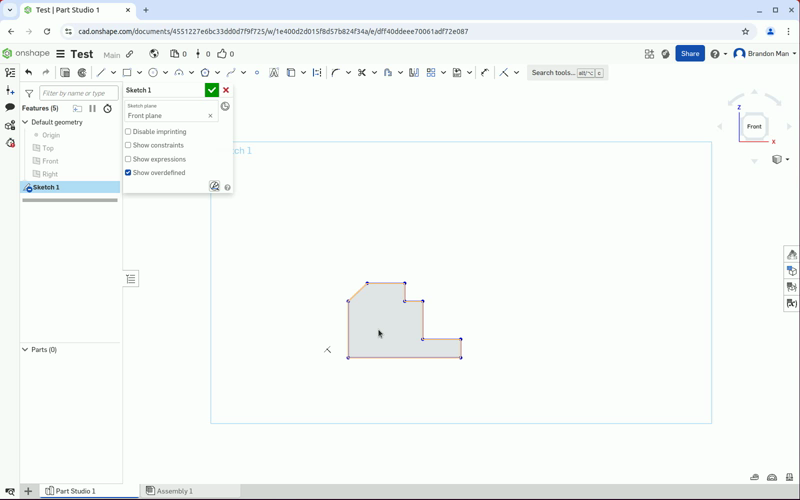
click(378, 329)
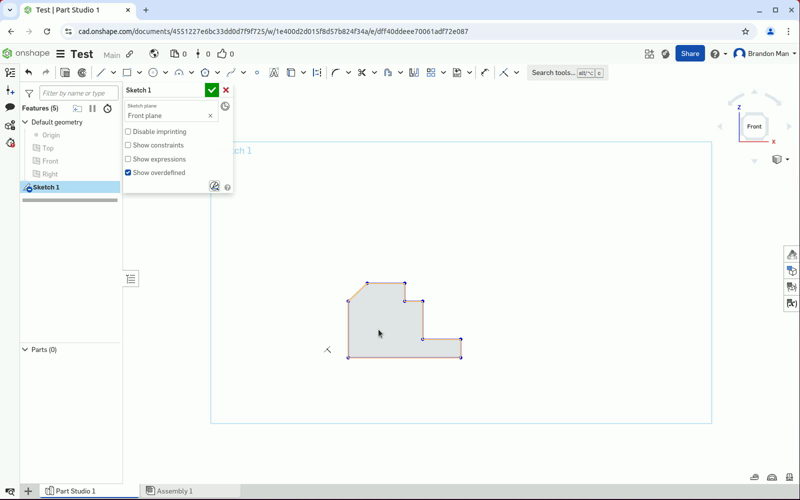
mouse_move(73, 352)
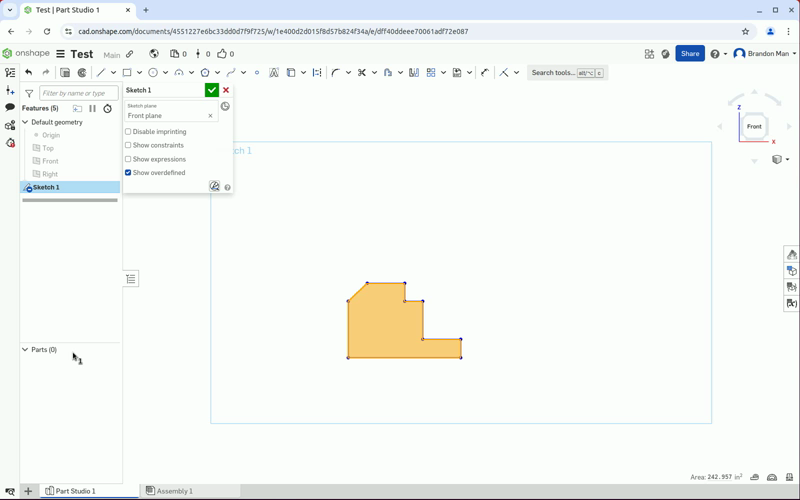
key(shift+y)
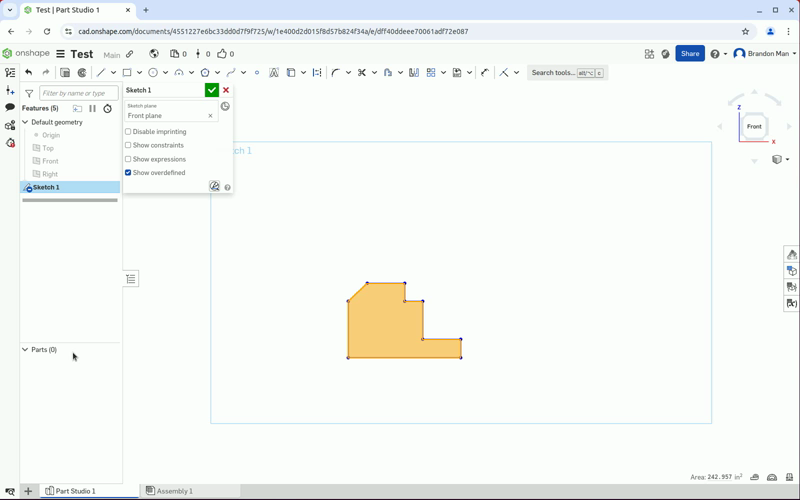
key(shift+e)
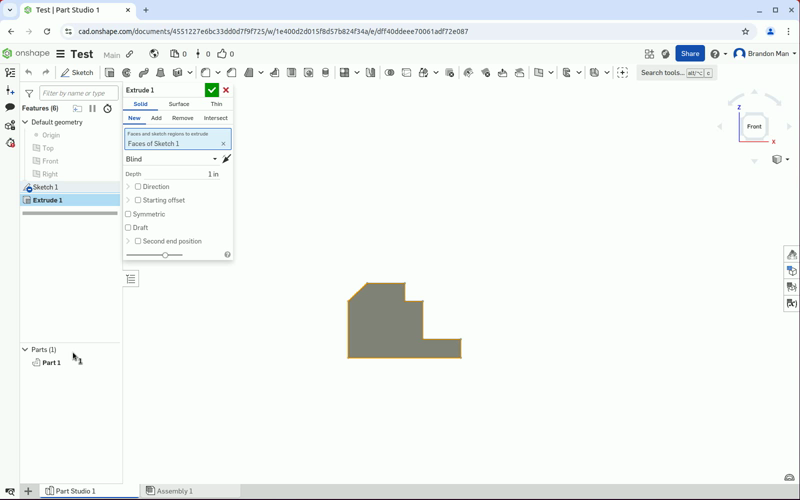
mouse_move(143, 106)
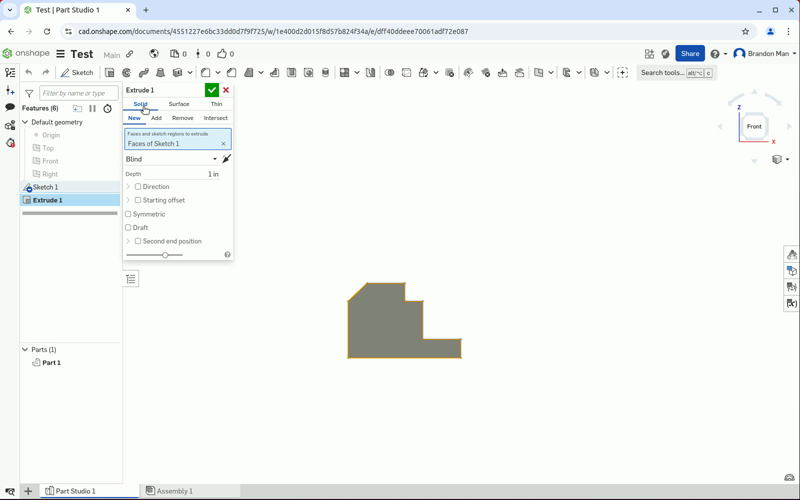
click(143, 106)
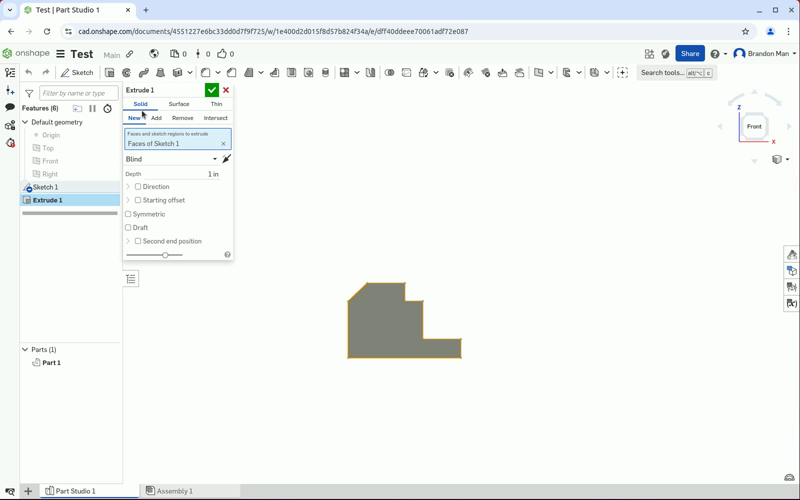
mouse_move(137, 120)
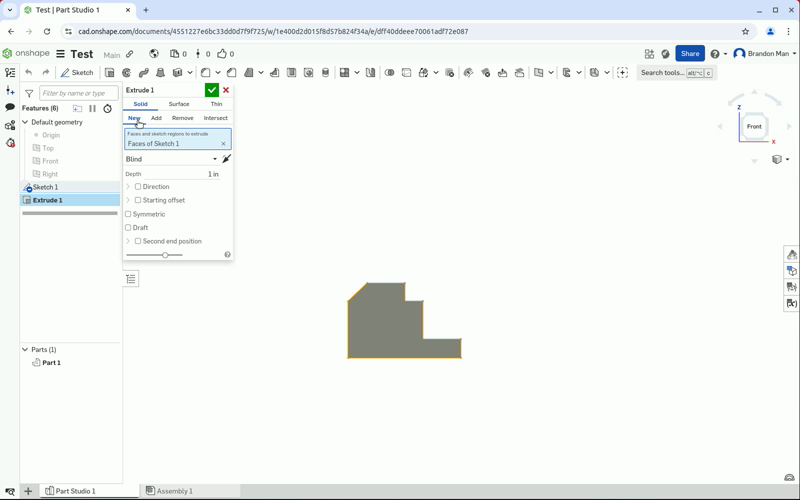
click(137, 120)
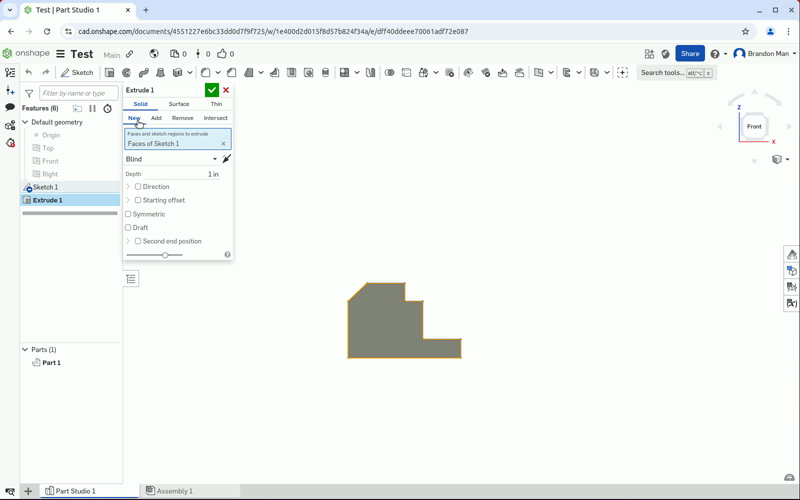
key(tab, 4)
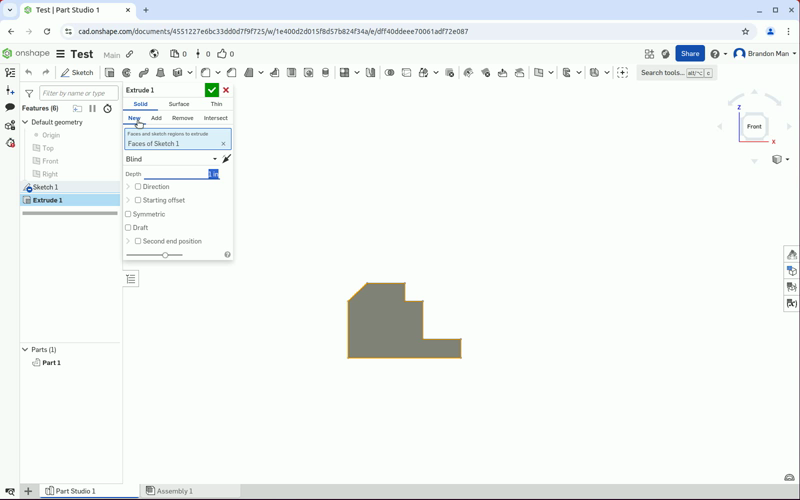
text(-15.406)
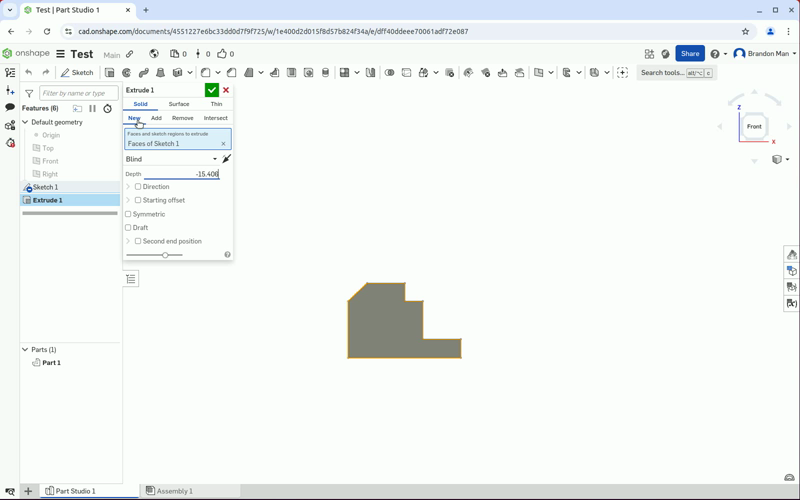
key(tab, 3)
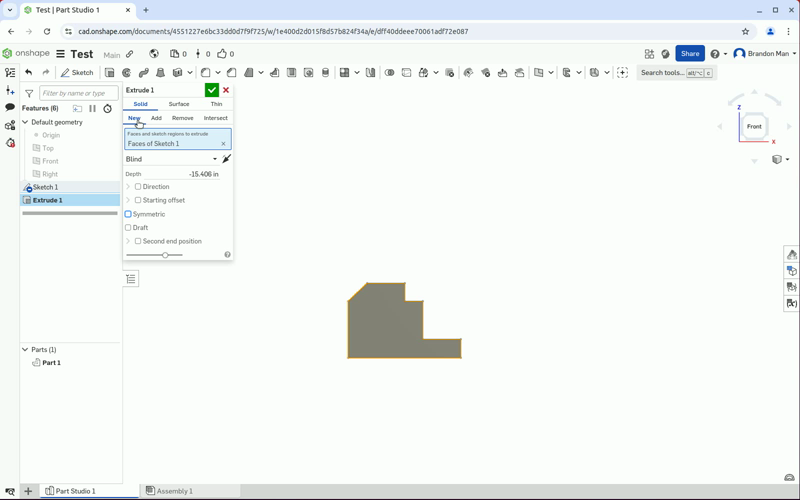
key(space)
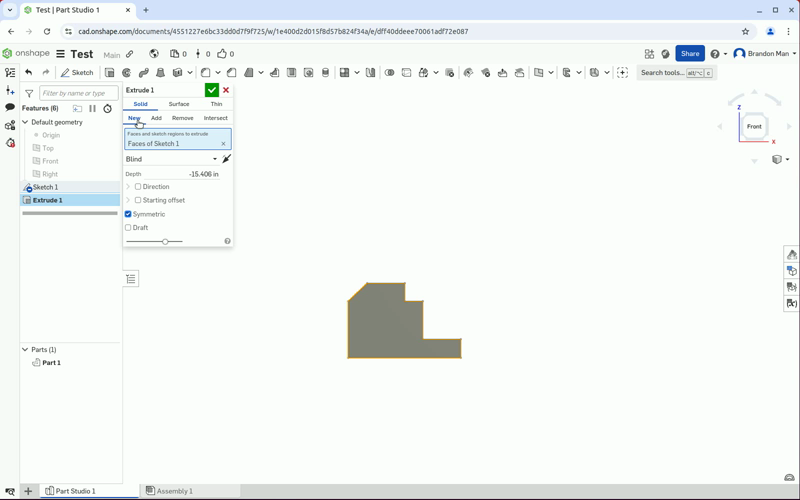
key(enter)
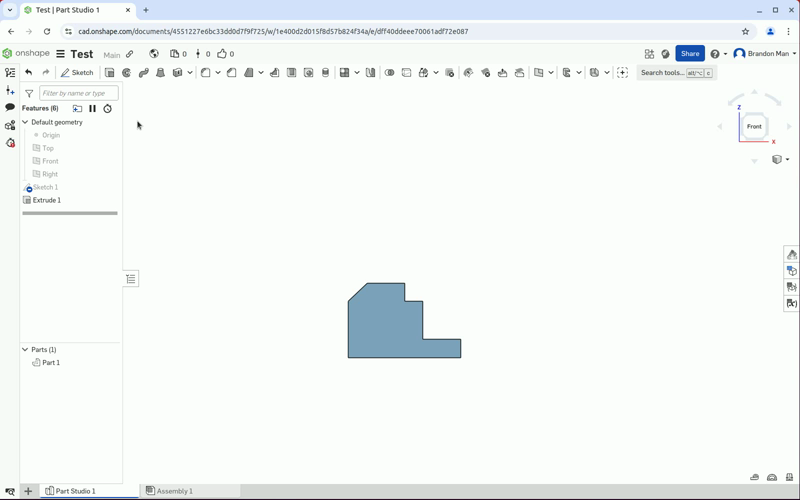
key(shift+h)
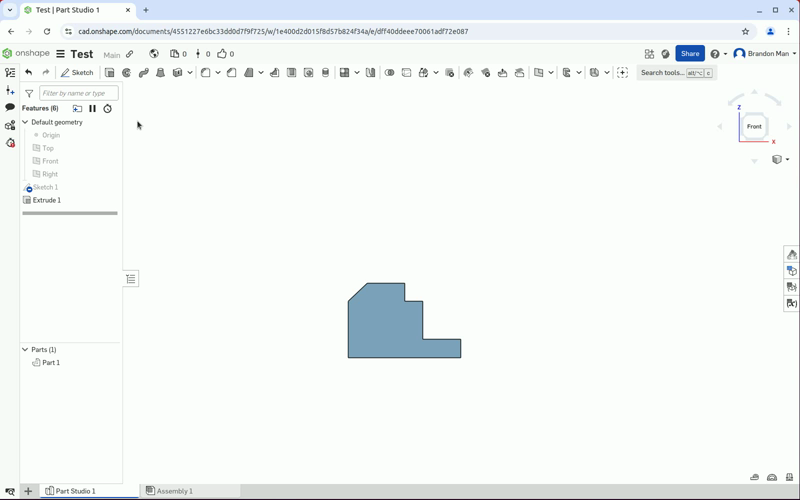
key(shift+h)
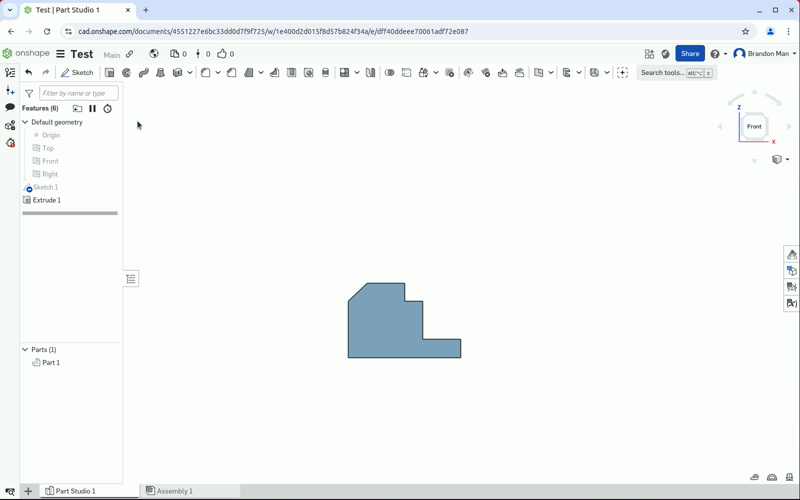
mouse_move(73, 189)
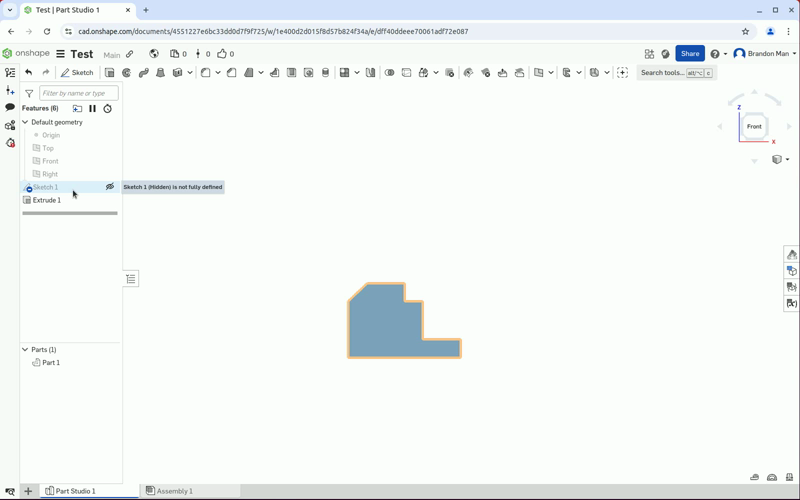
click(73, 189)
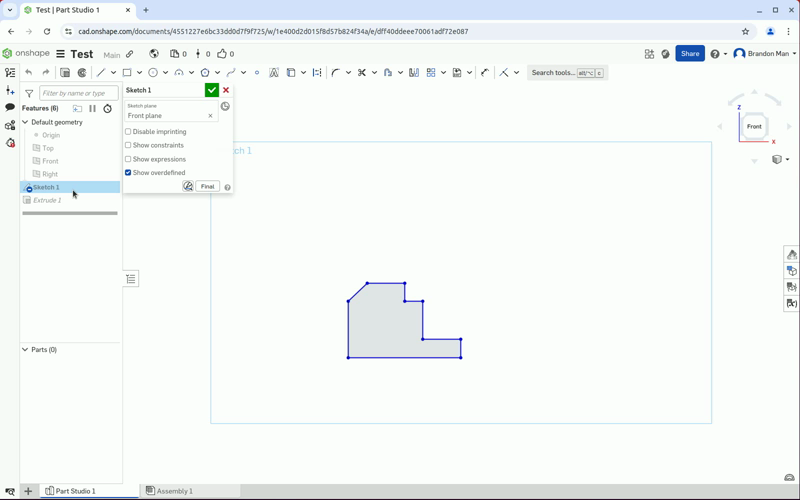
mouse_move(229, 92)
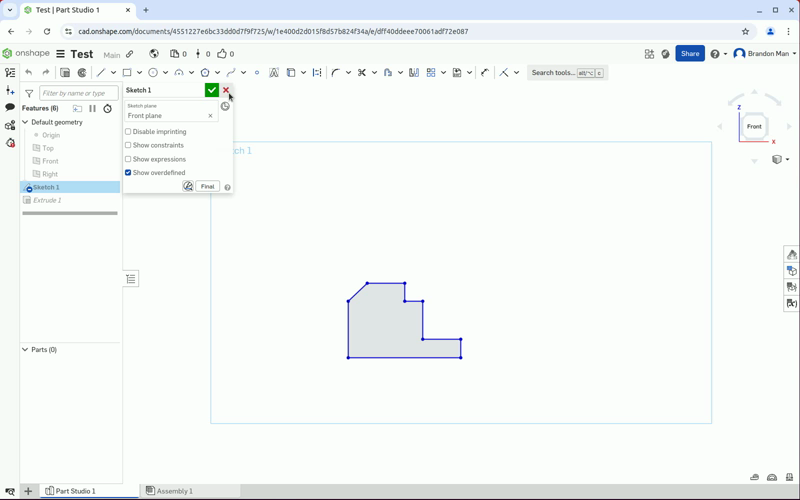
click(229, 92)
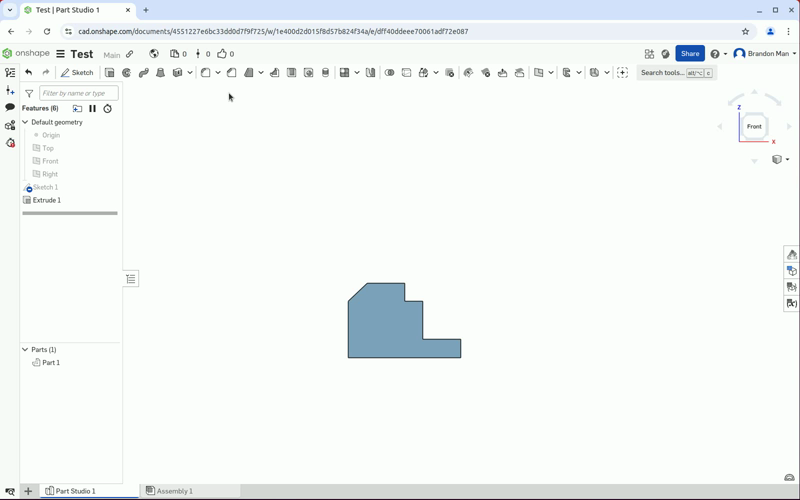
mouse_move(73, 352)
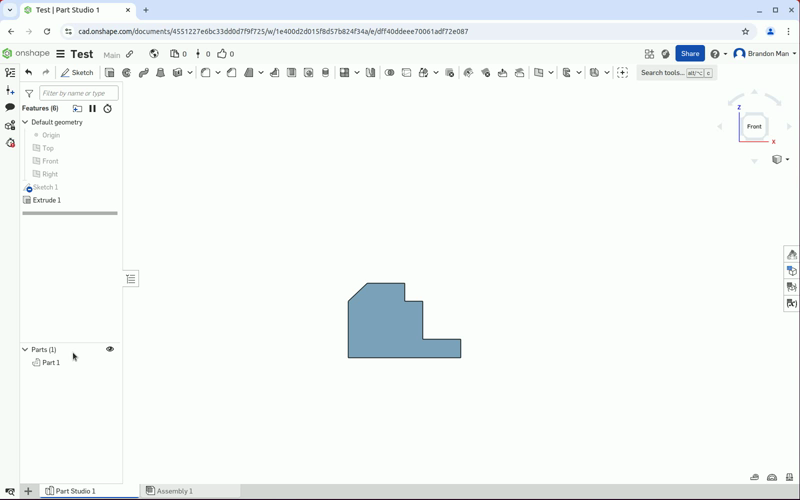
key(y)
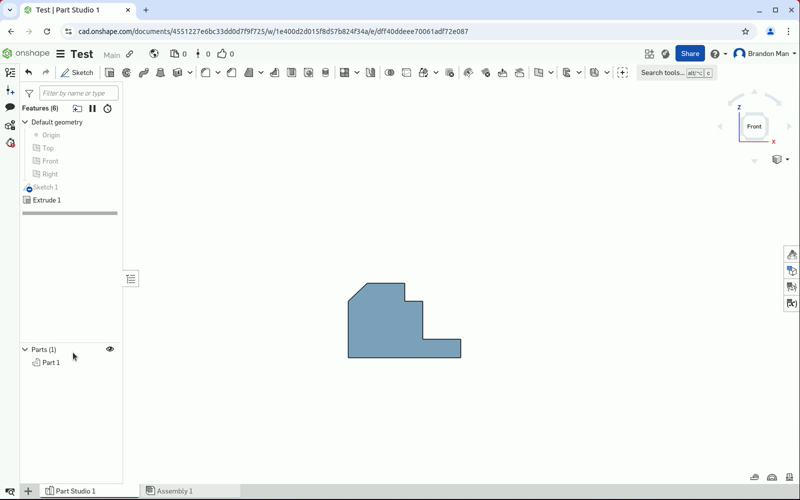
key(shift+p)
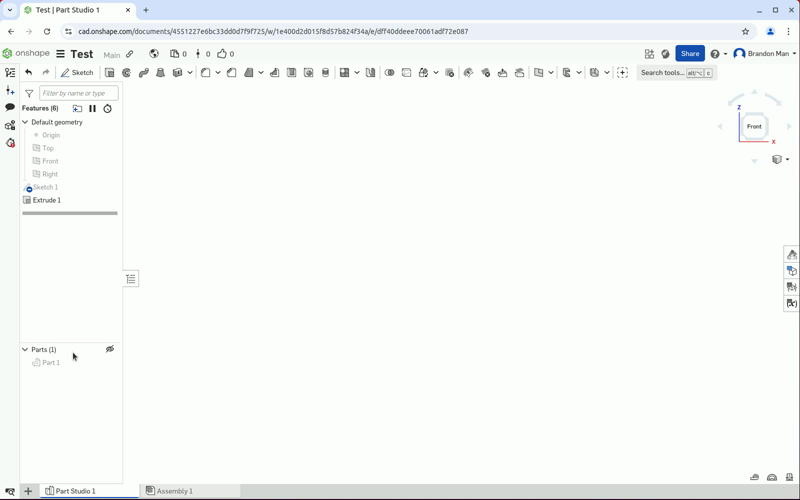
key(space)
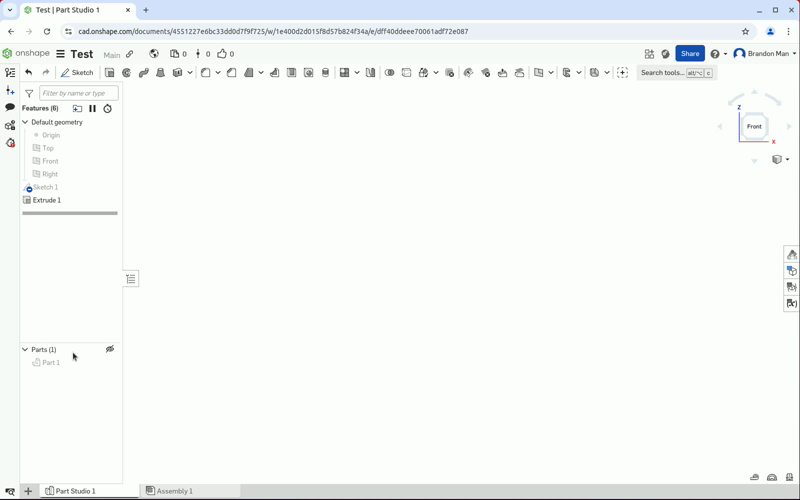
key_down(shift)
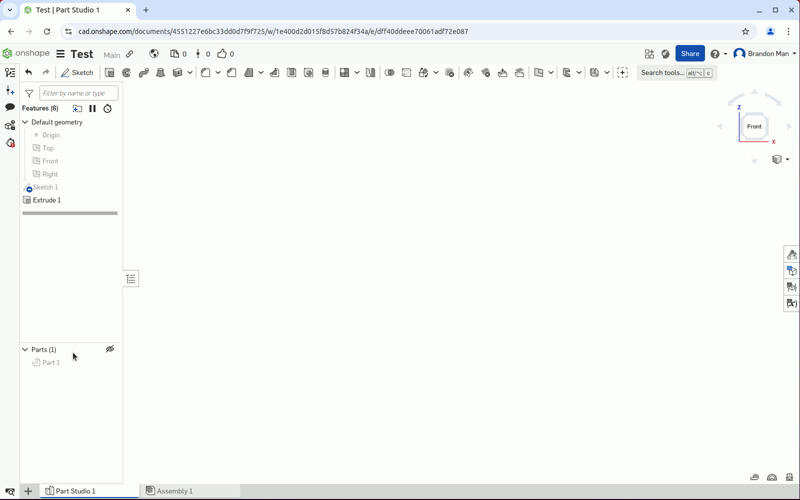
key(left)
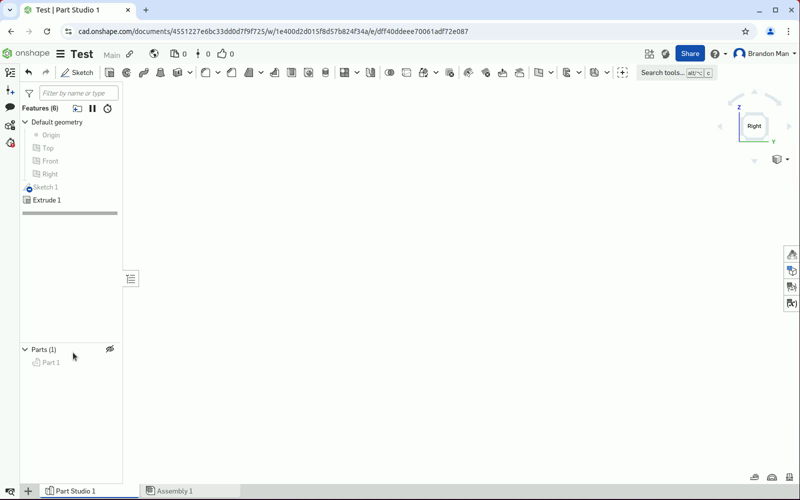
key_up(shift)
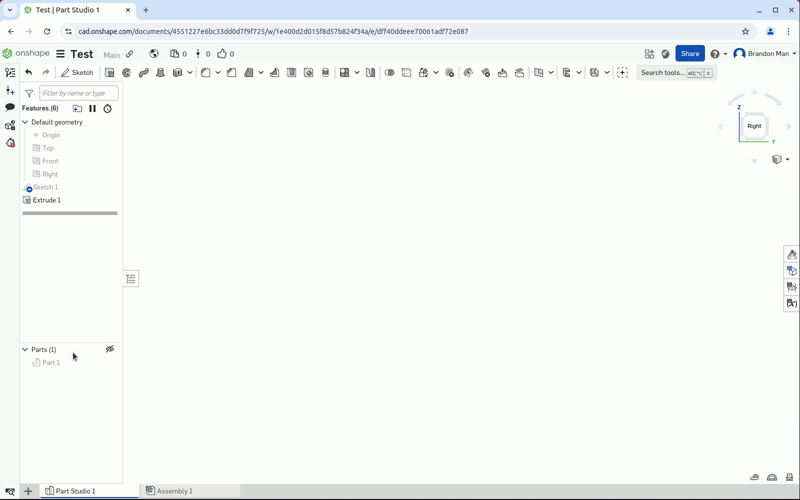
mouse_move(73, 352)
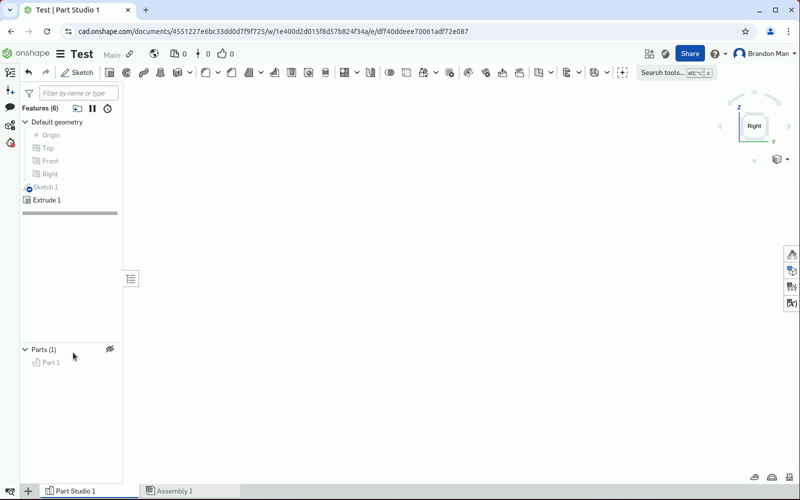
key(shift+y)
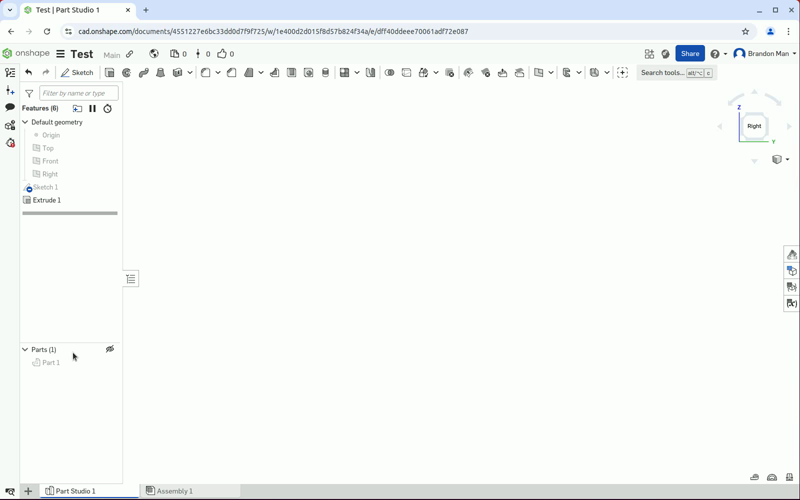
key(shift+s)
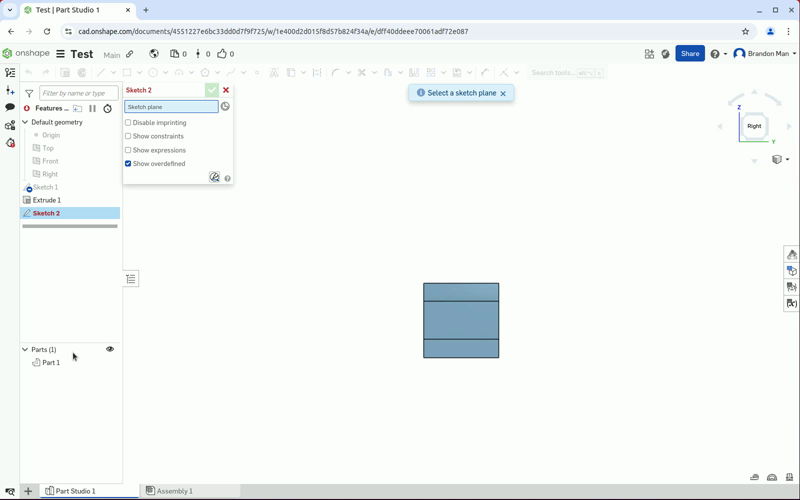
mouse_move(73, 176)
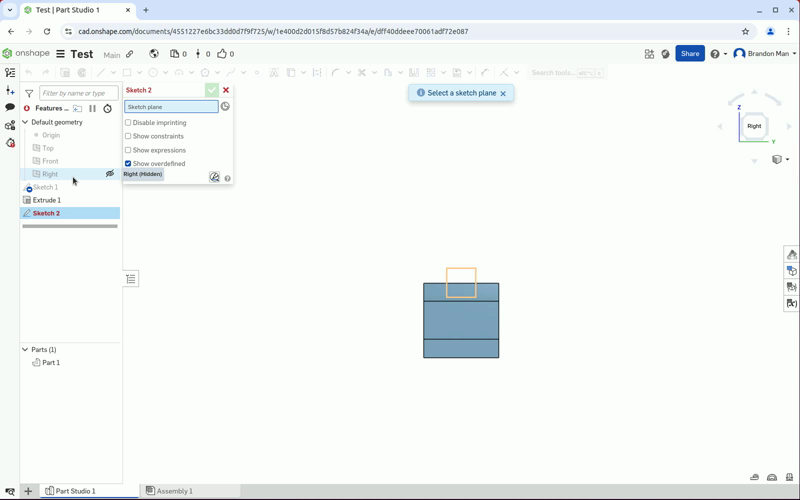
click(73, 176)
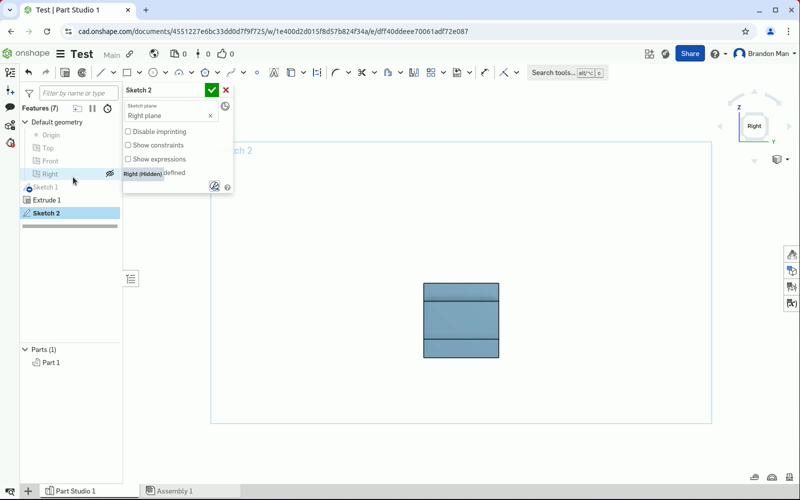
mouse_move(73, 352)
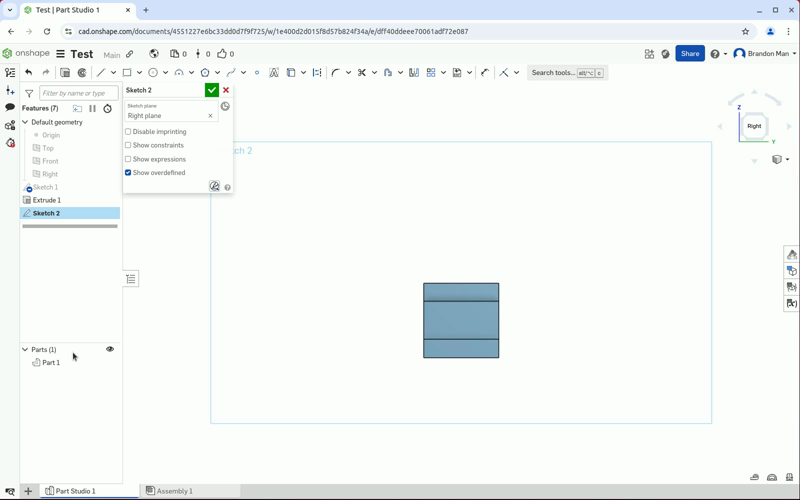
key(y)
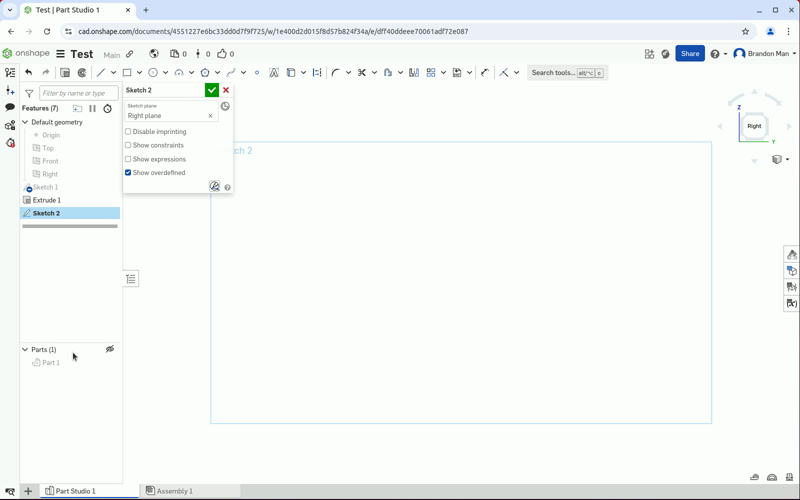
key(l)
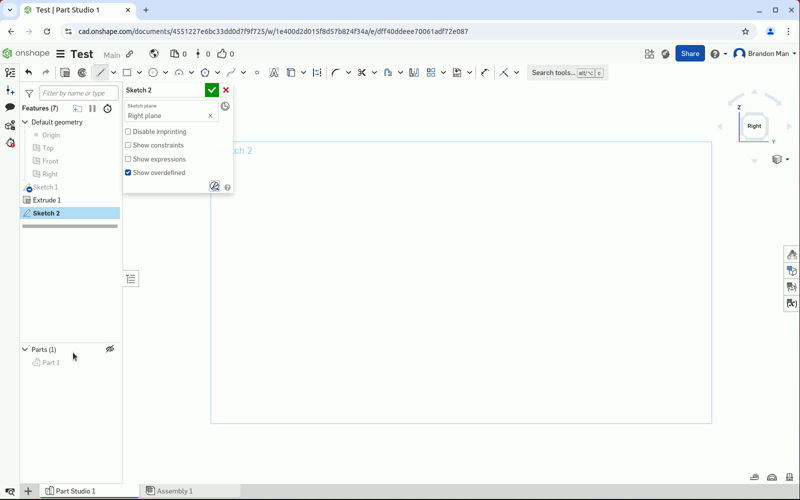
key_down(shift)
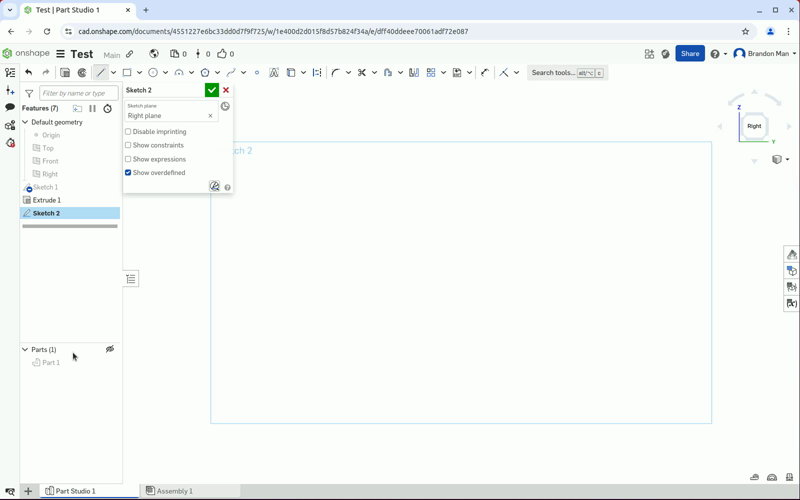
mouse_move(423, 320)
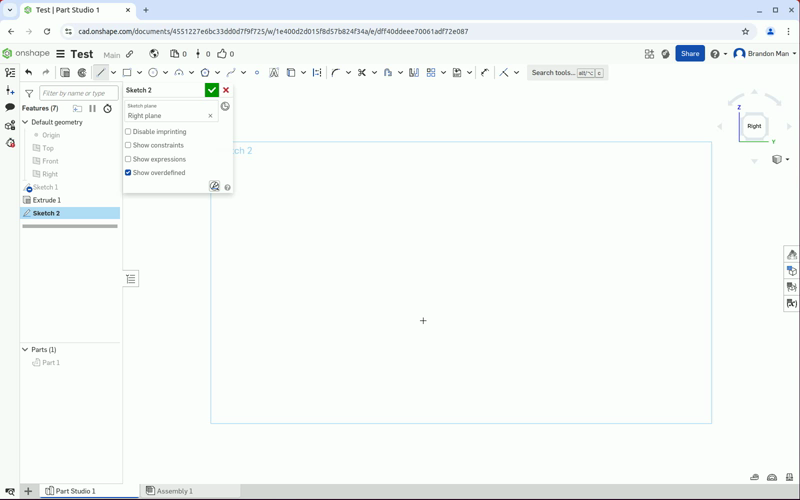
click(423, 320)
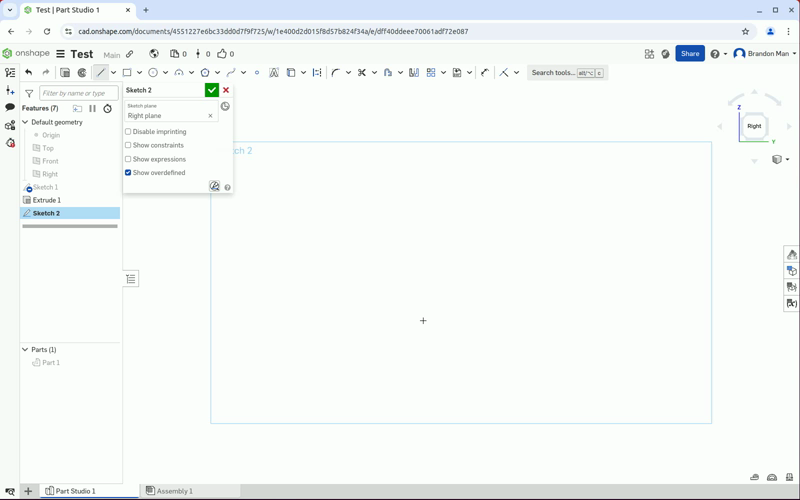
key_up(shift)
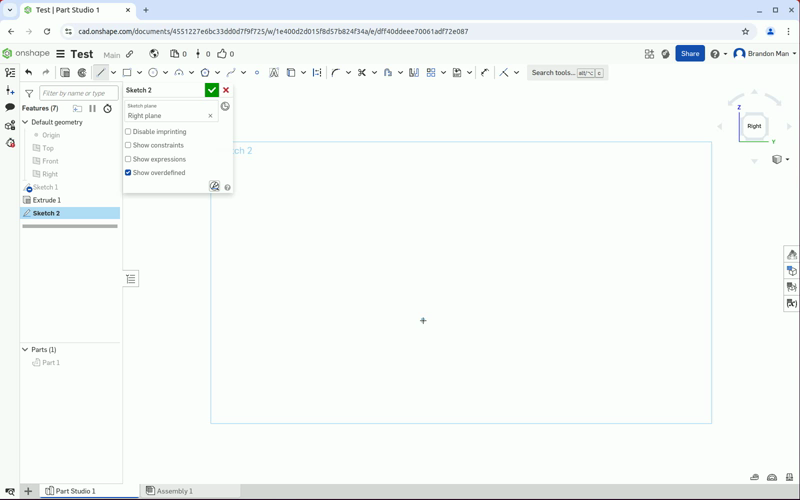
key_down(shift)
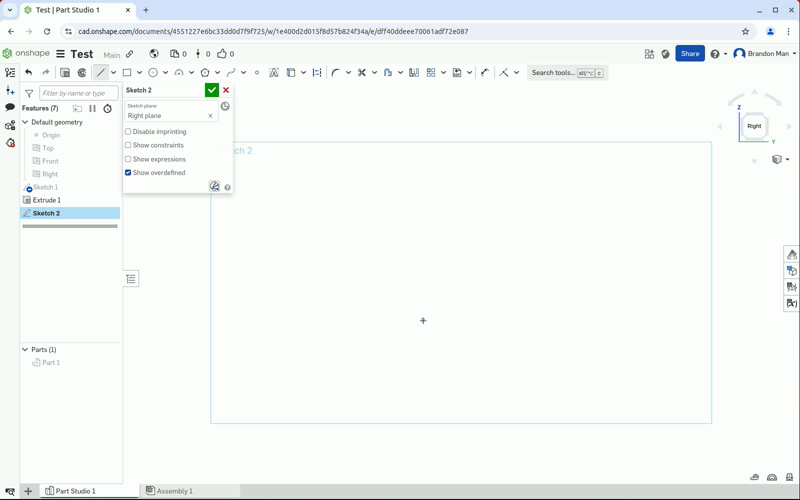
mouse_move(453, 320)
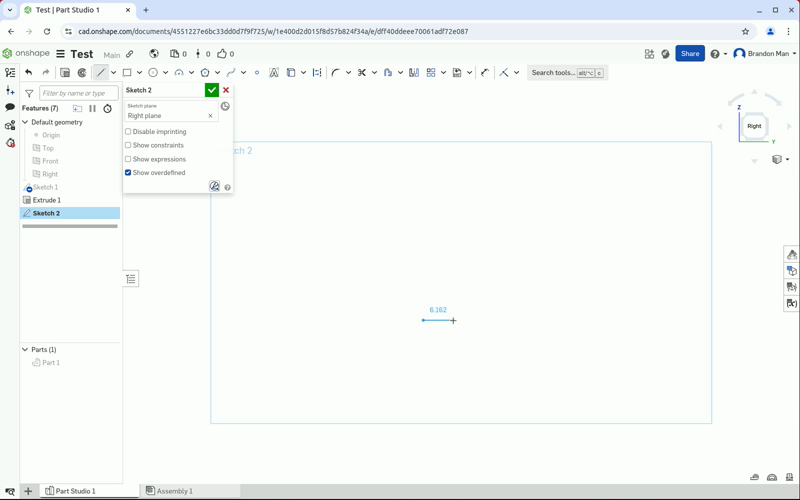
mouse_move(442, 320)
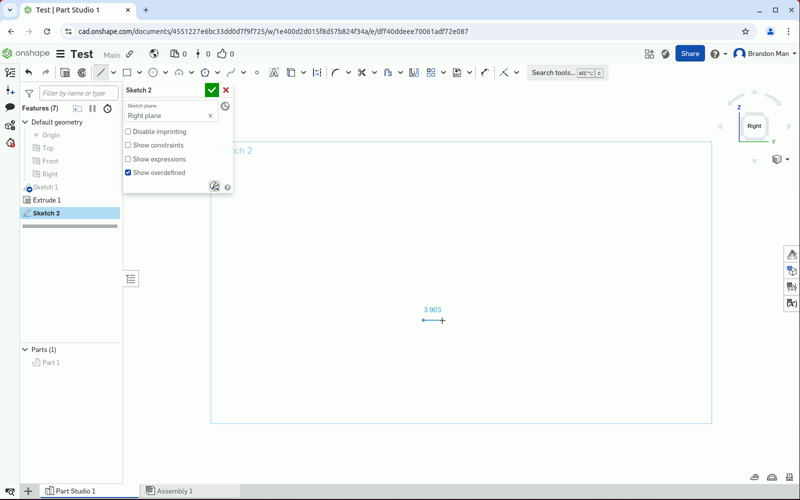
click(442, 320)
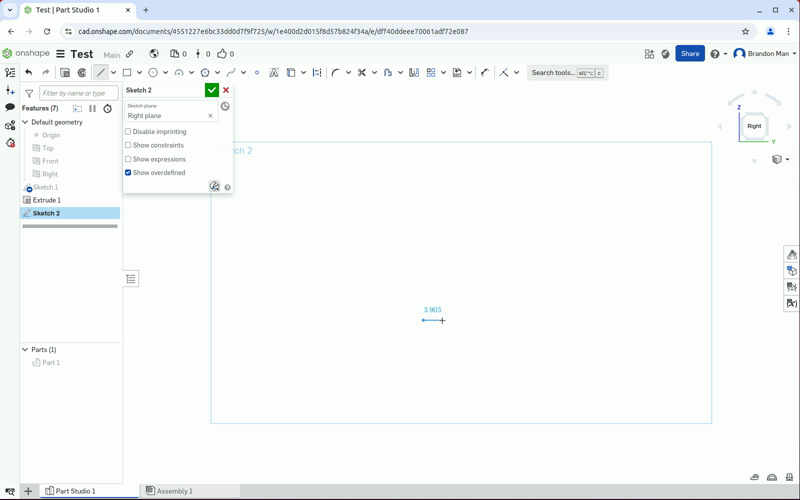
key_up(shift)
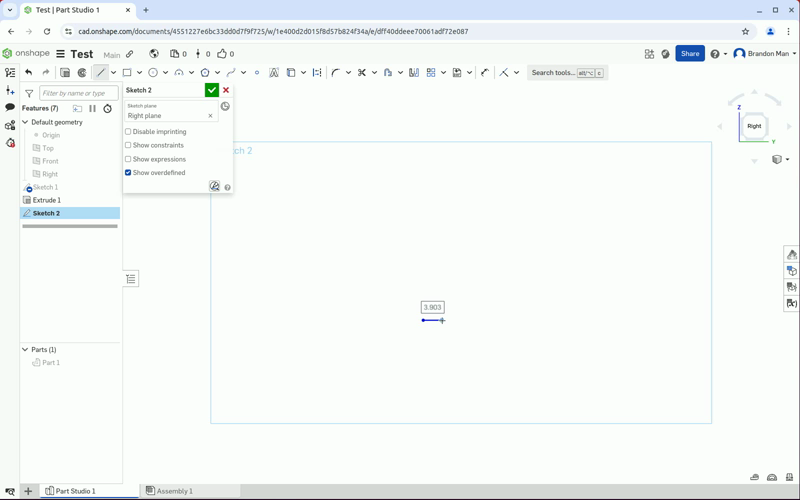
key_down(shift)
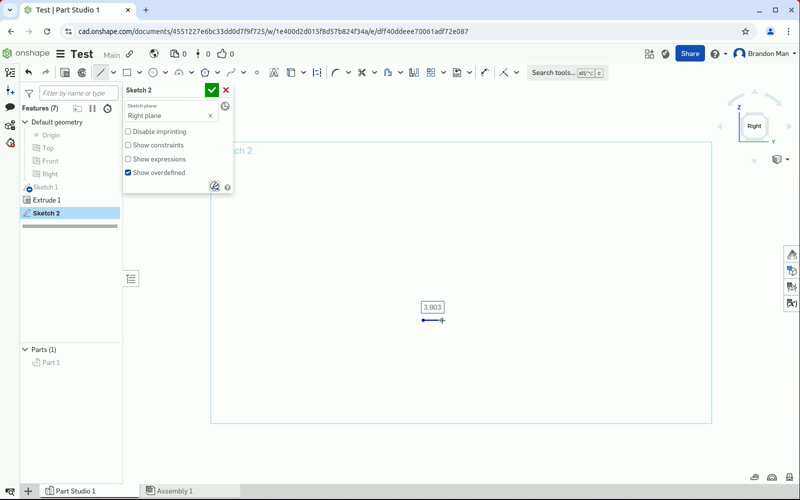
mouse_move(472, 320)
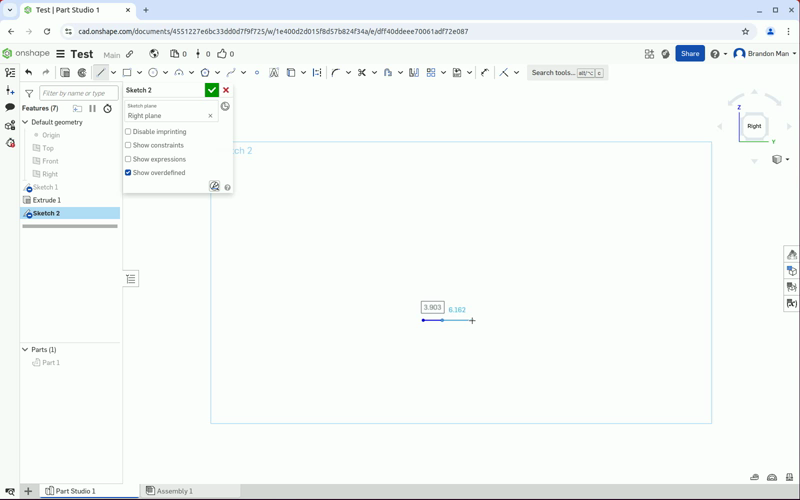
mouse_move(442, 282)
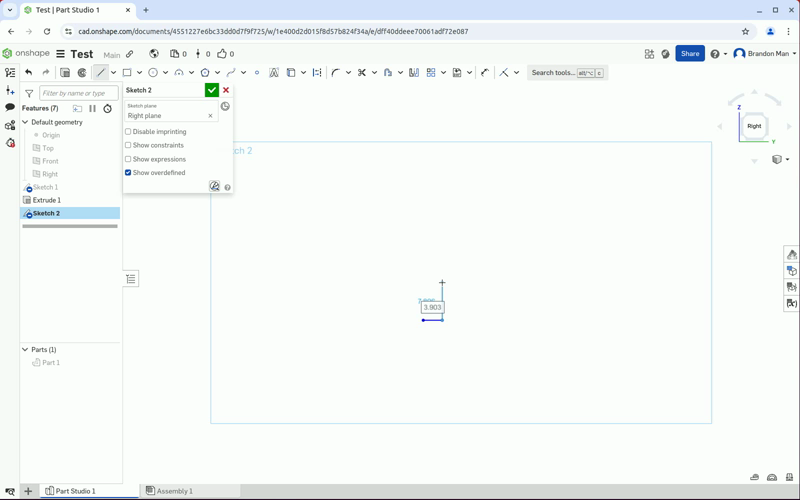
click(442, 282)
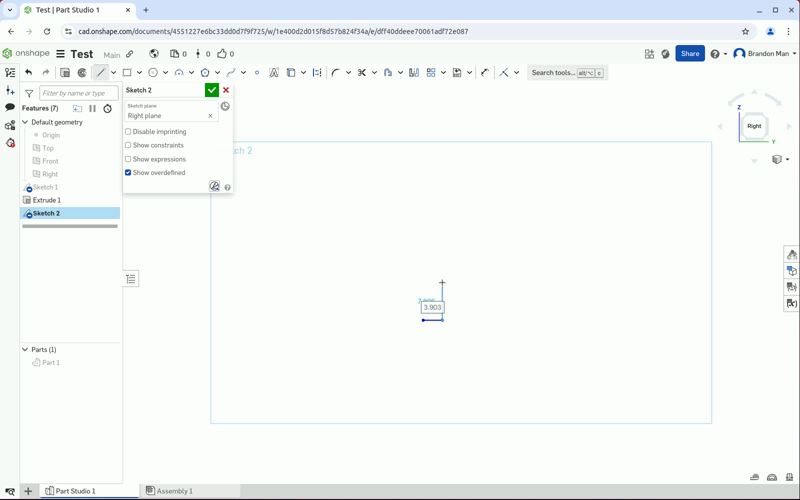
key_up(shift)
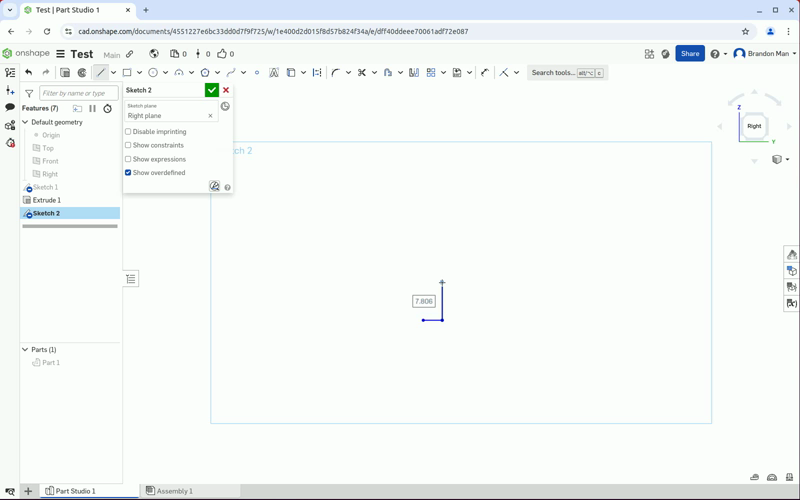
key_down(shift)
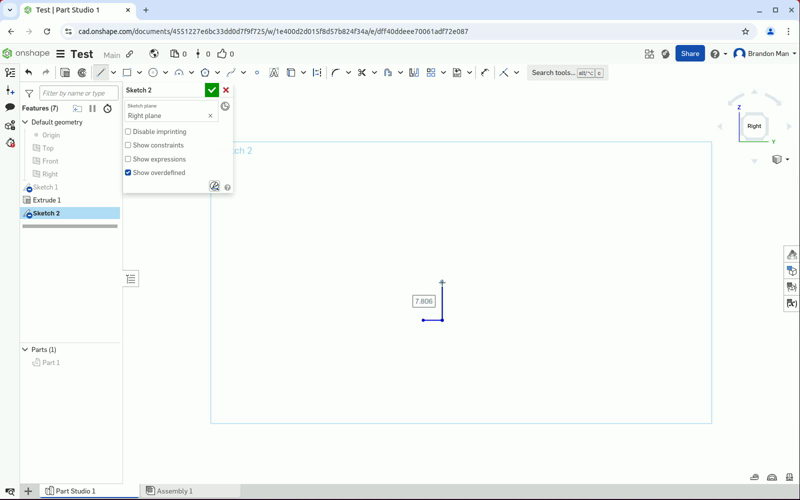
mouse_move(472, 282)
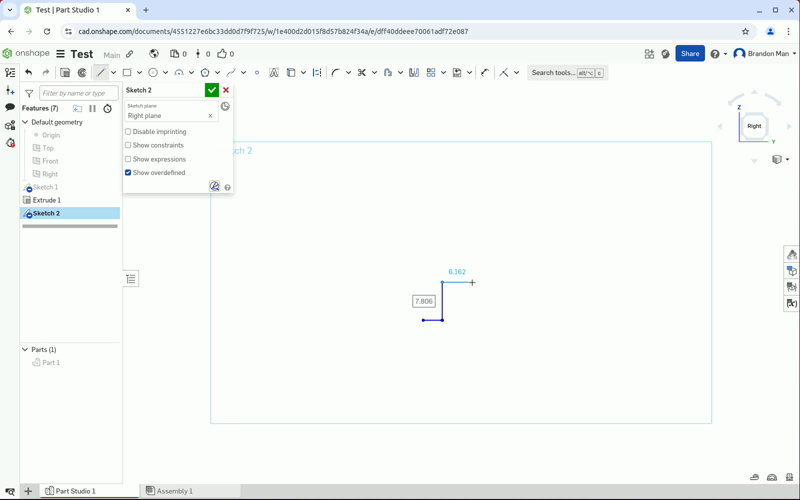
mouse_move(423, 282)
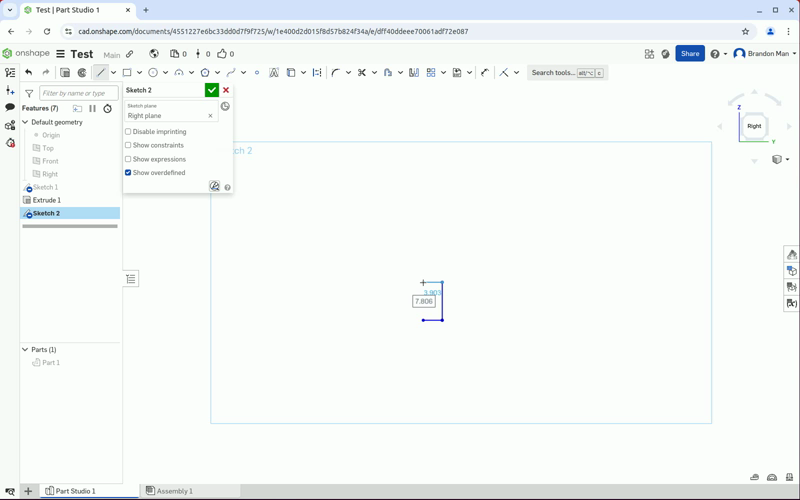
click(423, 282)
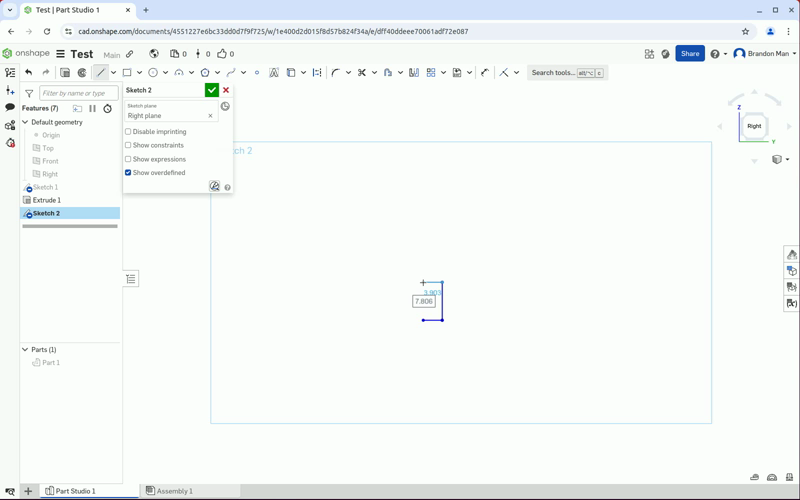
key_up(shift)
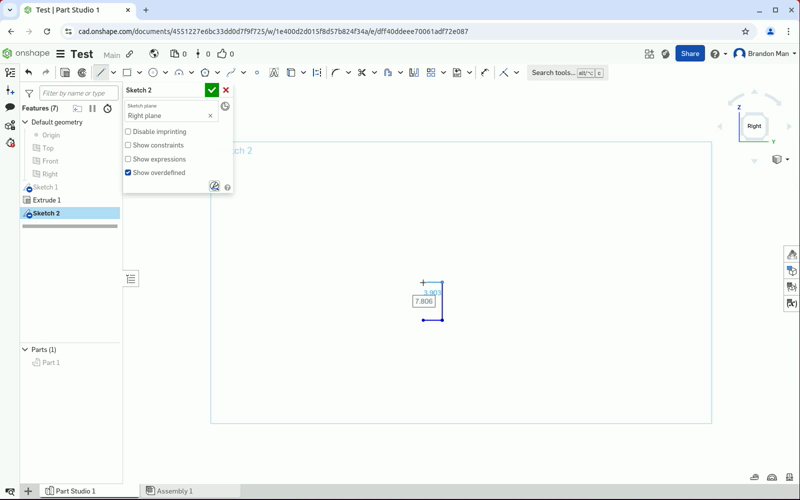
mouse_move(453, 282)
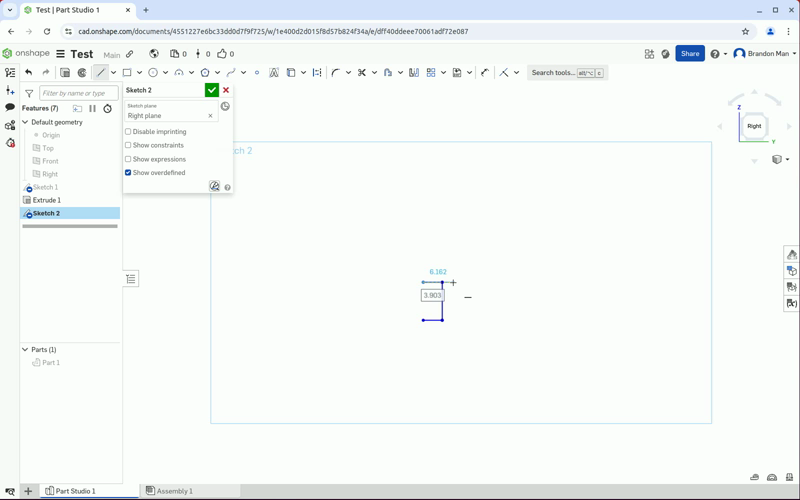
key_down(shift)
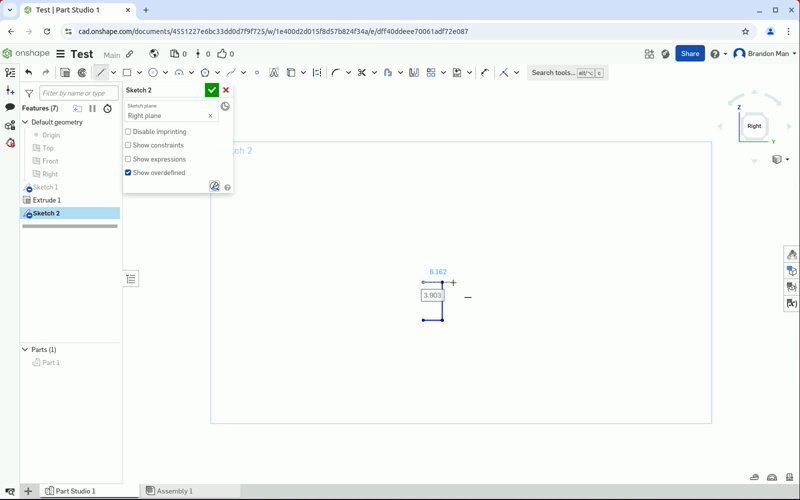
mouse_move(423, 320)
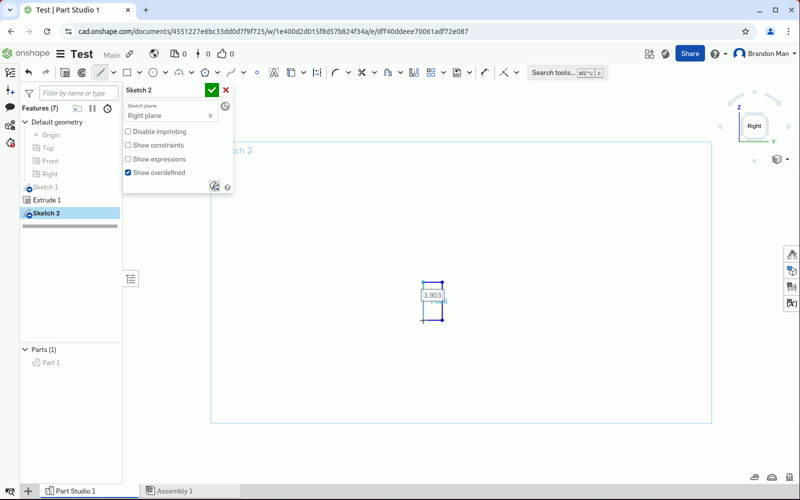
key_up(shift)
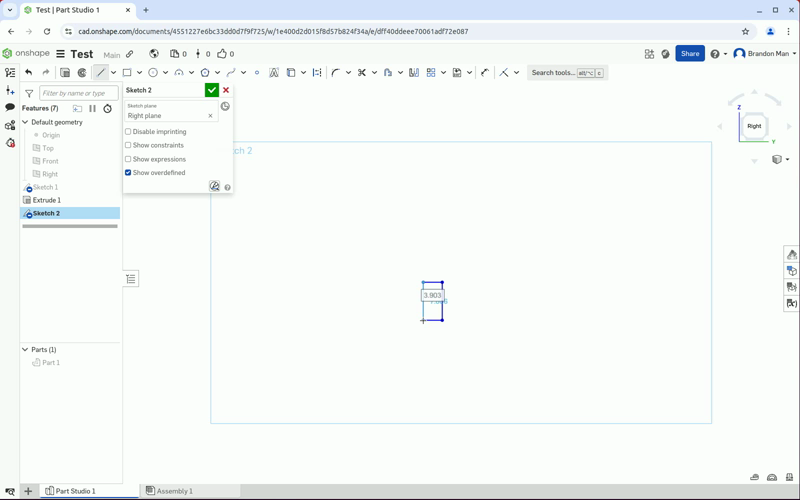
click(423, 320)
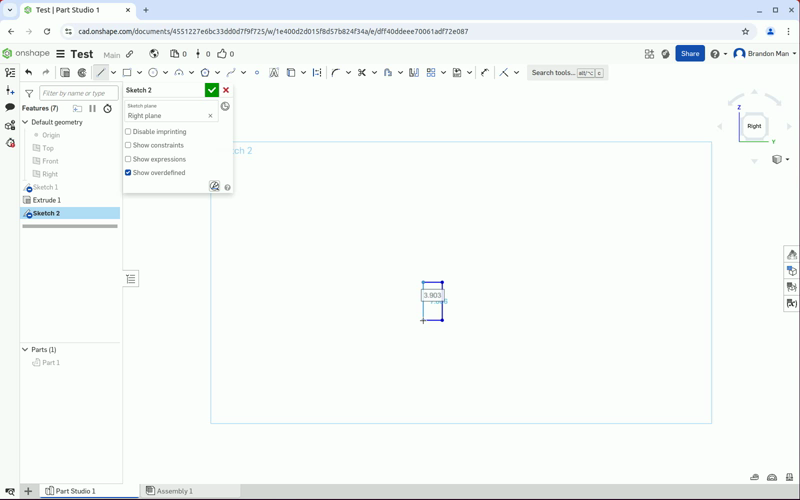
key(esc)
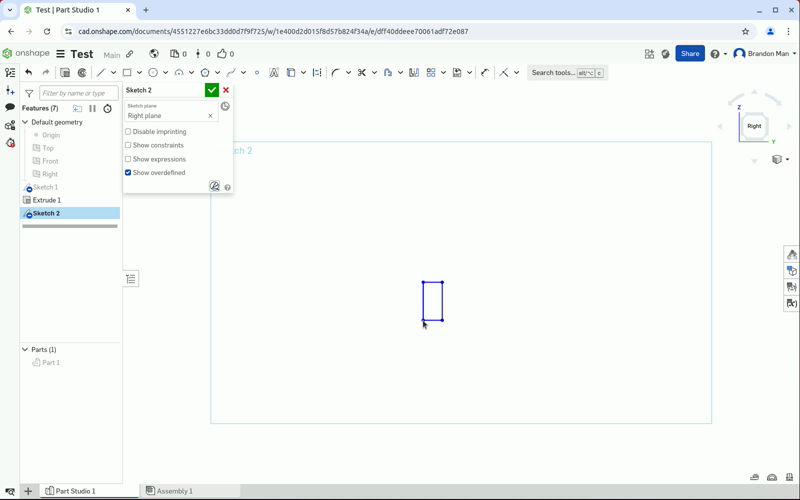
mouse_move(426, 302)
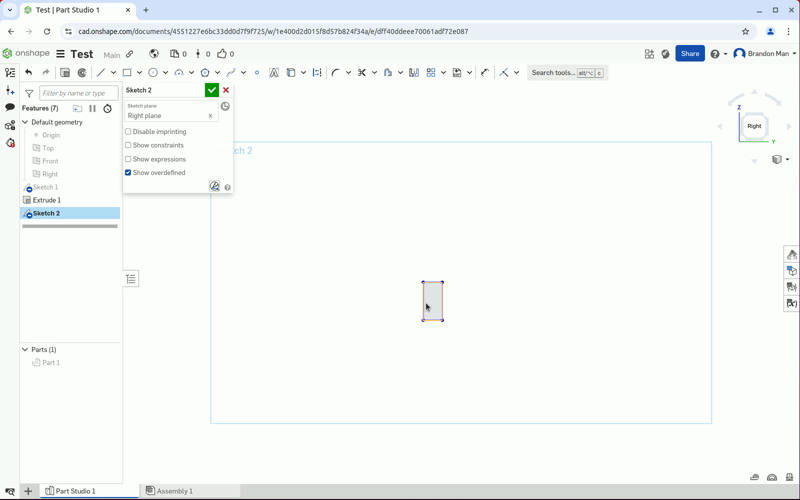
scroll(6)
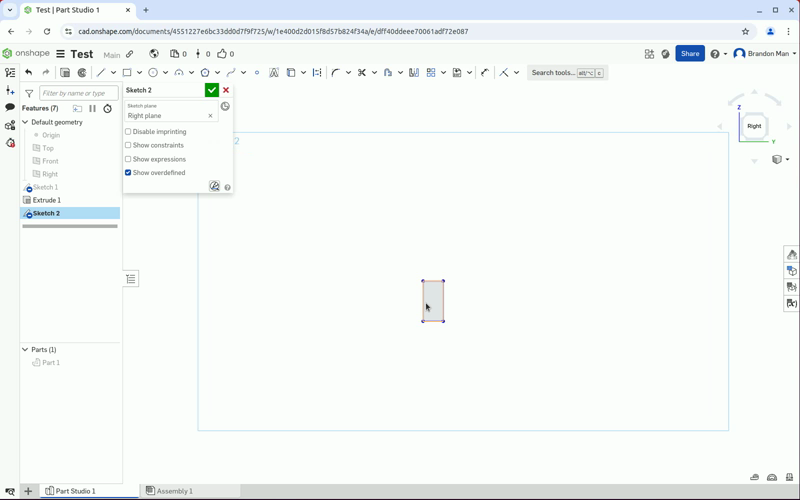
scroll(6)
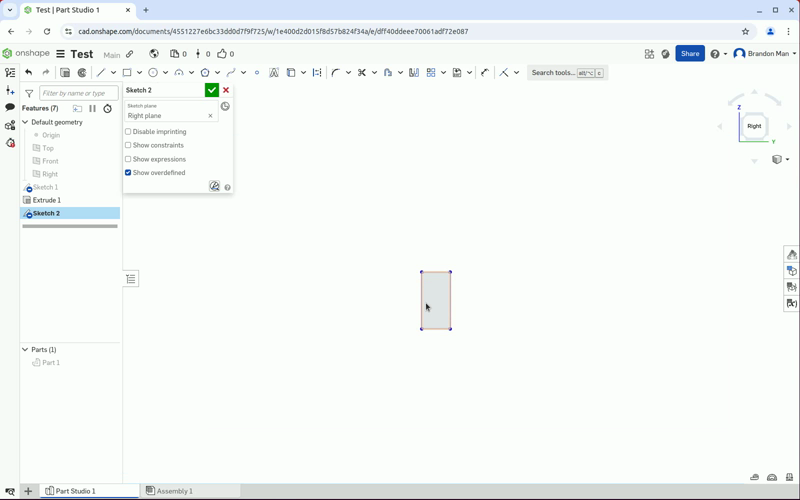
scroll(6)
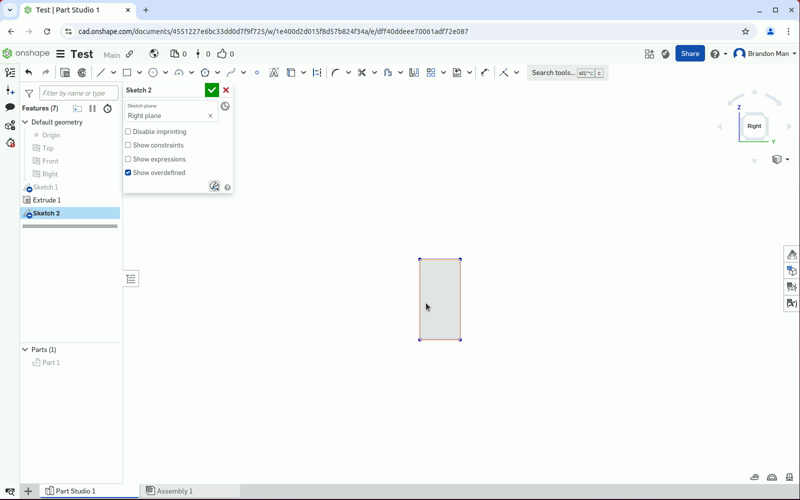
scroll(6)
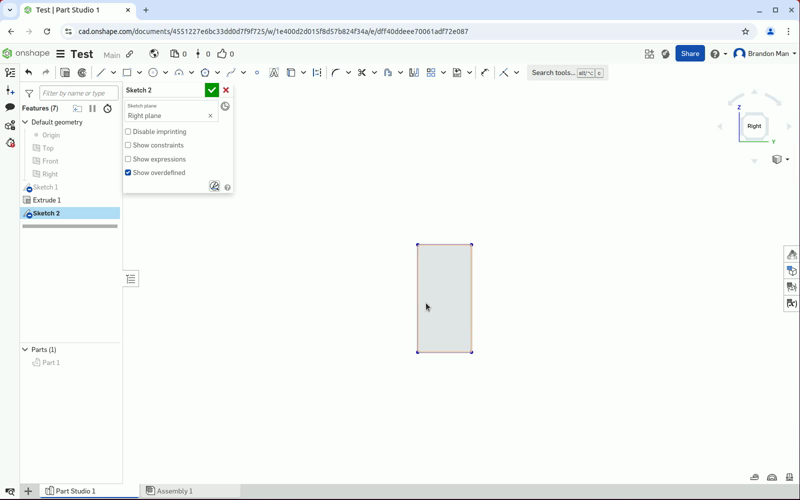
scroll(6)
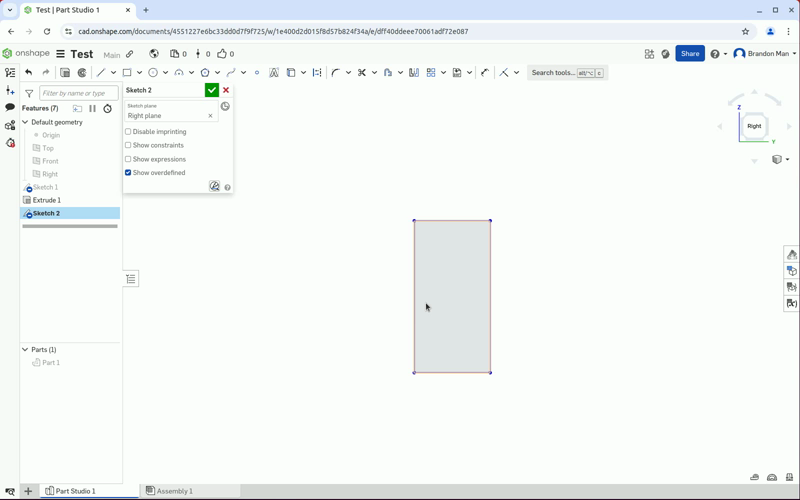
scroll(6)
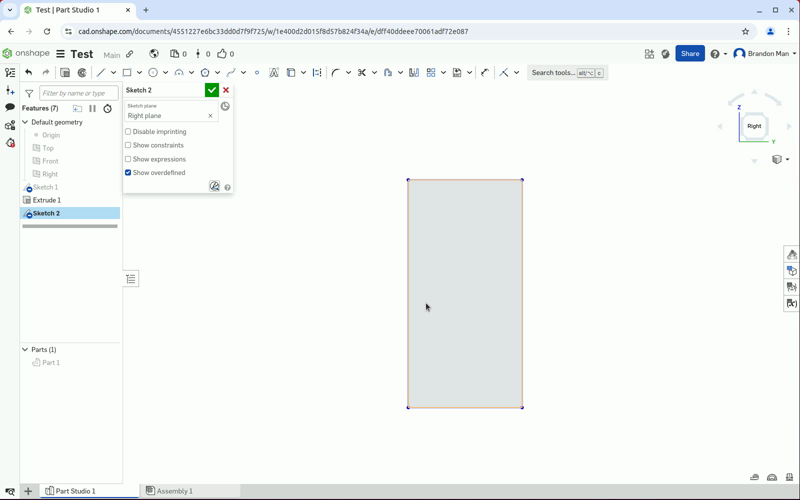
scroll(6)
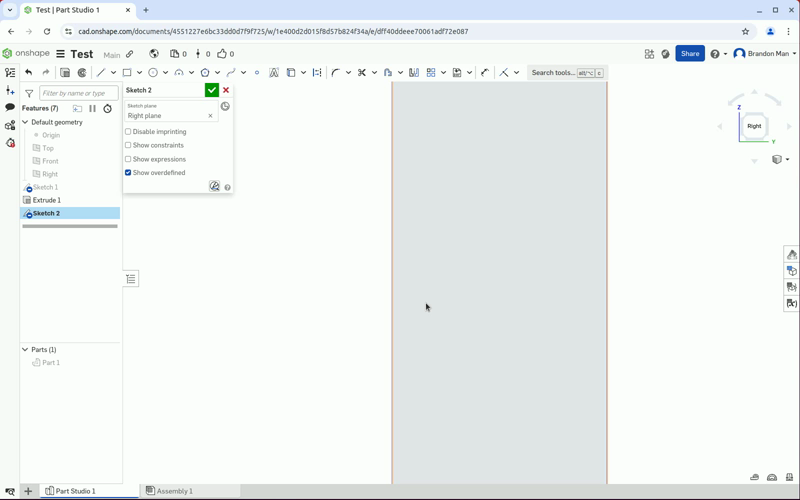
click(426, 302)
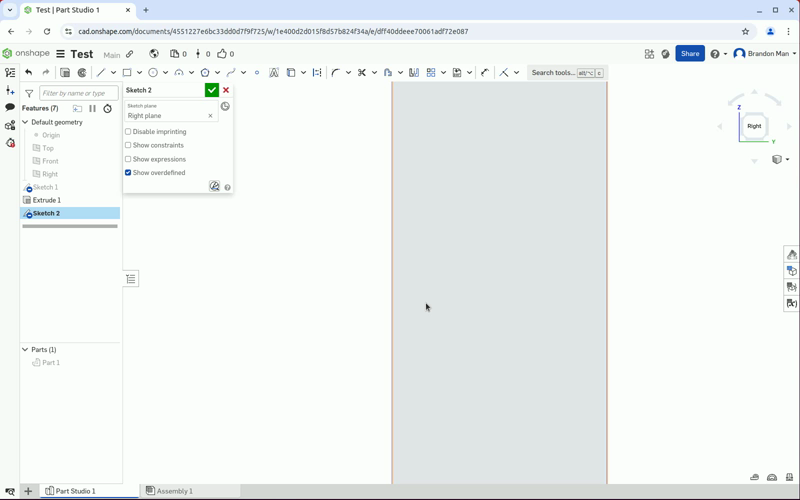
scroll(-6)
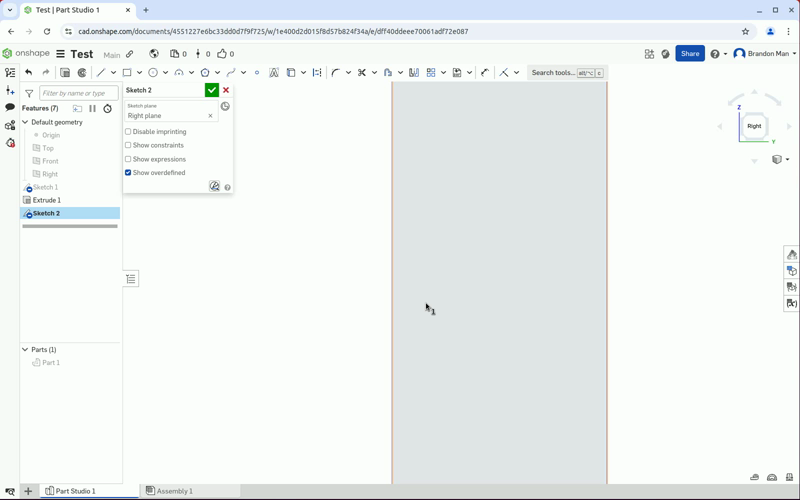
scroll(-6)
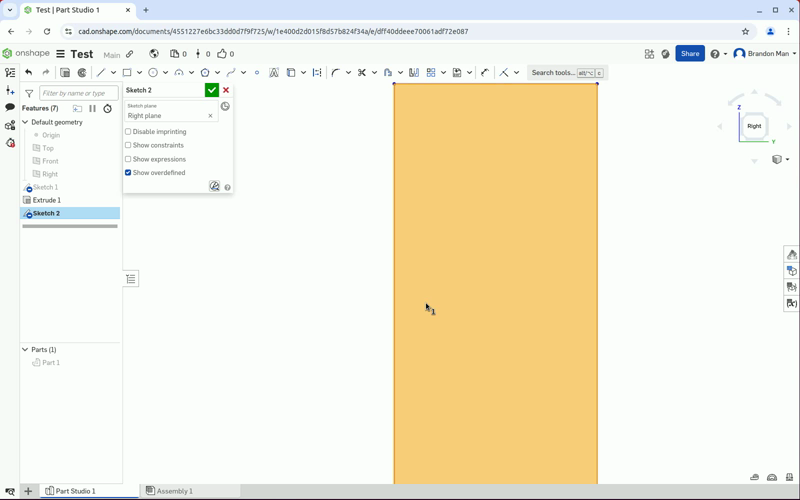
scroll(-6)
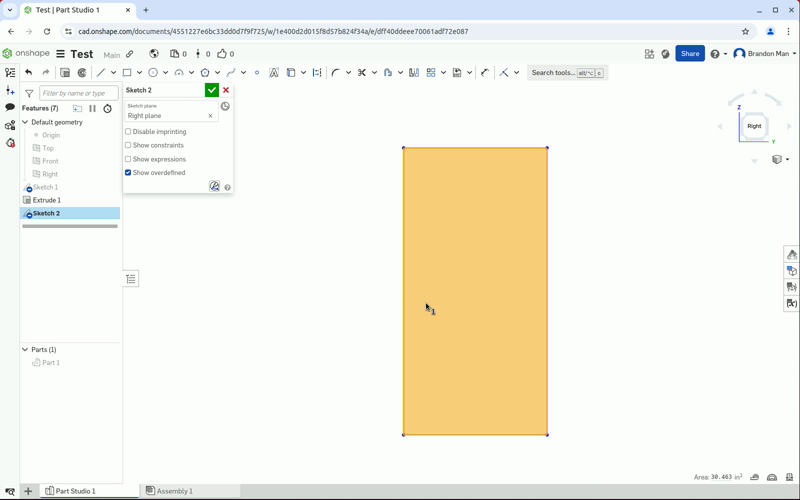
scroll(-6)
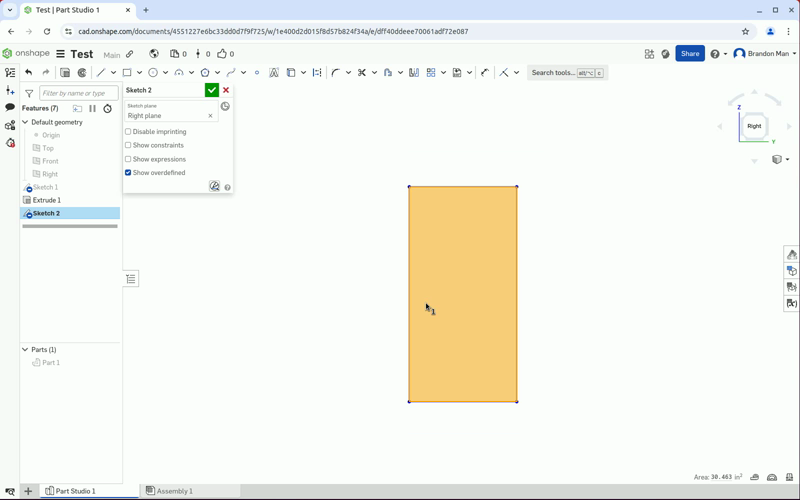
scroll(-6)
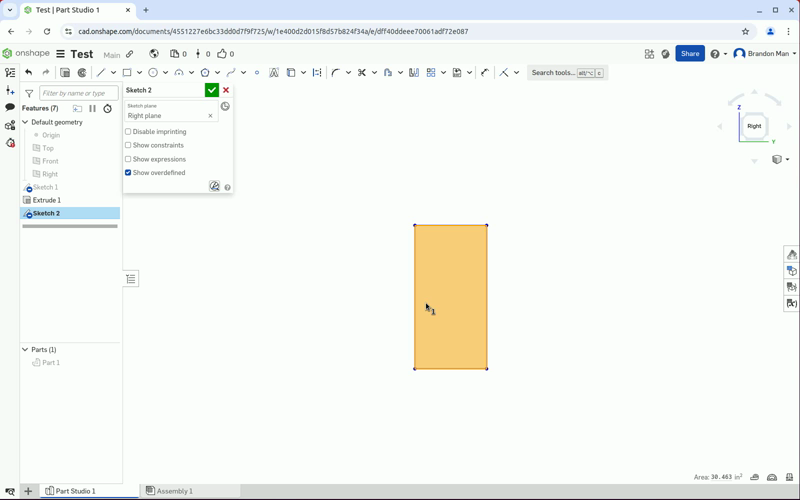
scroll(-6)
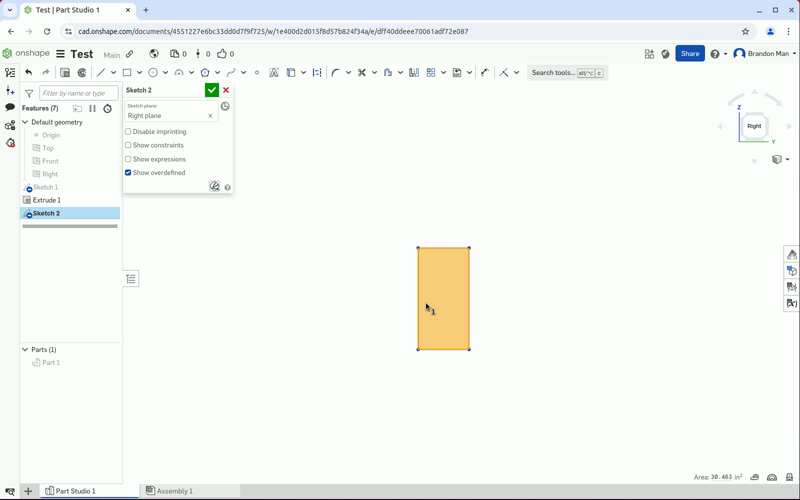
scroll(-6)
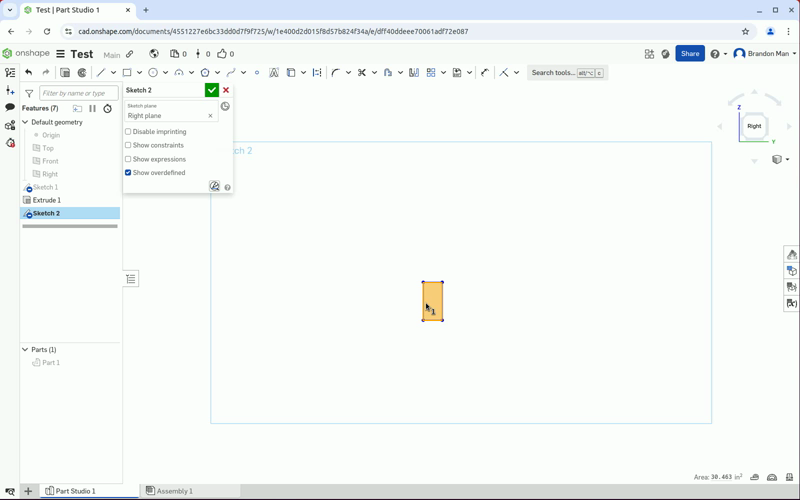
mouse_move(73, 352)
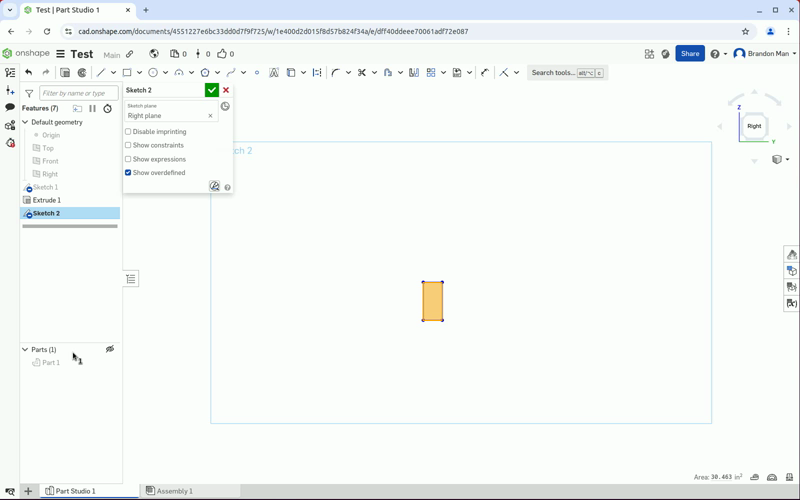
key(shift+y)
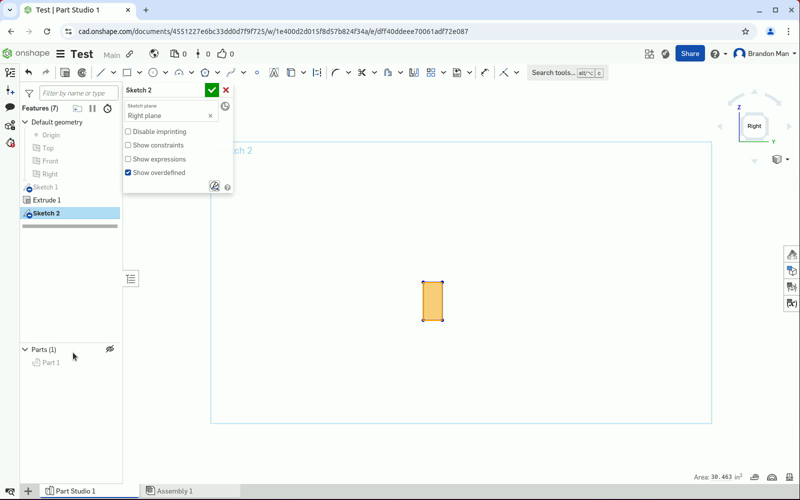
key(shift+e)
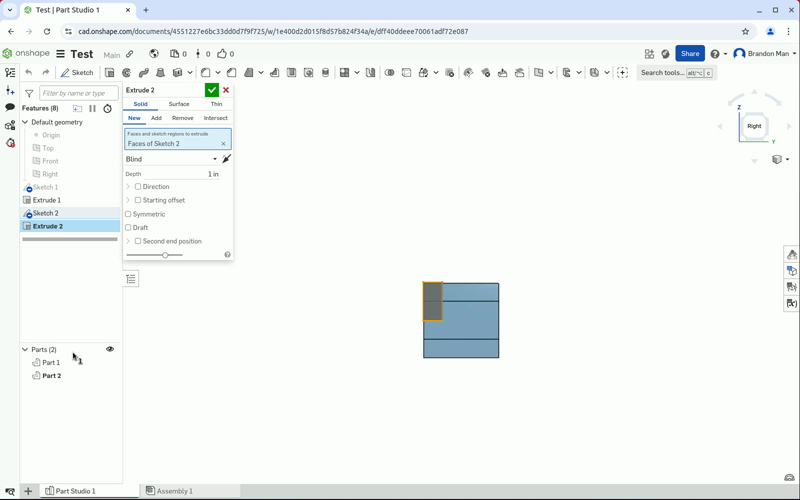
mouse_move(143, 106)
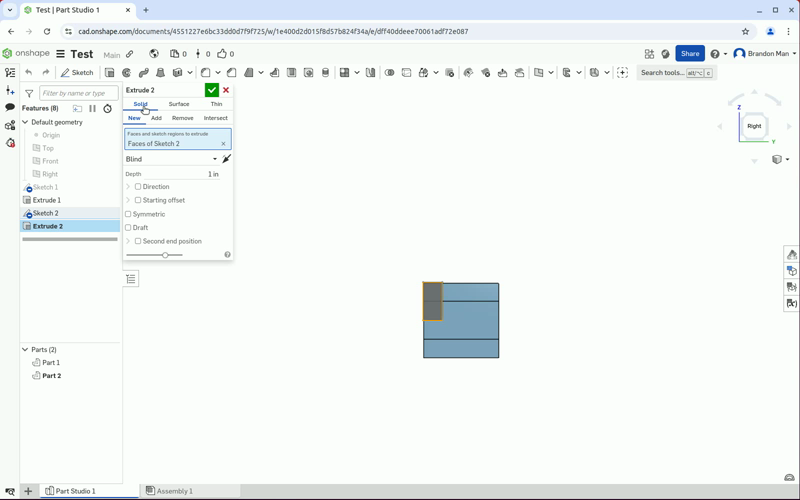
click(143, 106)
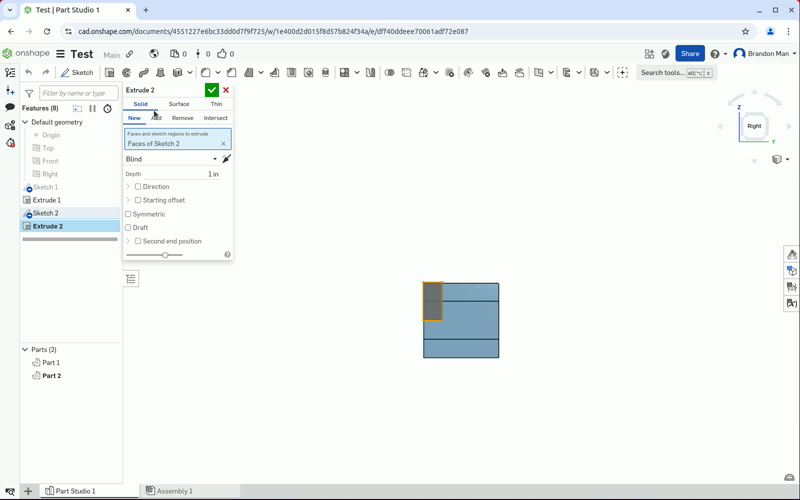
mouse_move(186, 120)
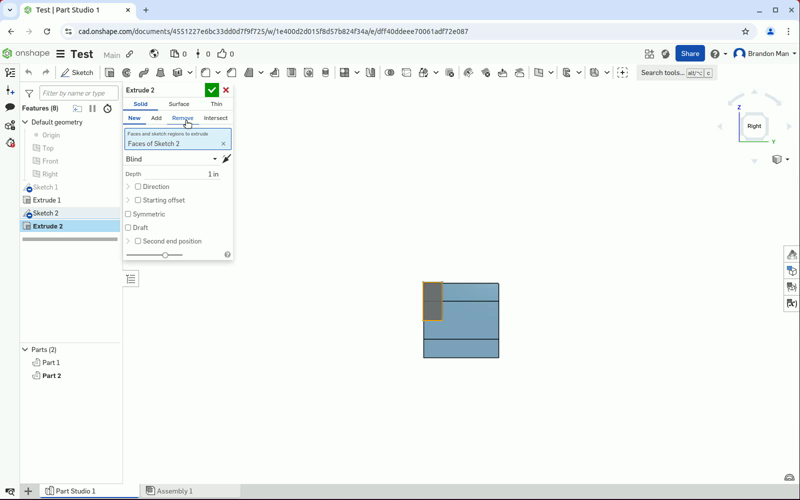
click(186, 120)
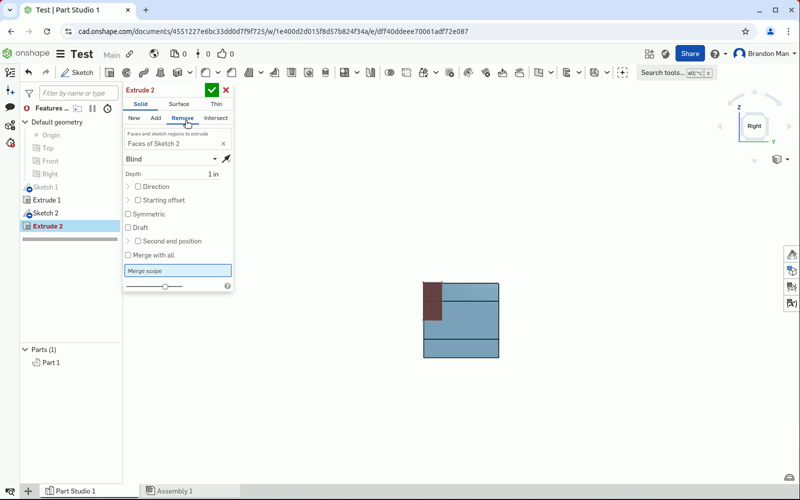
key(tab, 4)
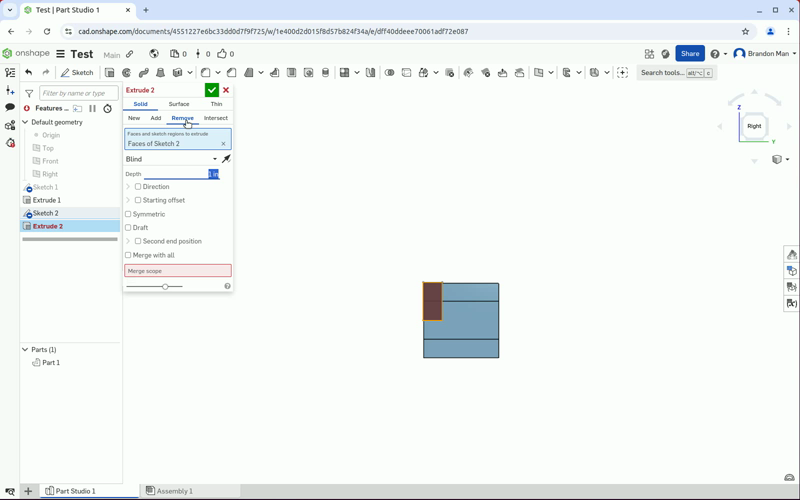
text(15.405)
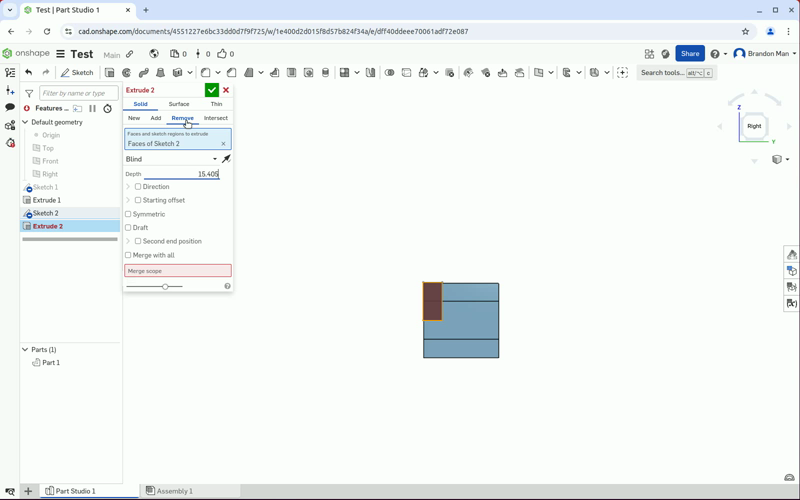
key(tab, 6)
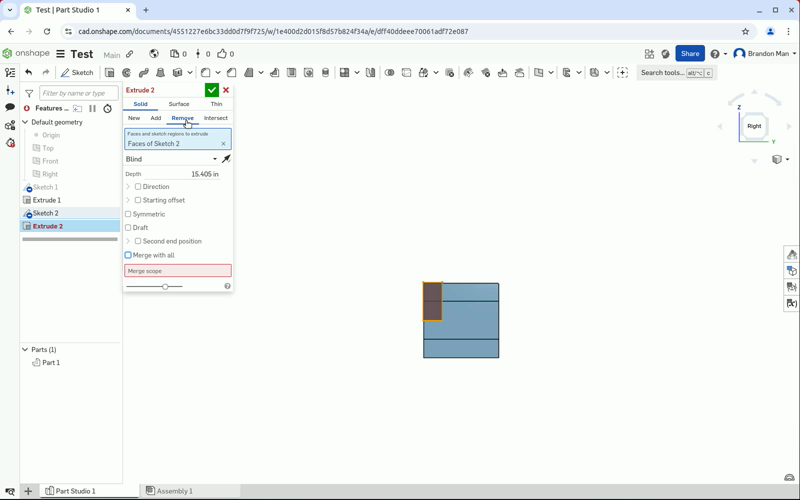
key(space)
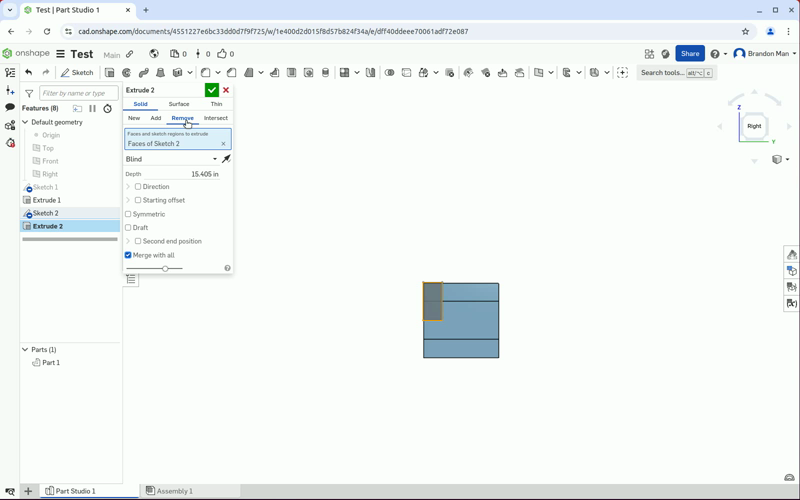
key(enter)
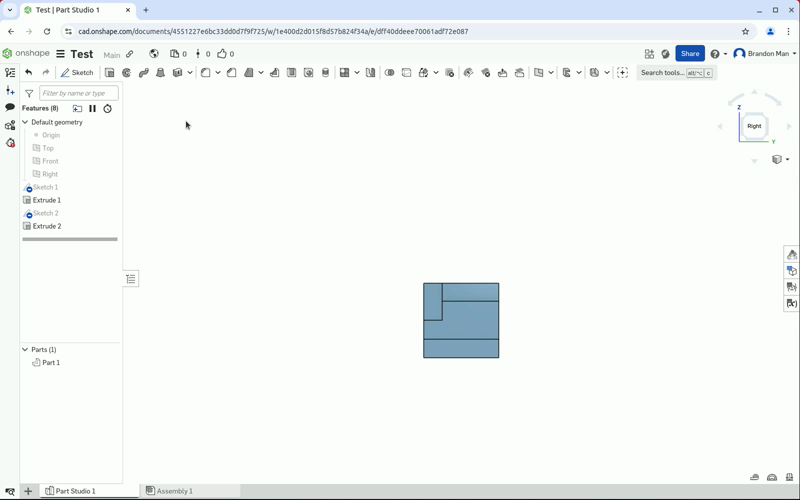
key(shift+h)
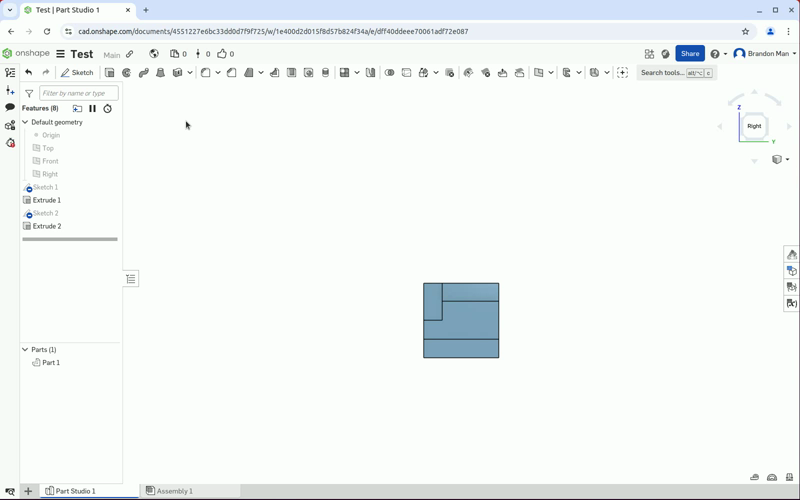
key(shift+h)
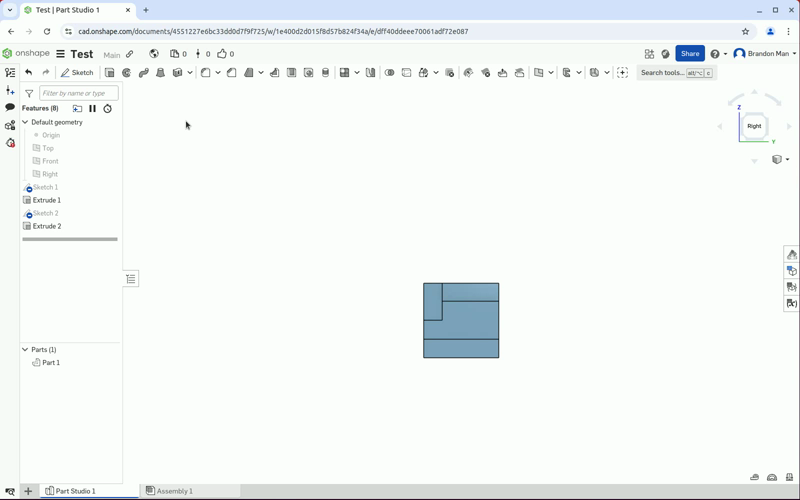
mouse_move(73, 189)
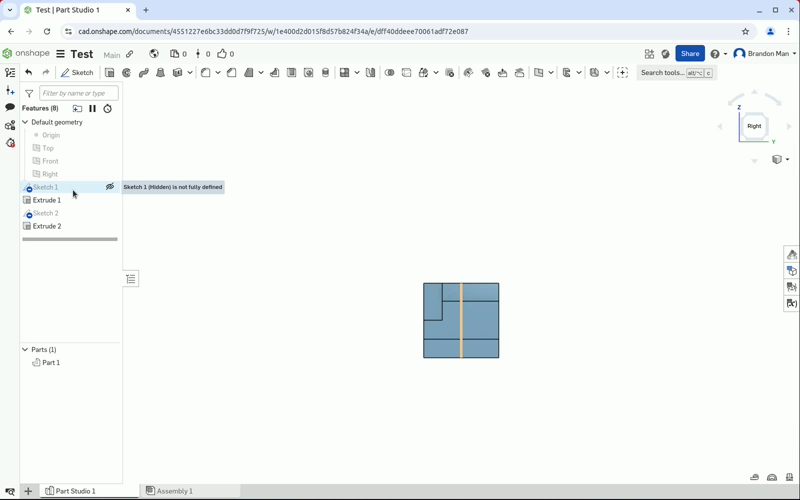
click(73, 189)
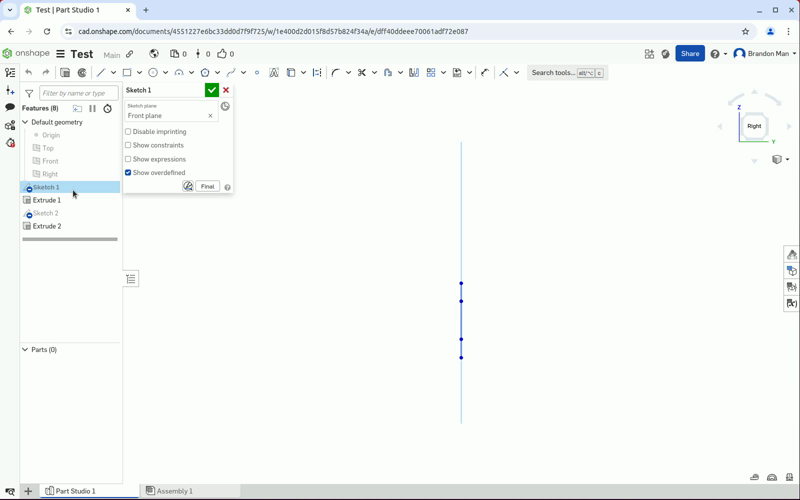
mouse_move(229, 92)
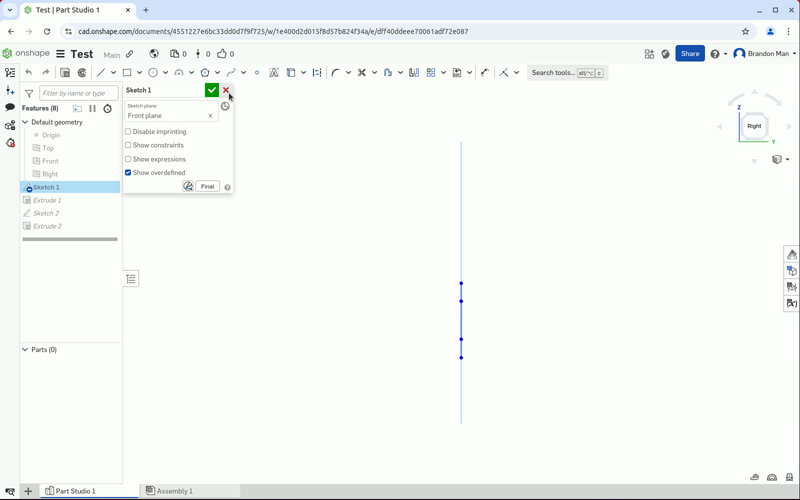
click(229, 92)
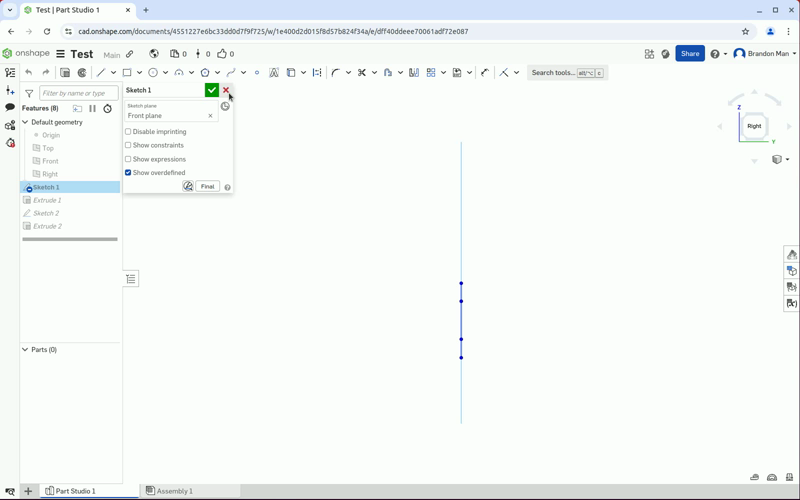
key(shift+s)
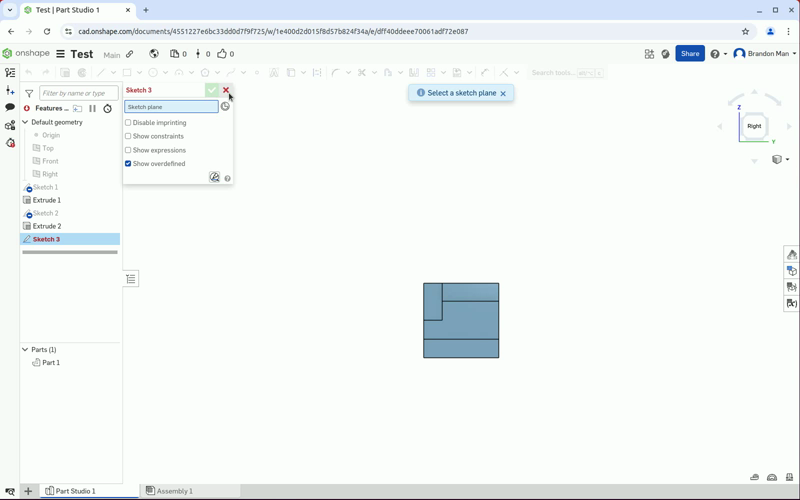
mouse_move(73, 176)
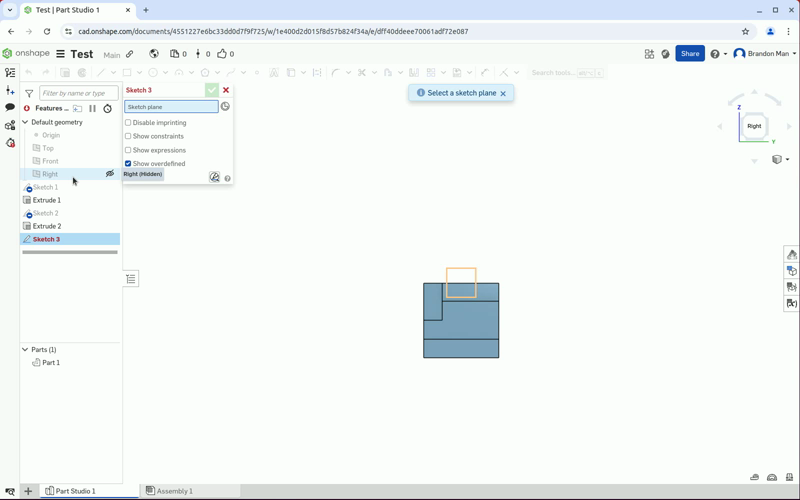
click(73, 176)
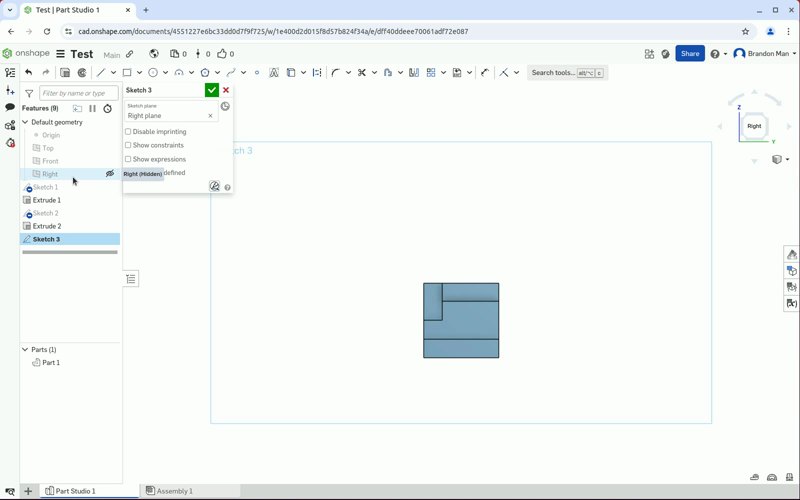
mouse_move(73, 352)
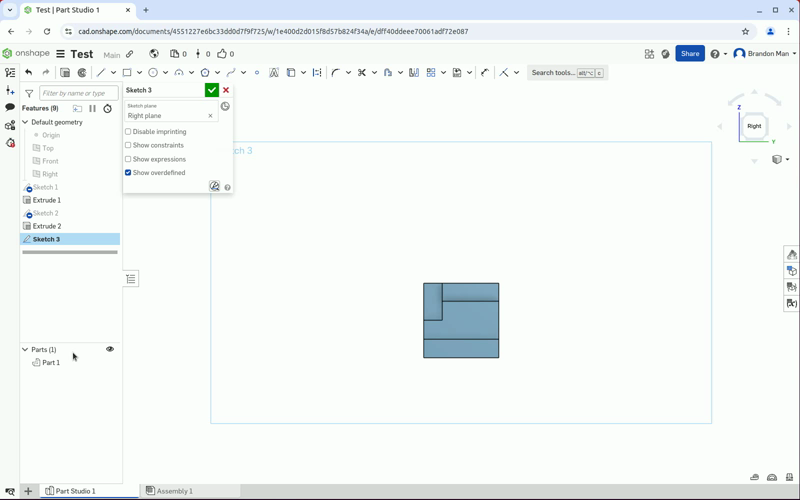
key(y)
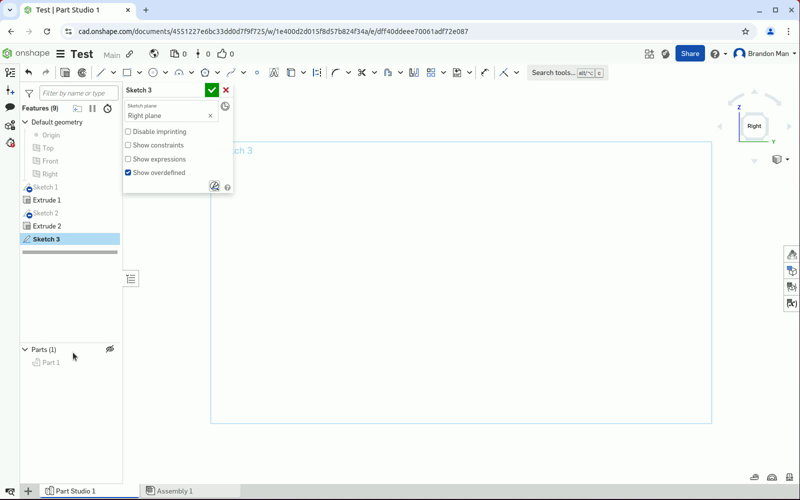
key(l)
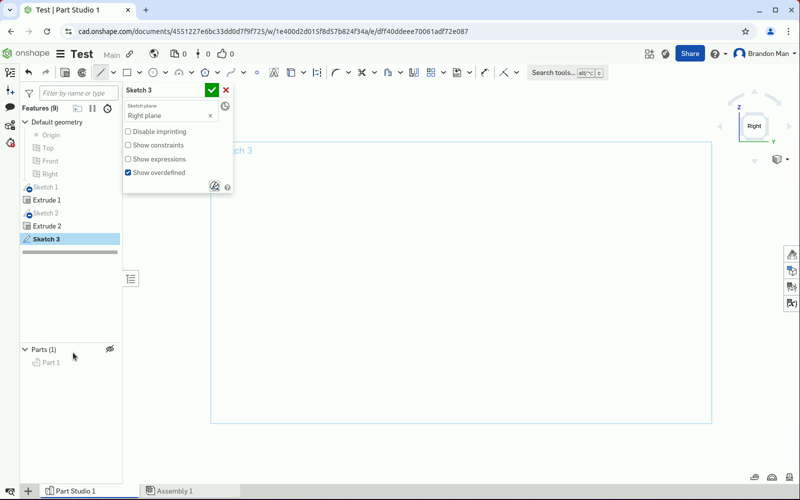
key_down(shift)
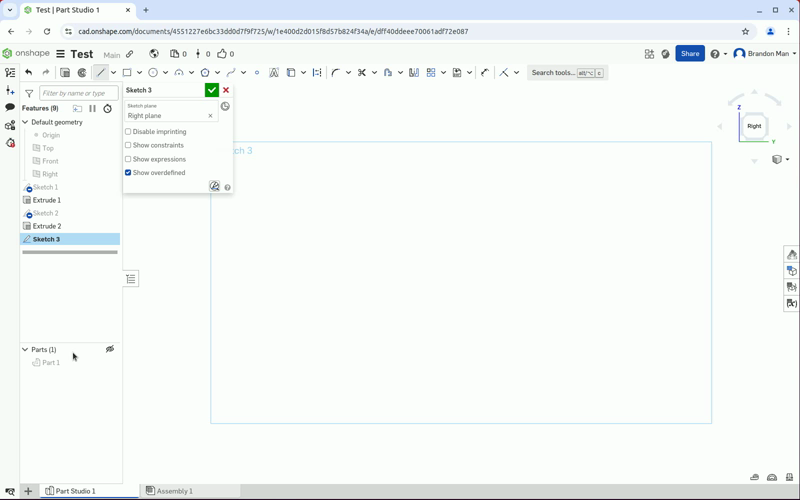
mouse_move(479, 320)
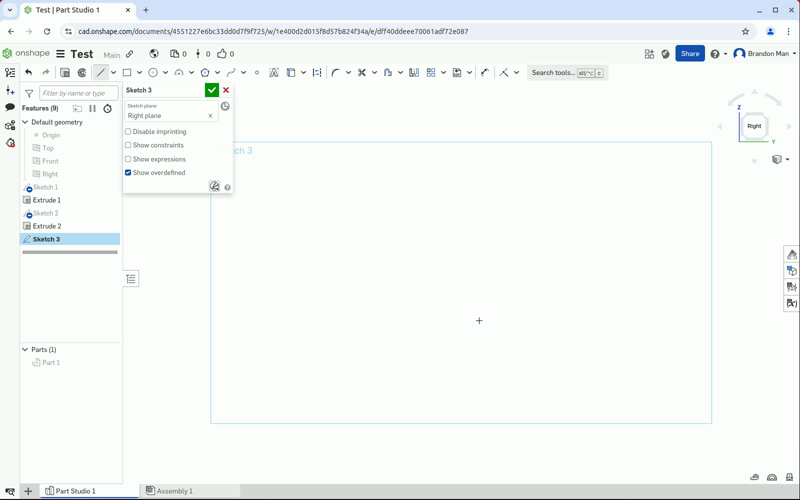
click(479, 320)
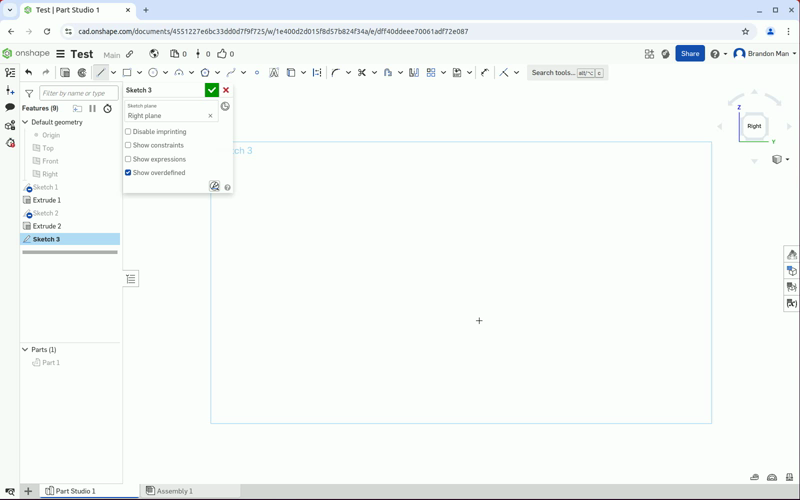
key_up(shift)
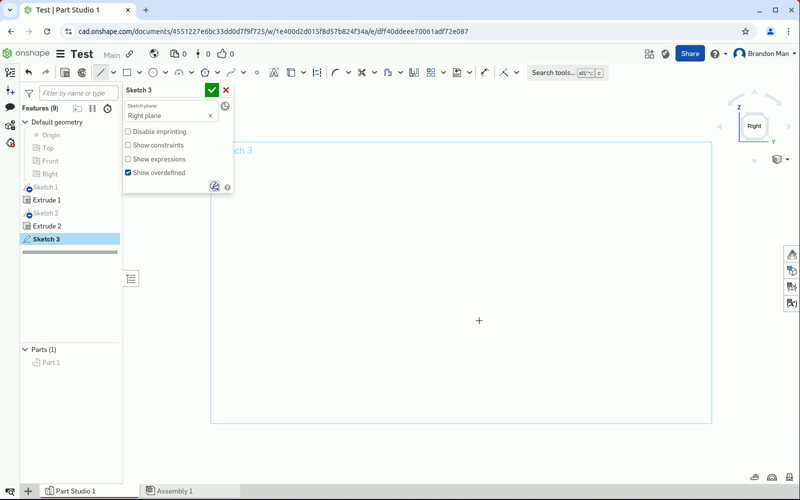
key_down(shift)
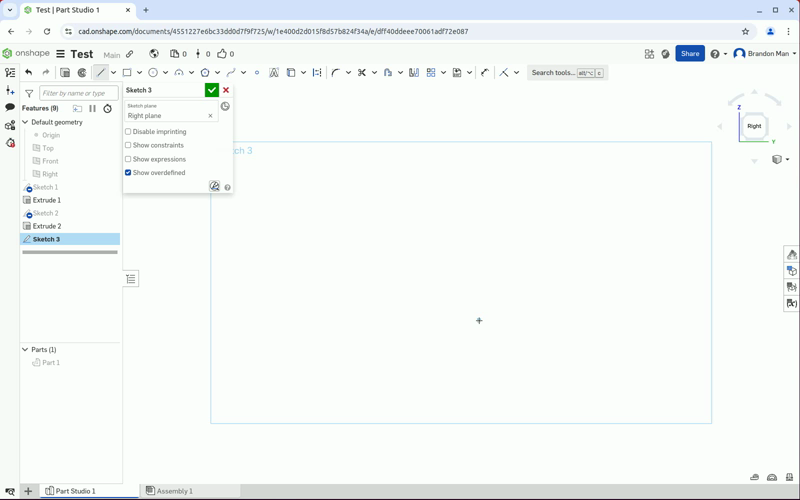
mouse_move(509, 320)
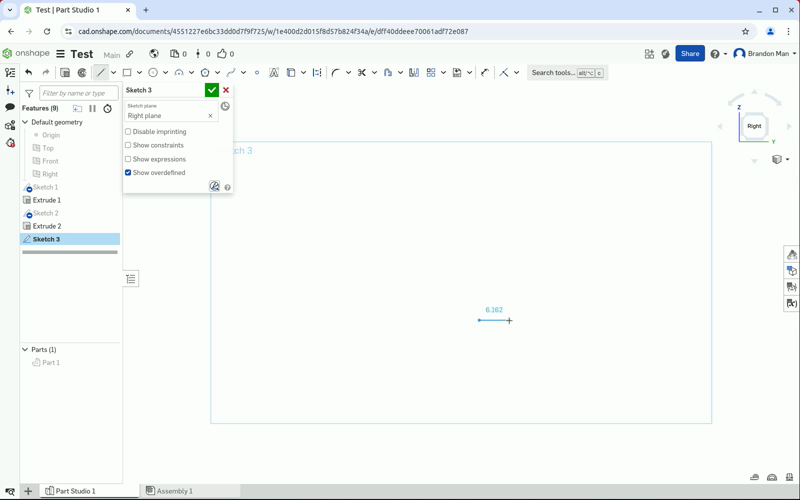
mouse_move(498, 320)
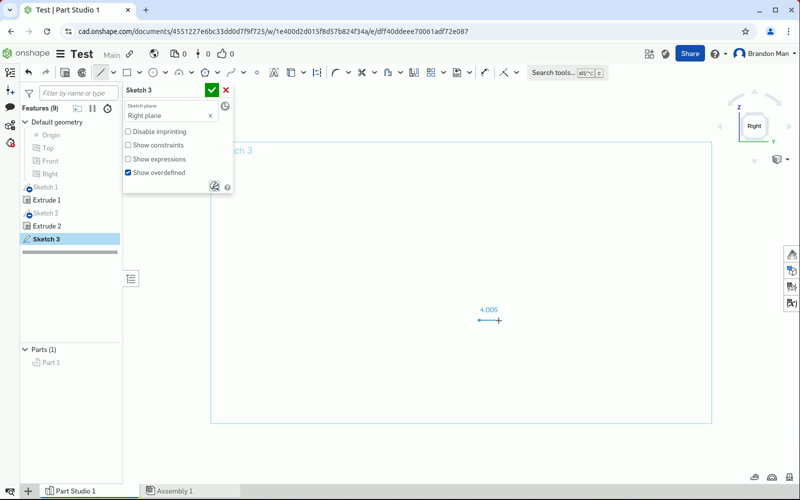
click(498, 320)
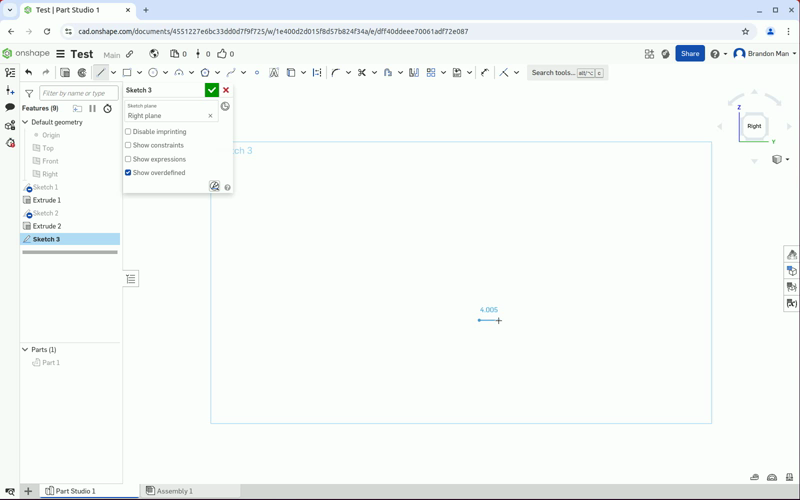
key_up(shift)
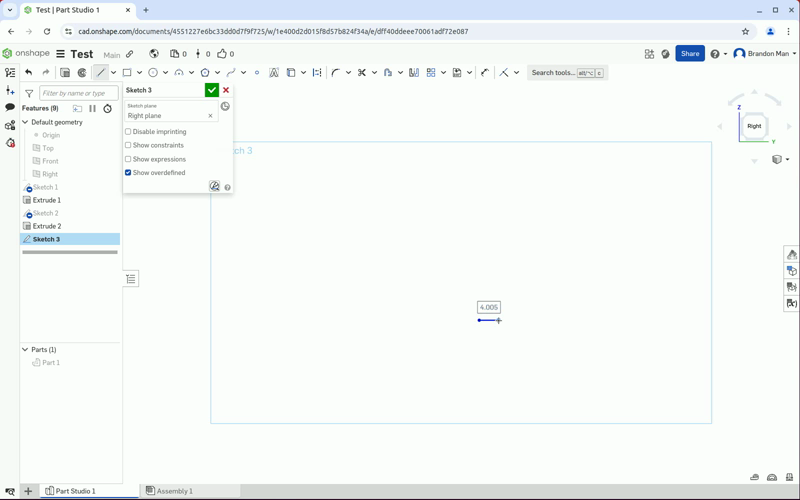
key_down(shift)
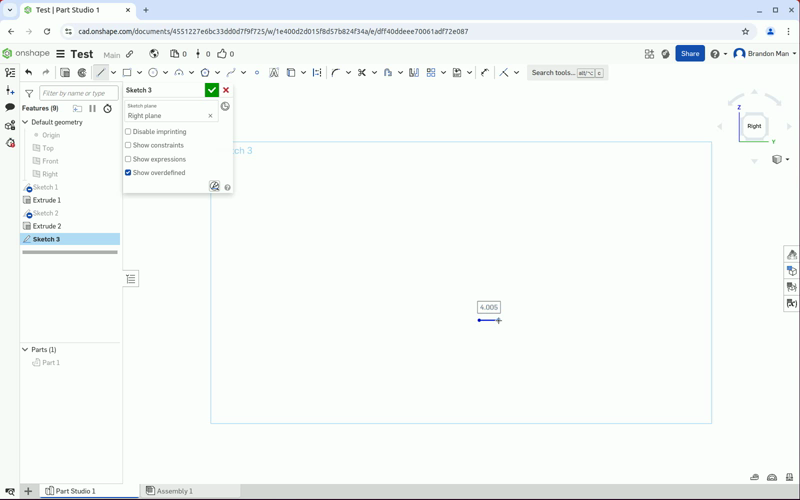
mouse_move(528, 320)
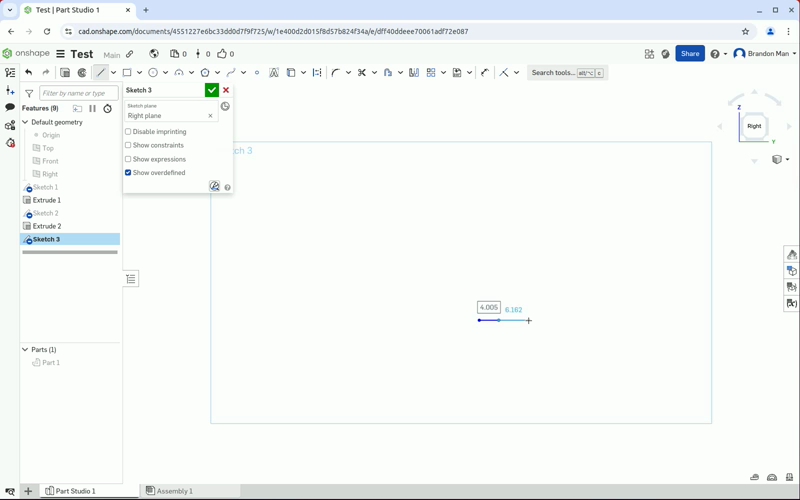
mouse_move(498, 282)
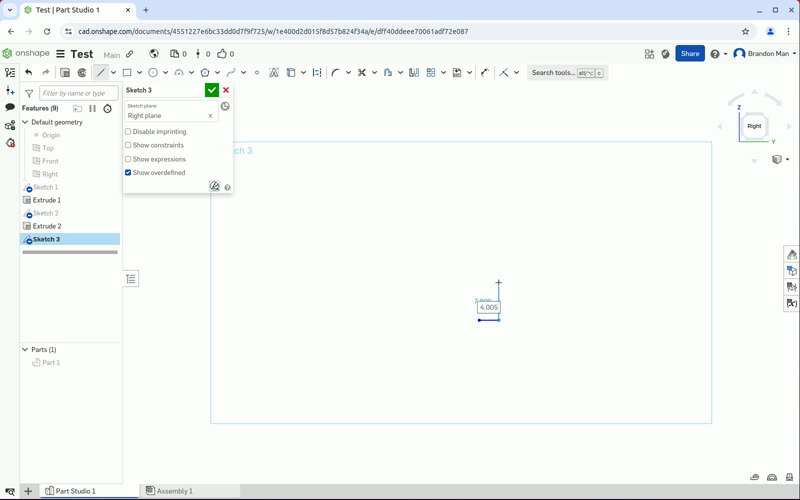
click(498, 282)
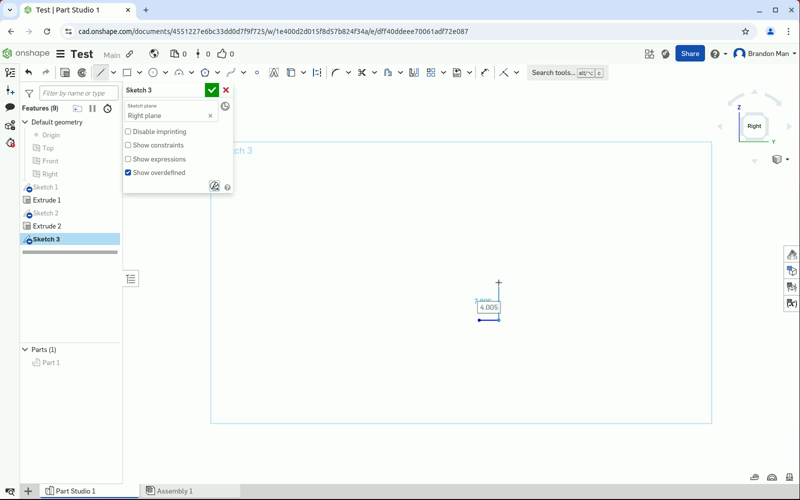
key_up(shift)
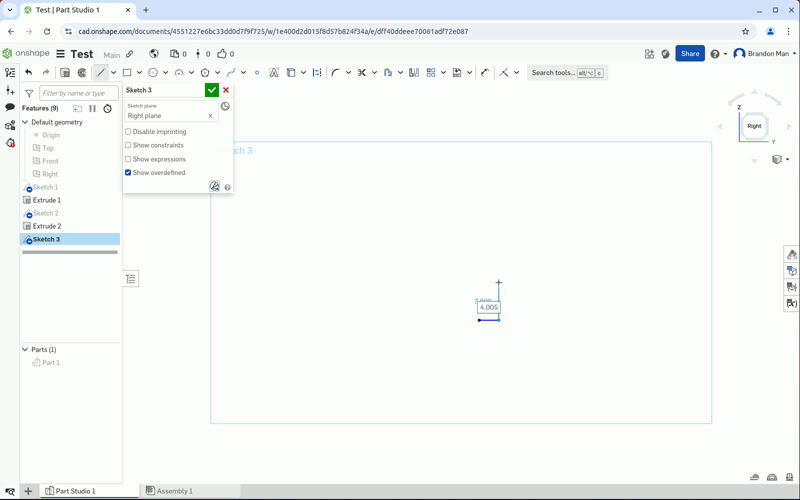
key_down(shift)
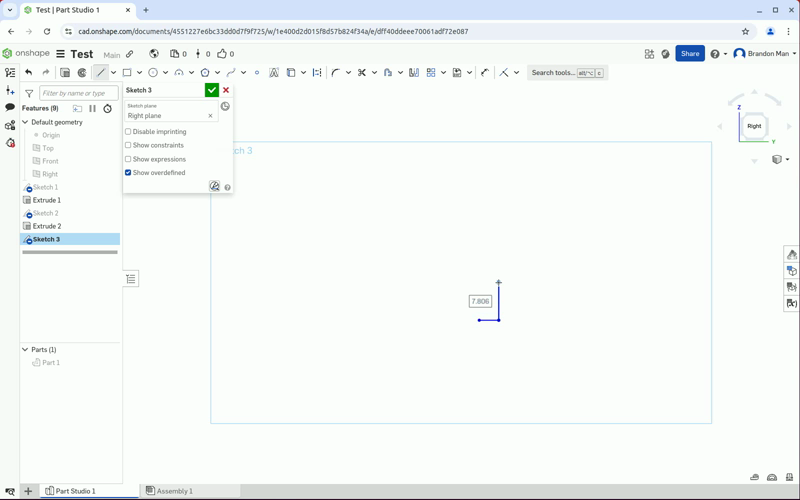
mouse_move(528, 282)
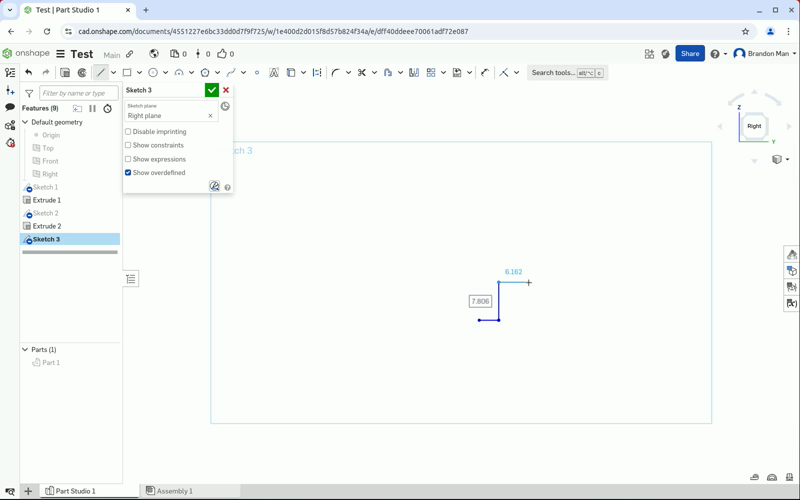
mouse_move(479, 282)
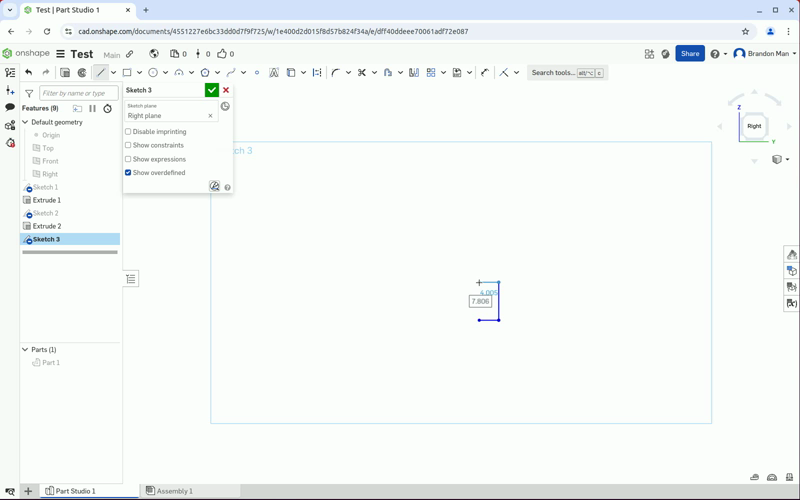
click(479, 282)
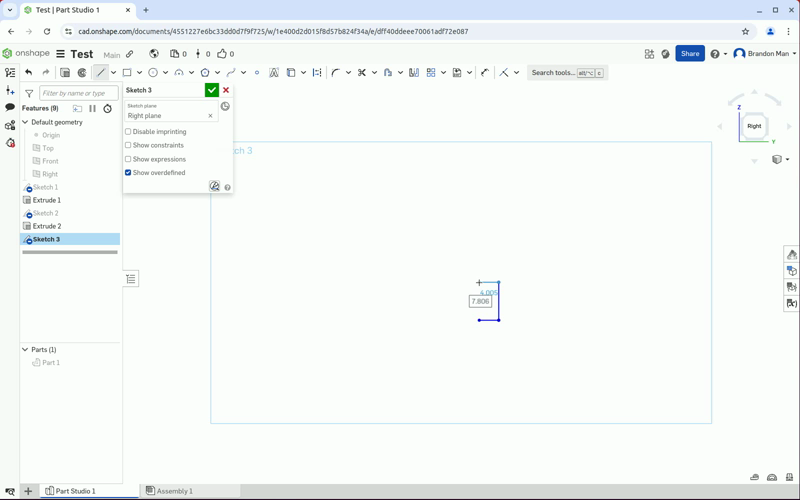
key_up(shift)
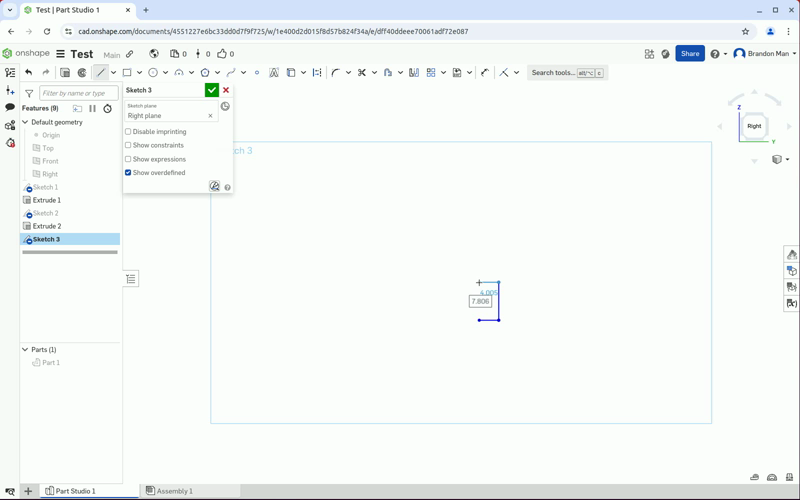
mouse_move(509, 282)
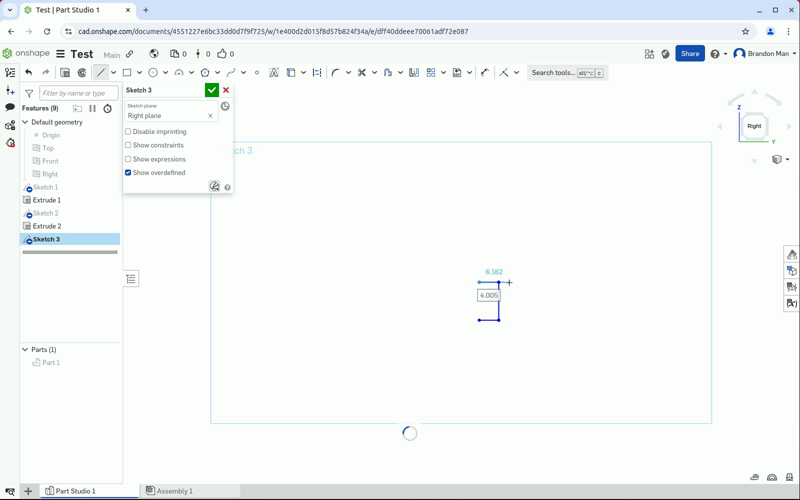
key_down(shift)
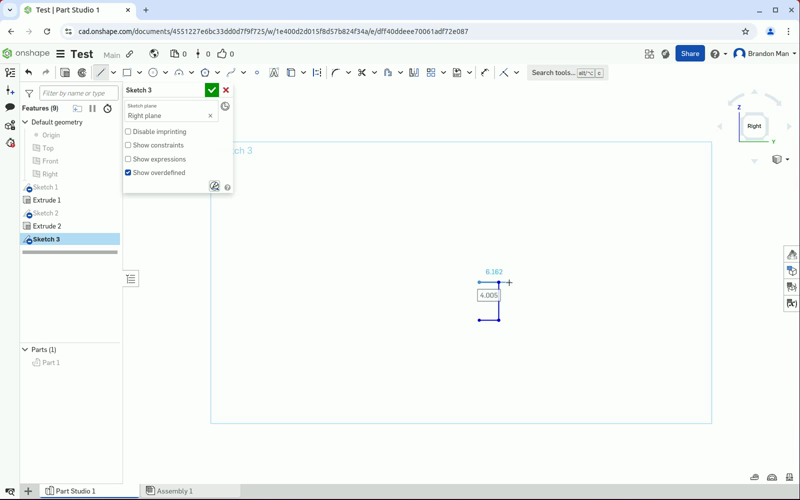
mouse_move(479, 320)
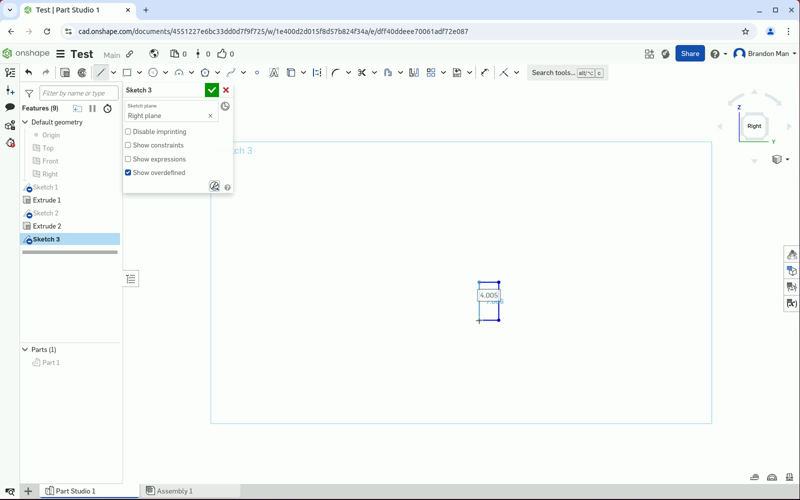
key_up(shift)
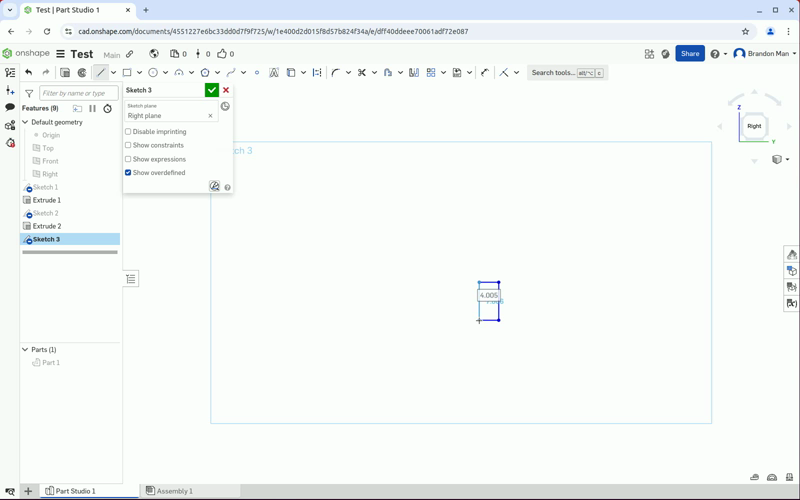
click(479, 320)
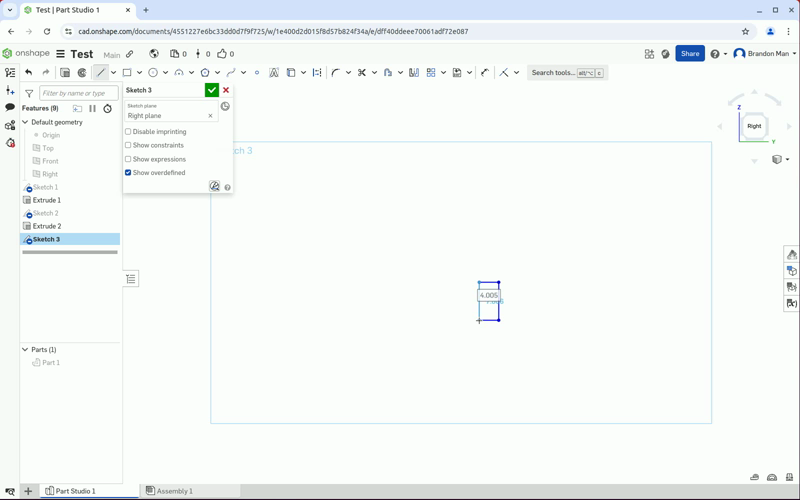
key(esc)
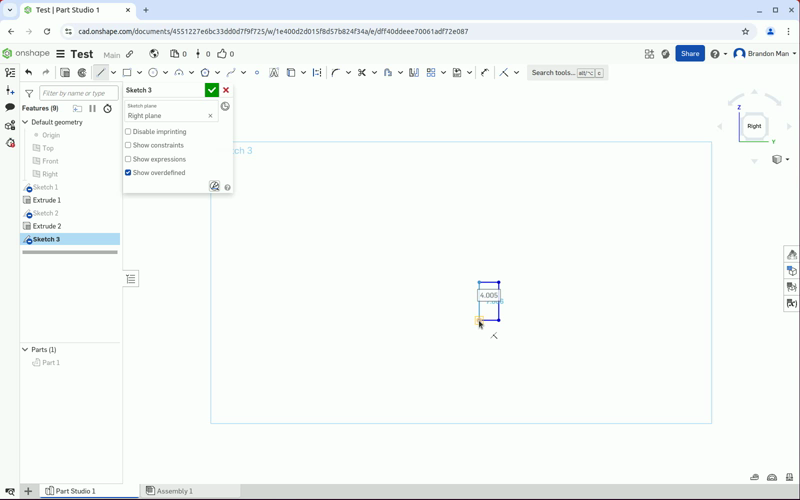
mouse_move(490, 299)
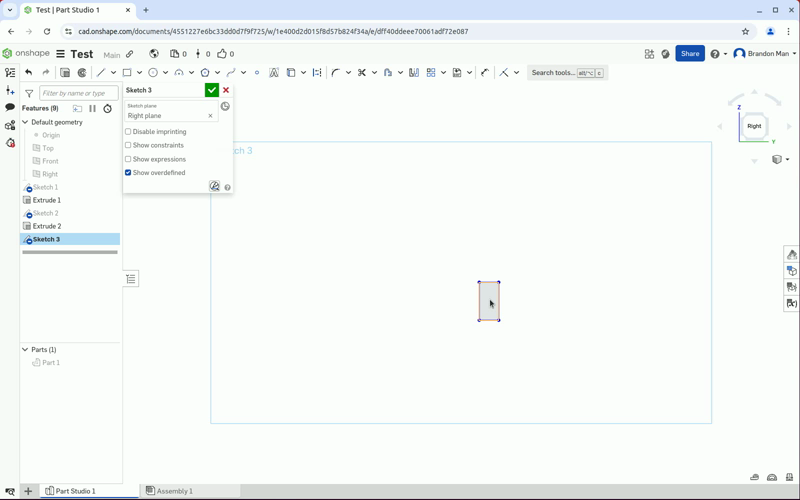
scroll(6)
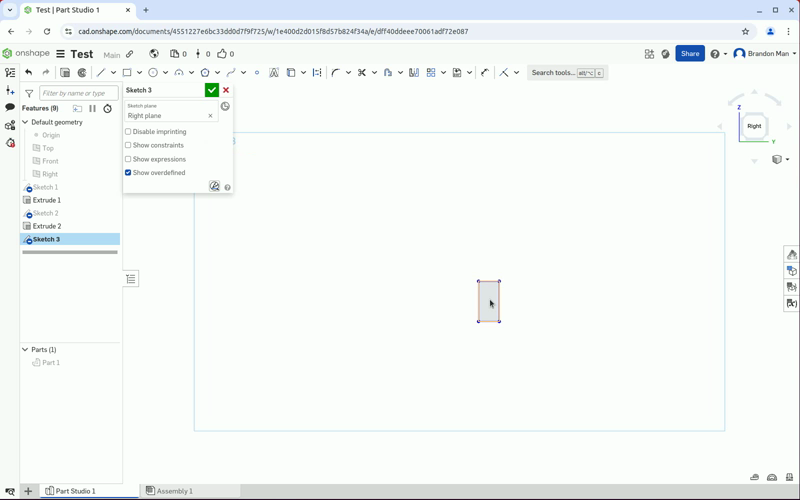
scroll(6)
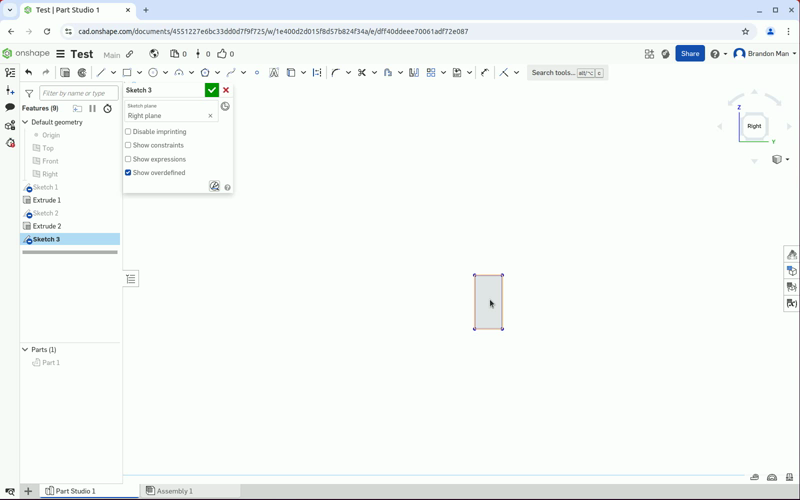
scroll(6)
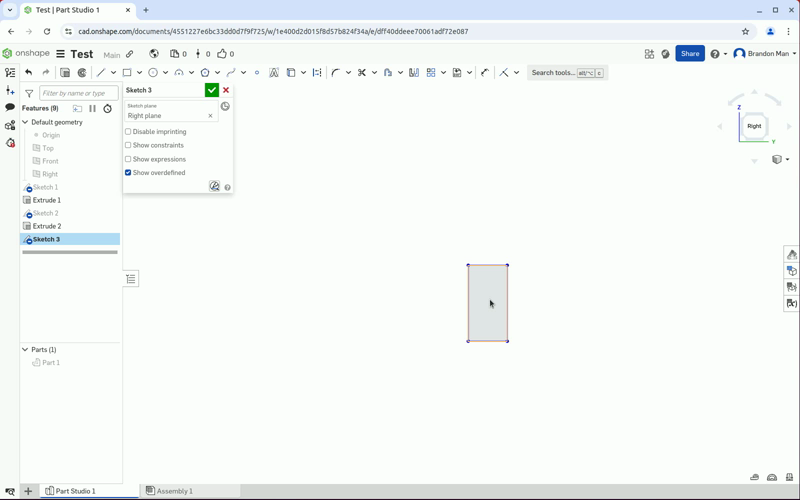
scroll(6)
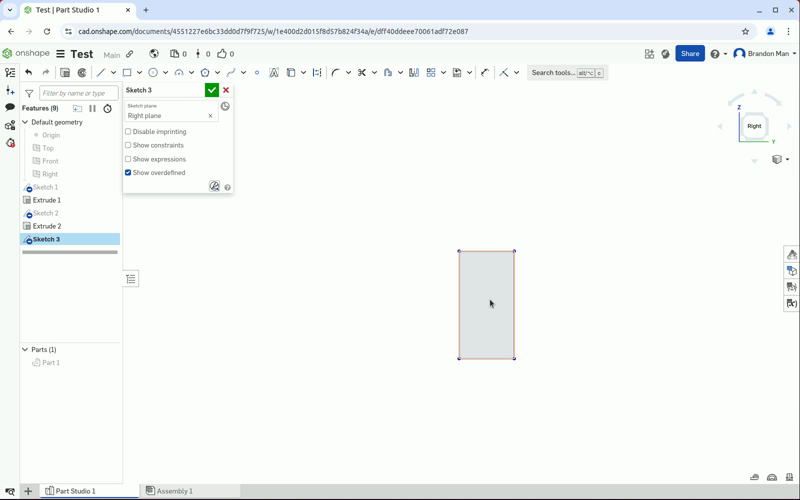
scroll(6)
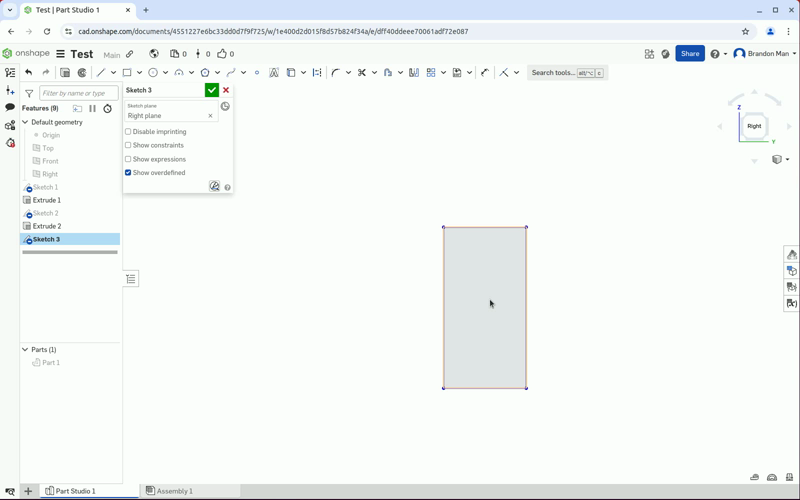
scroll(6)
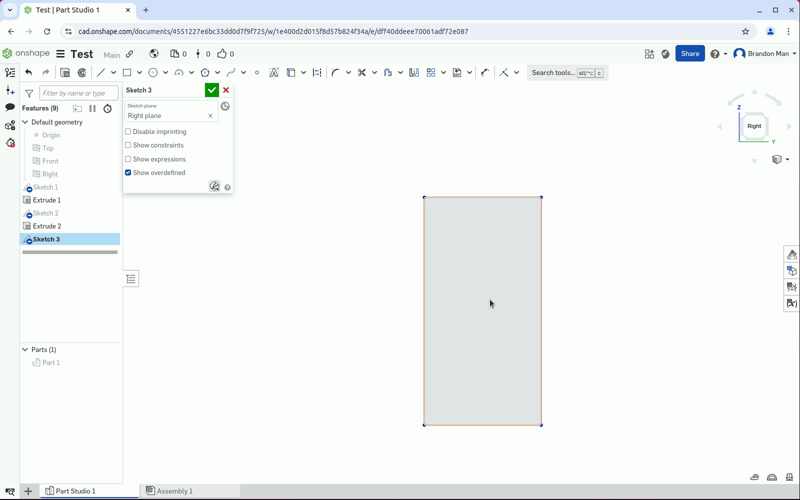
scroll(6)
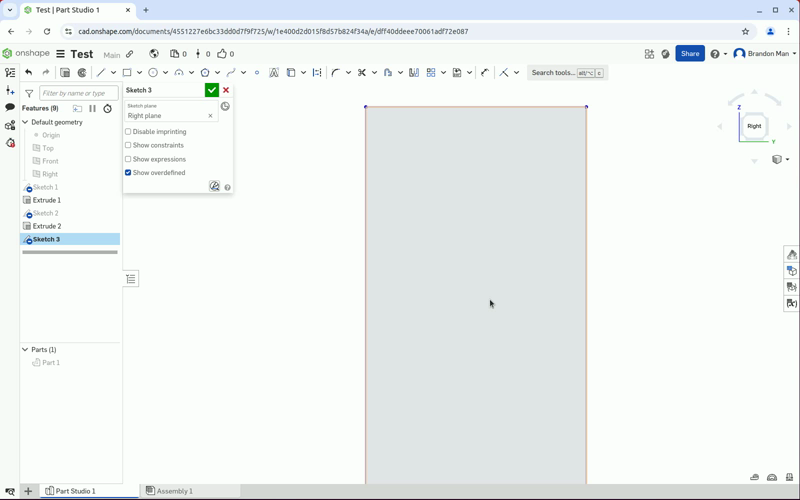
click(490, 299)
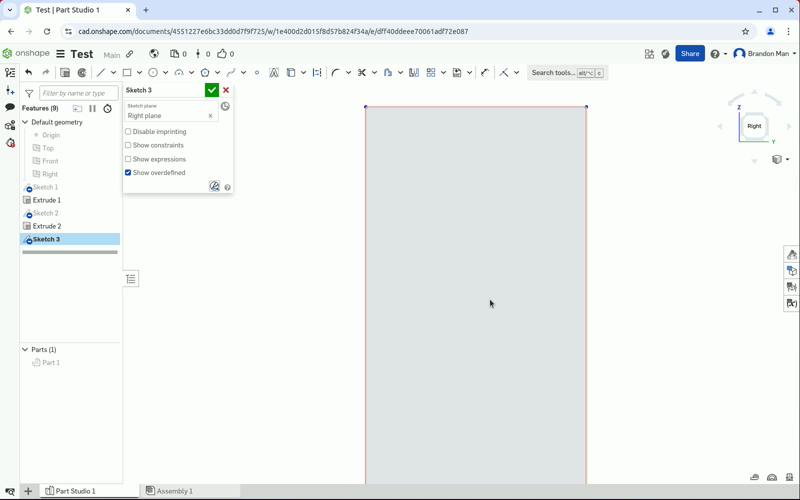
scroll(-6)
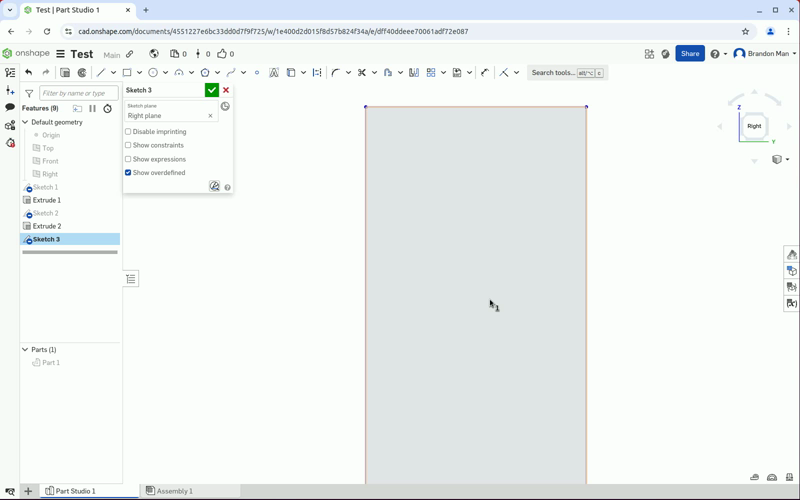
scroll(-6)
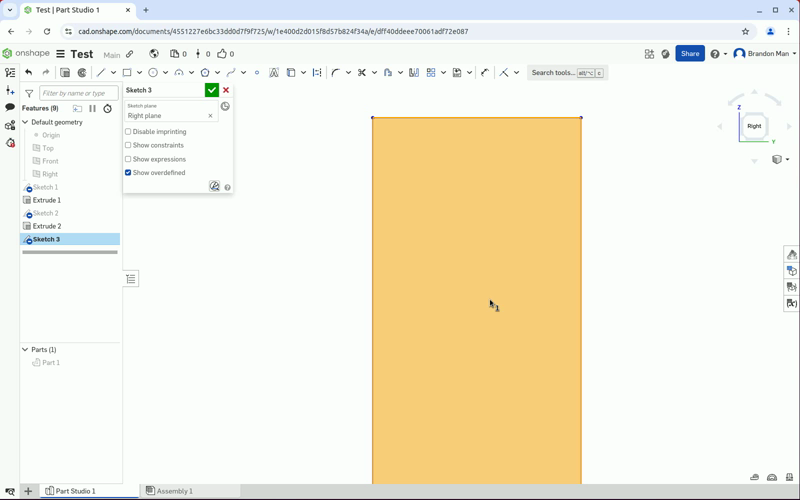
scroll(-6)
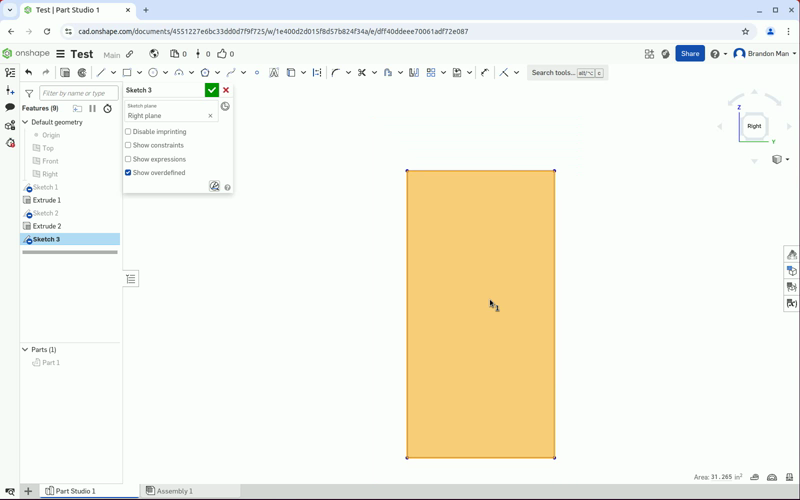
scroll(-6)
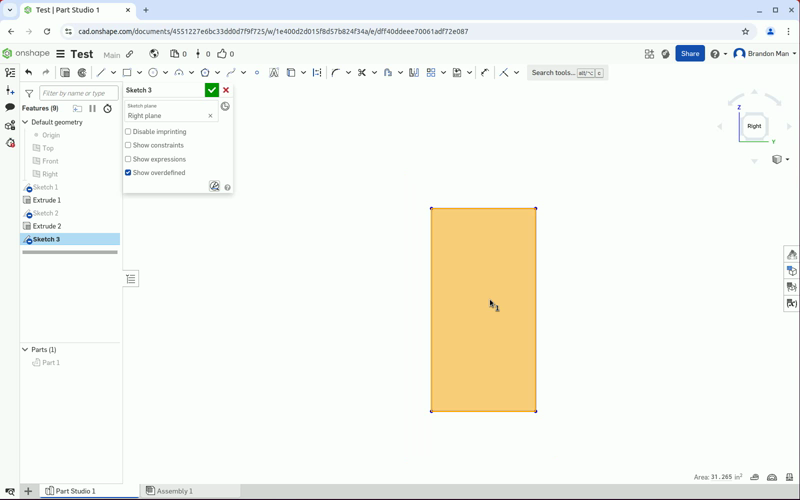
scroll(-6)
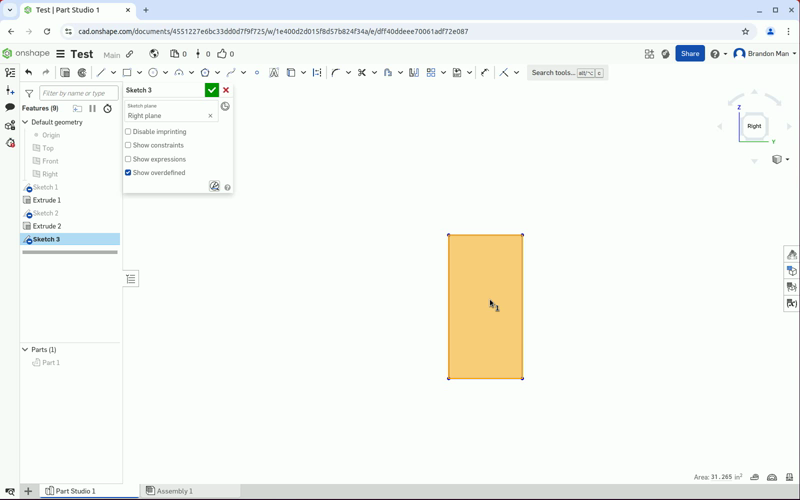
scroll(-6)
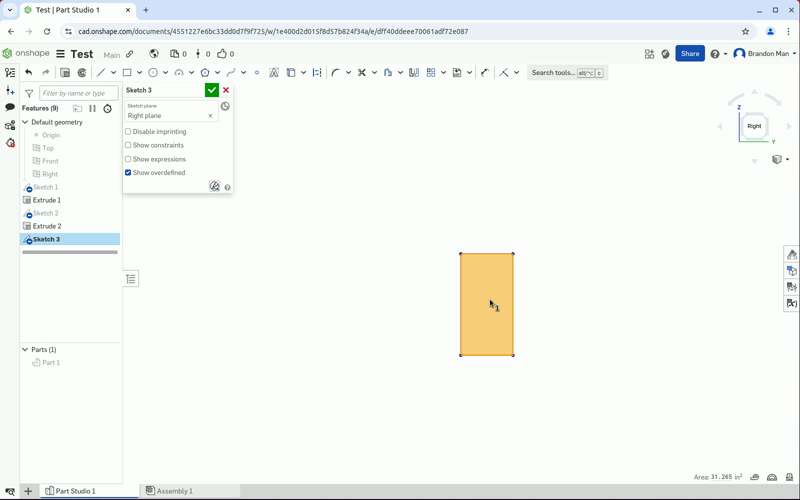
scroll(-6)
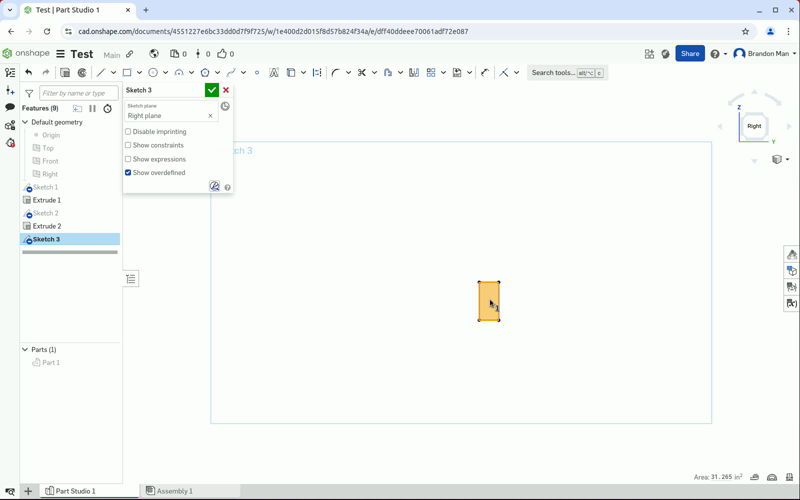
mouse_move(73, 352)
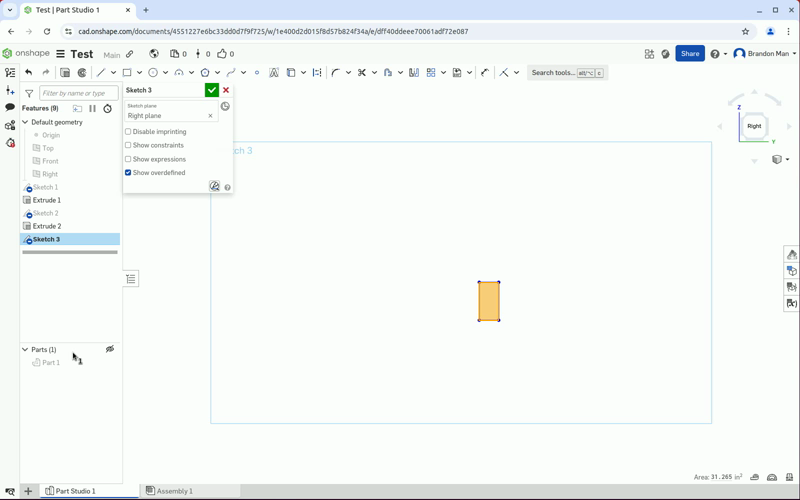
key(shift+y)
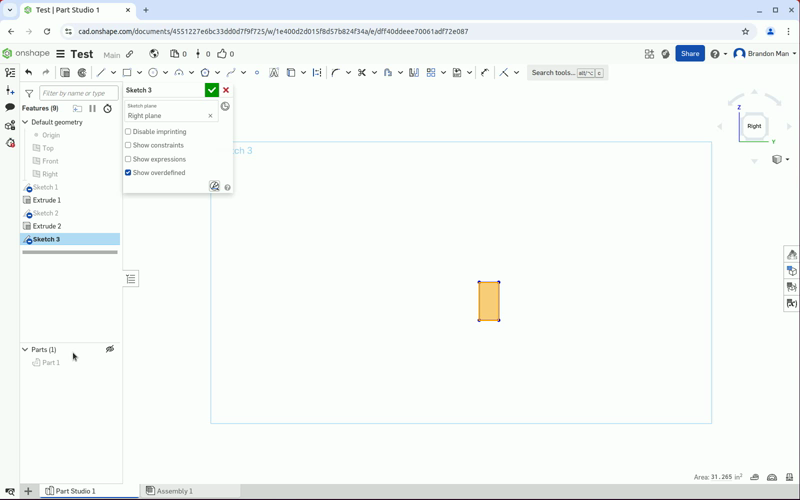
key(shift+e)
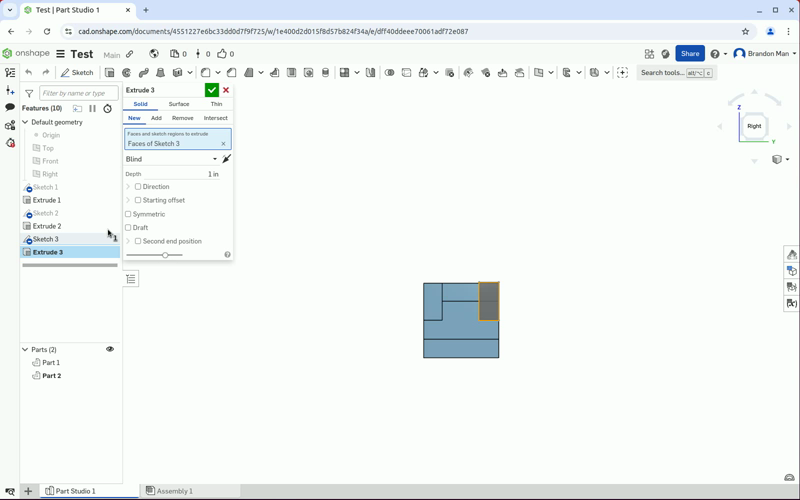
mouse_move(143, 106)
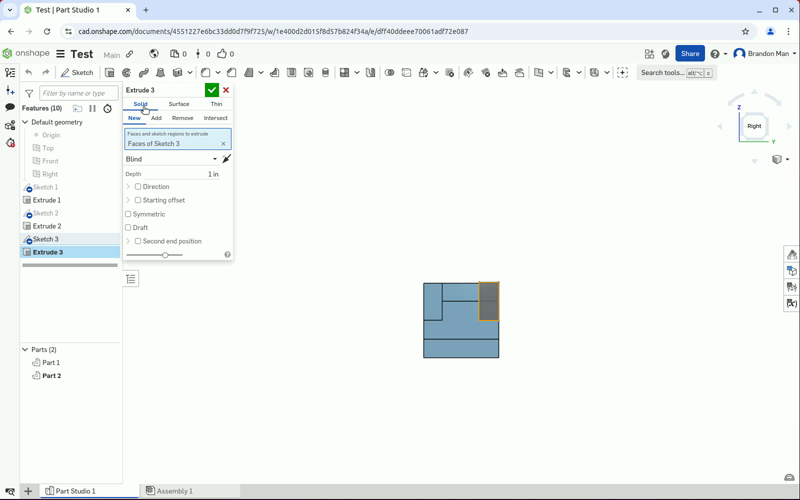
click(143, 106)
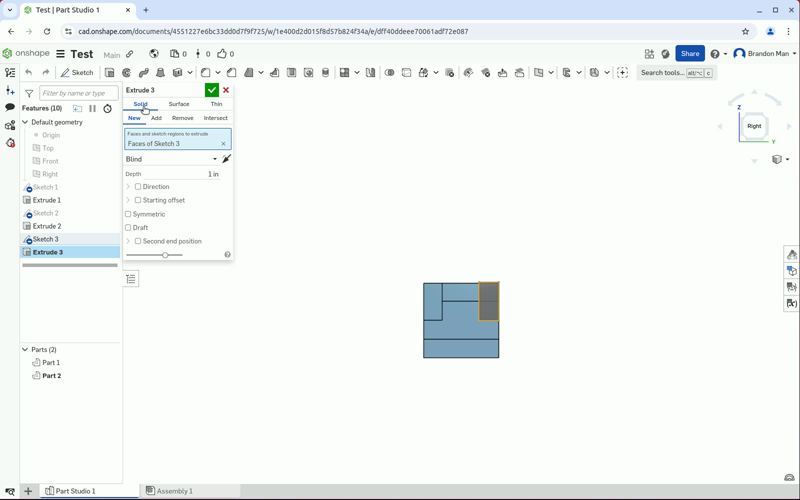
mouse_move(186, 120)
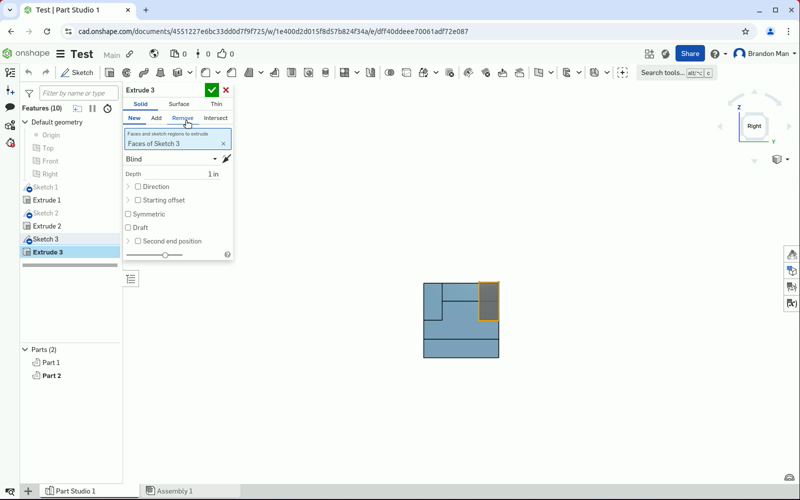
click(186, 120)
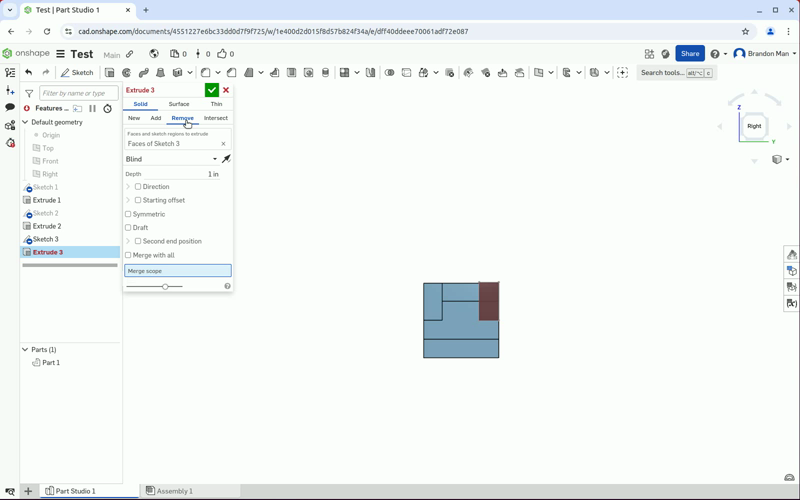
key(tab, 4)
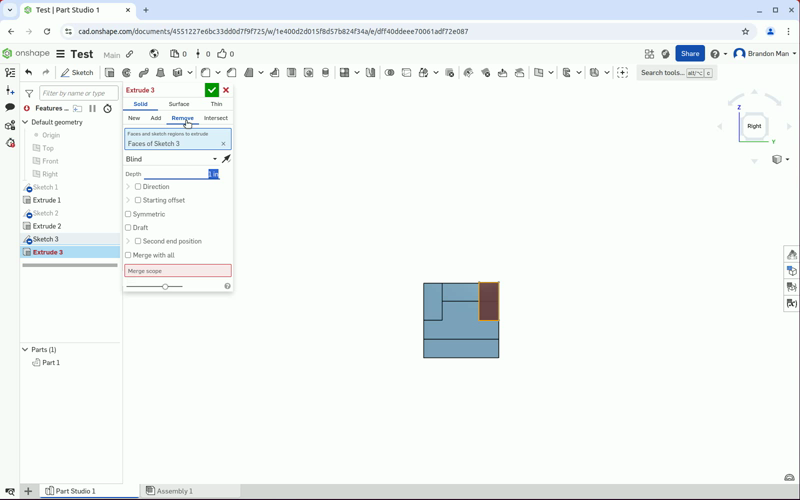
text(15.405)
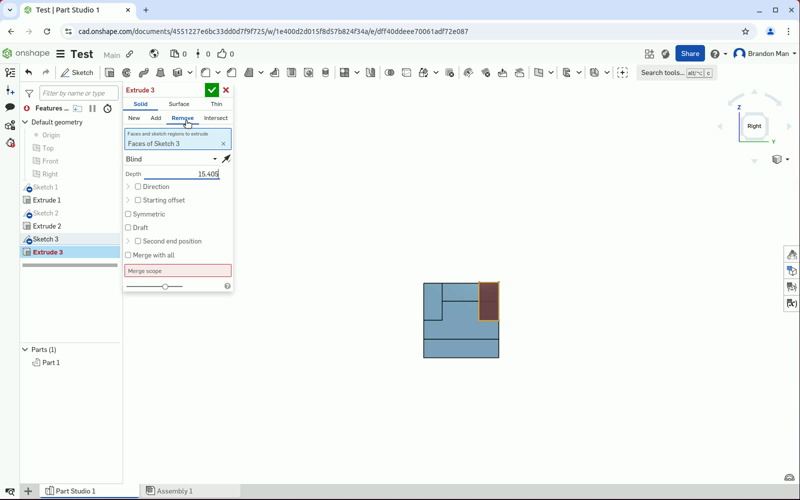
key(tab, 6)
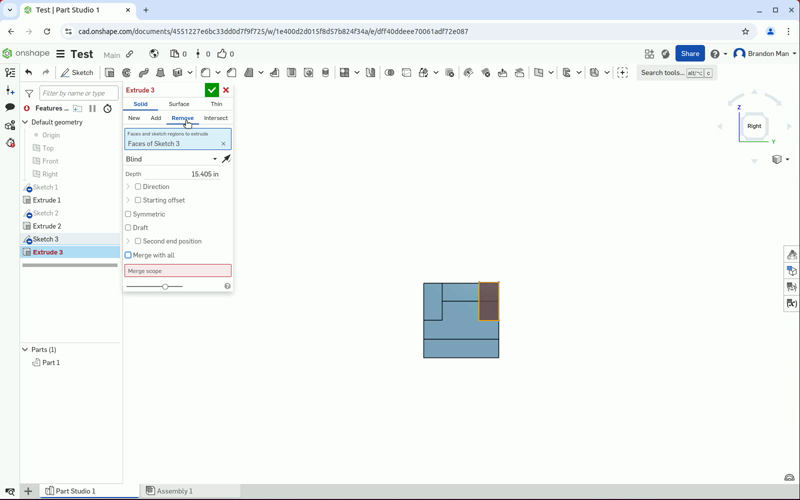
key(space)
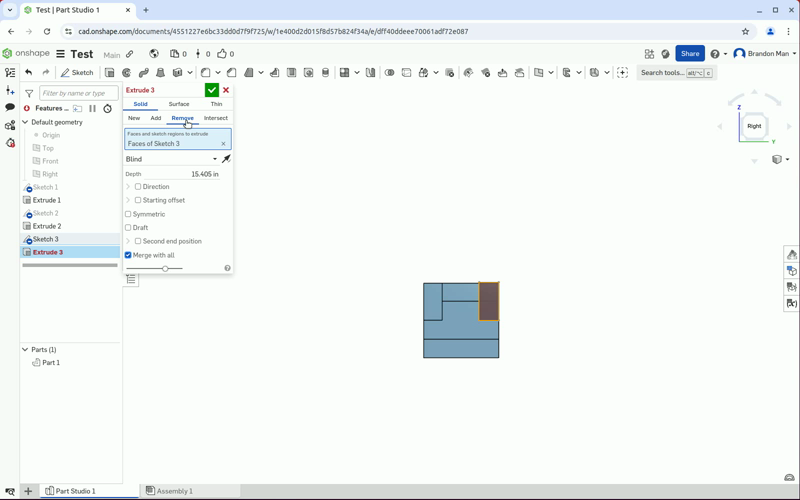
key(enter)
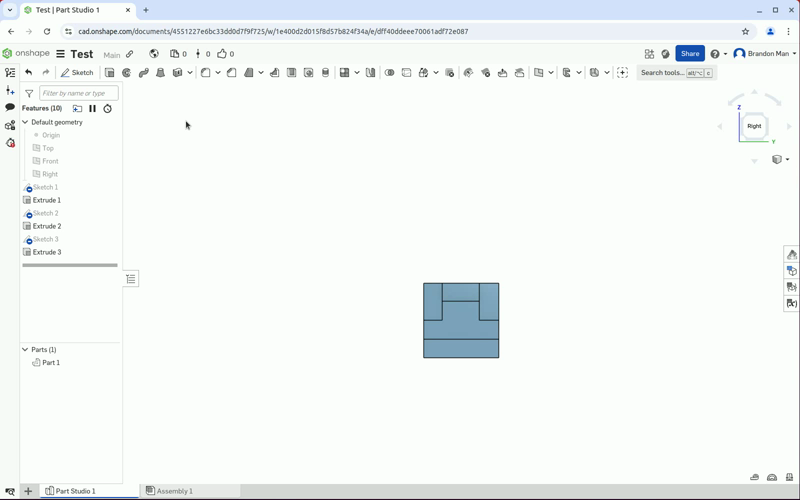
key(shift+h)
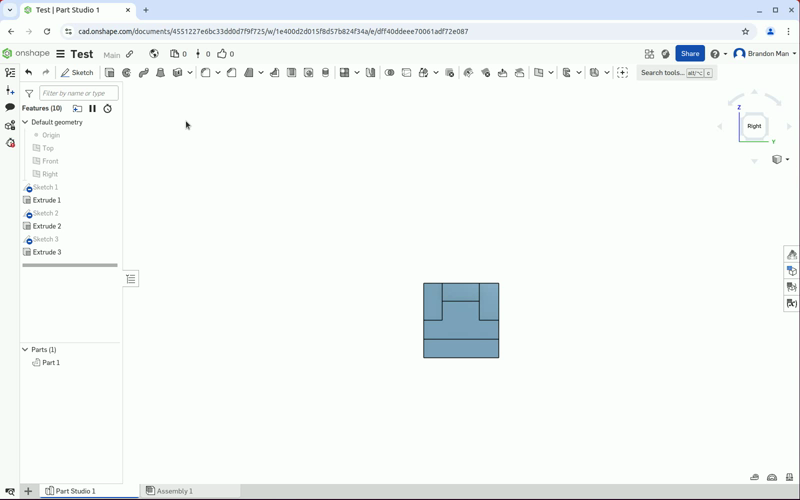
key(shift+h)
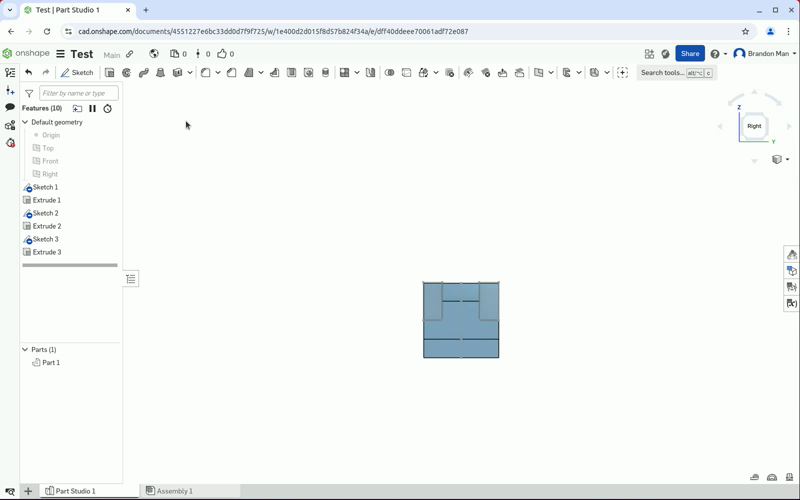
key(shift+7)
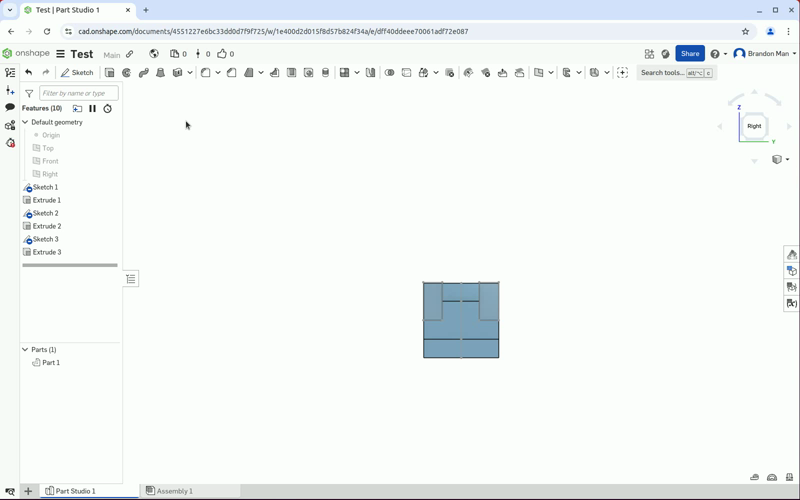
key(right, 2)
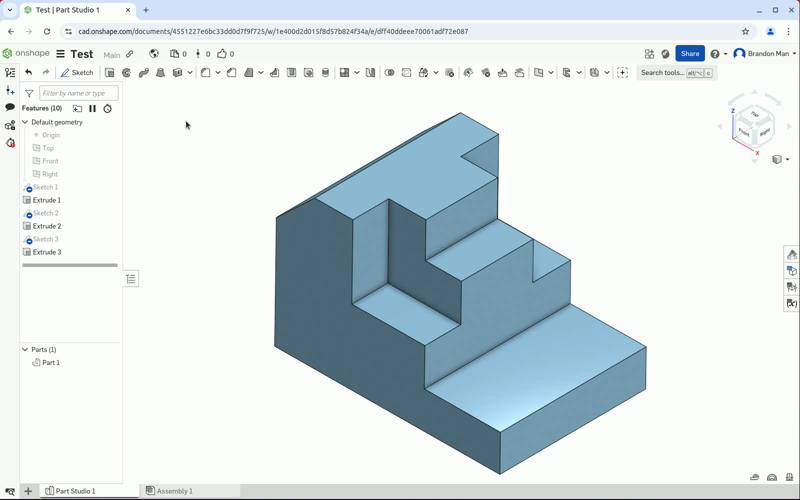
key(down, 2)
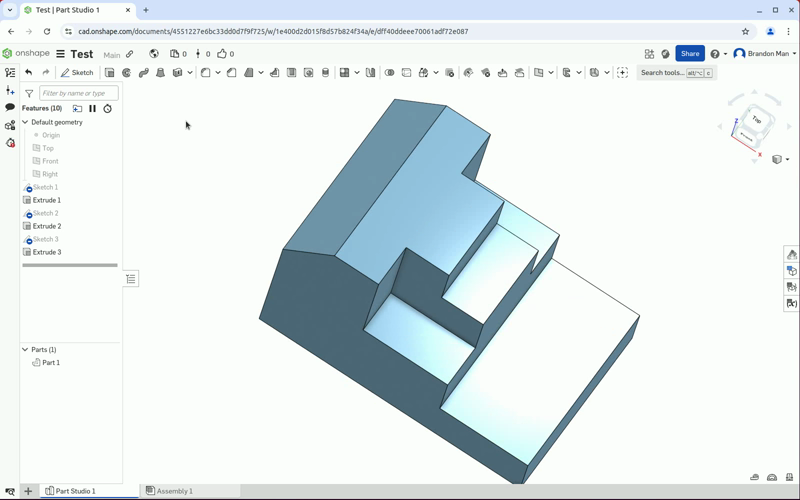
key(up, 2)
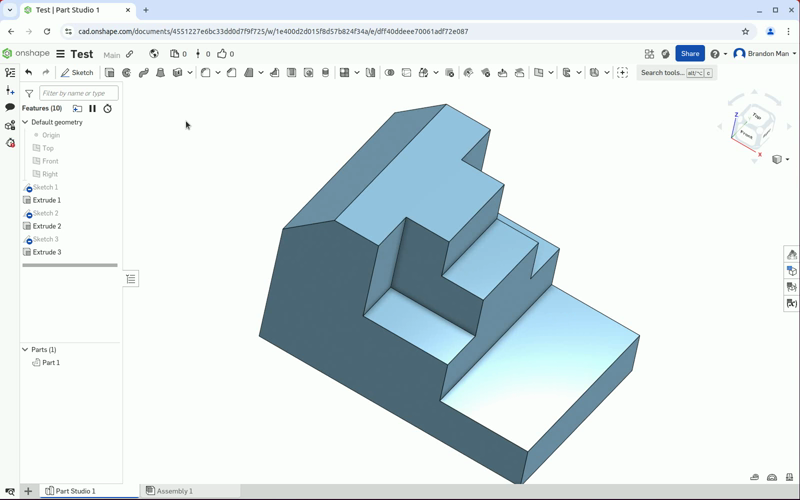
key(left, 2)
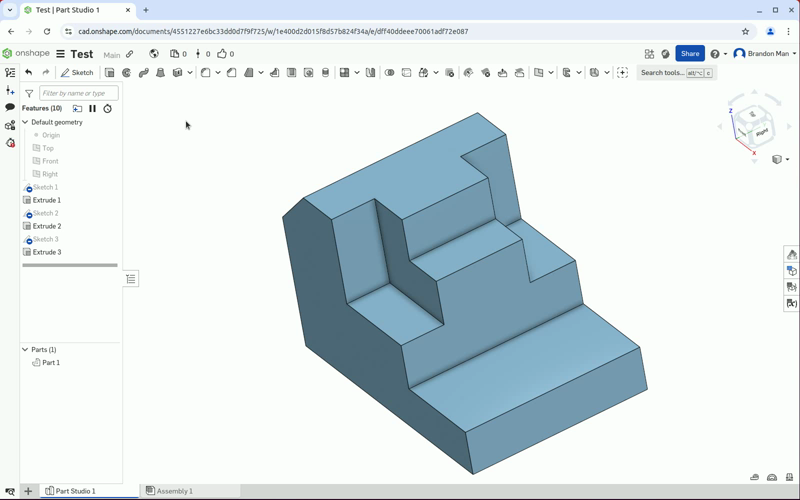
mouse_move(73, 189)
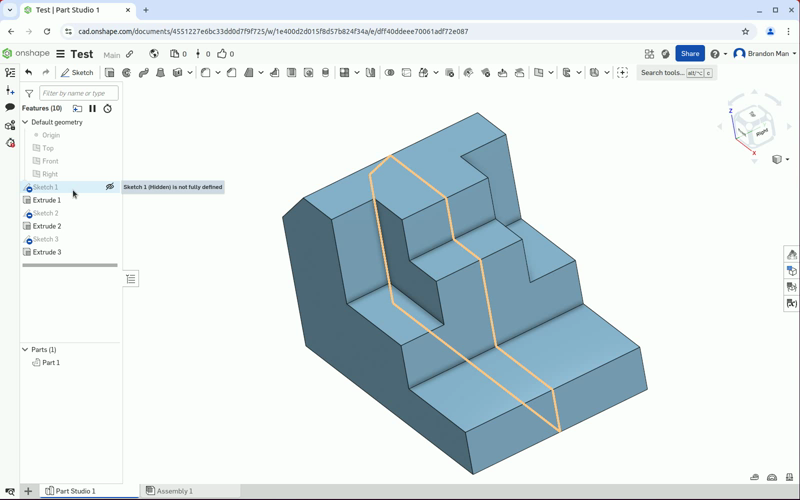
click(73, 189)